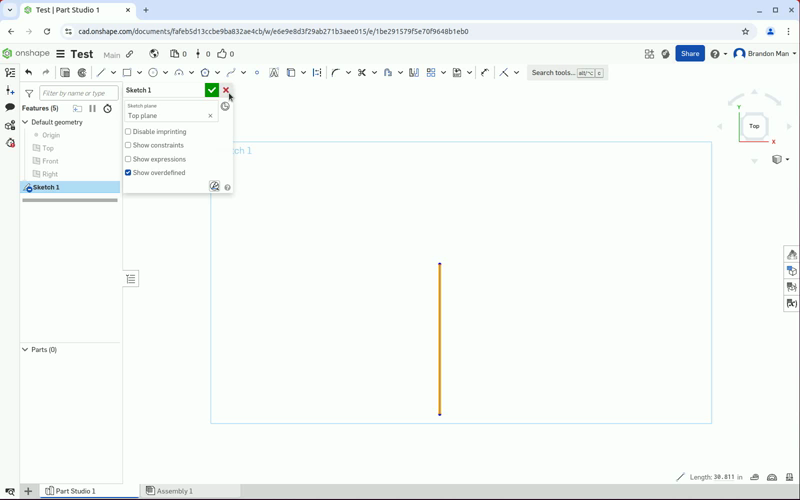
key(shift+h)
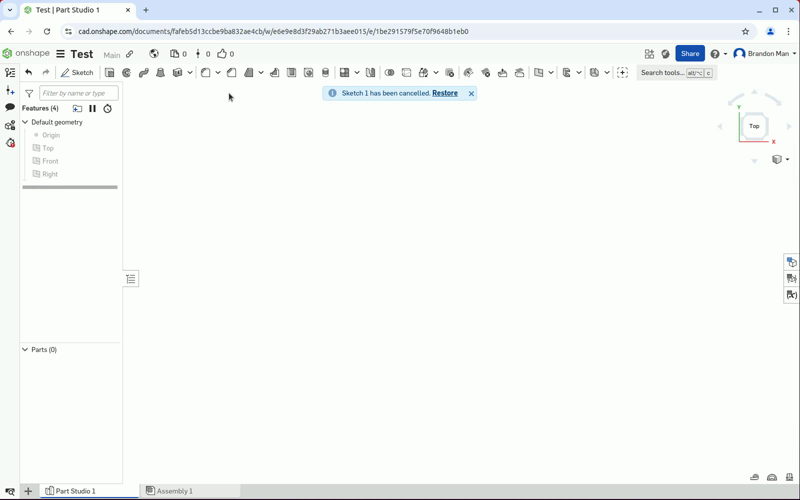
mouse_move(73, 352)
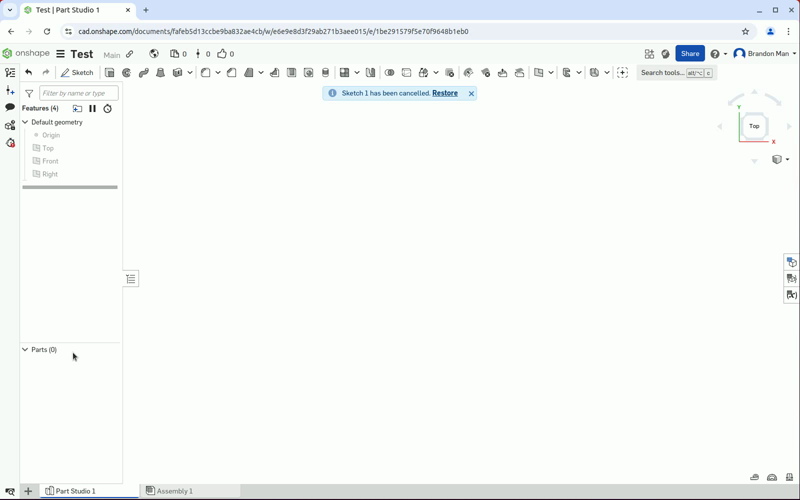
key(y)
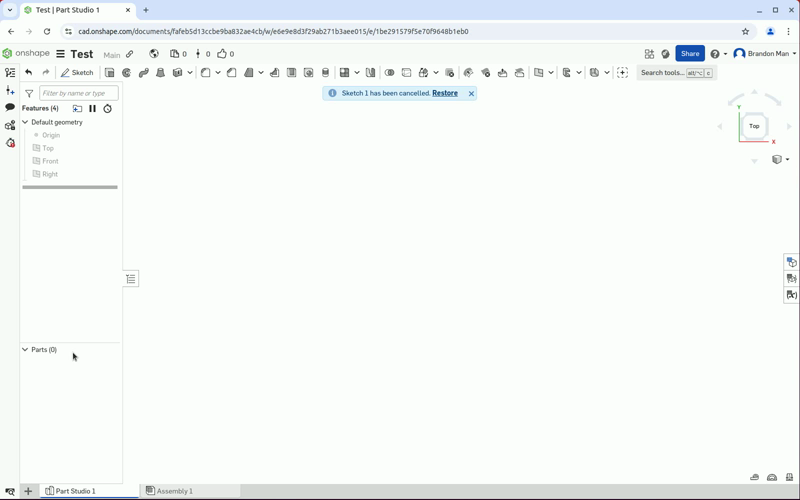
key(shift+p)
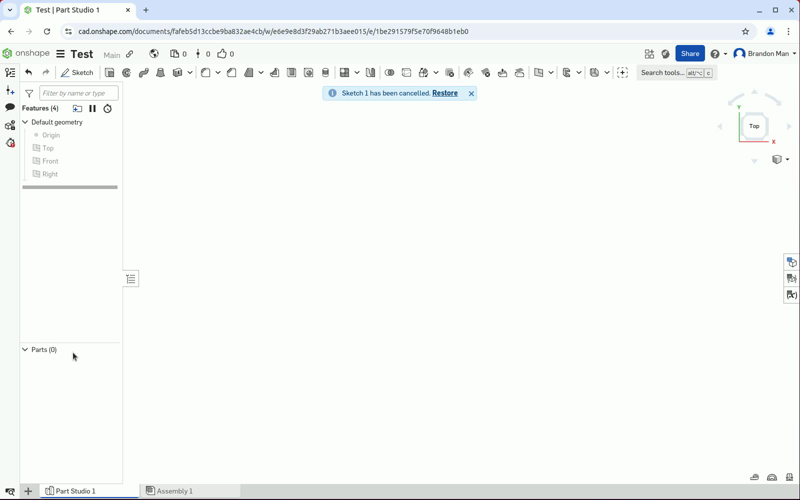
key(space)
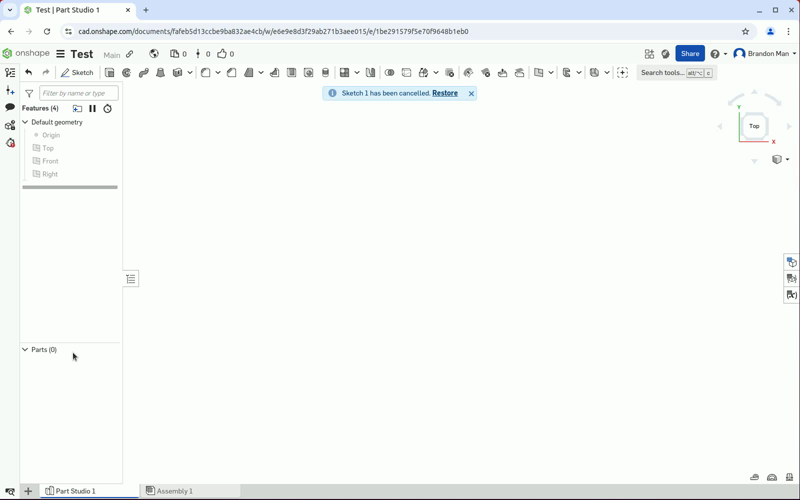
key_down(shift)
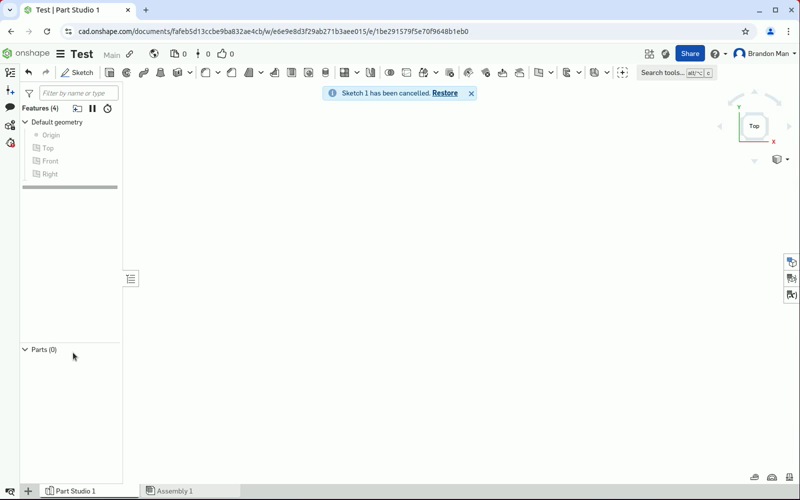
key(up)
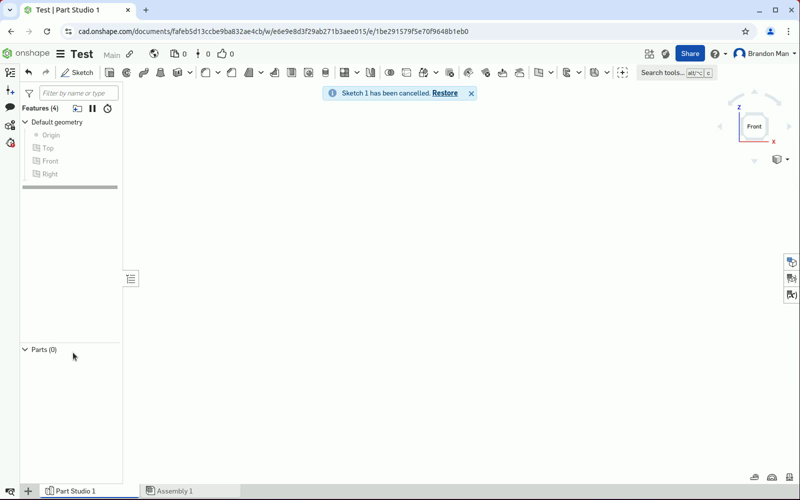
key_up(shift)
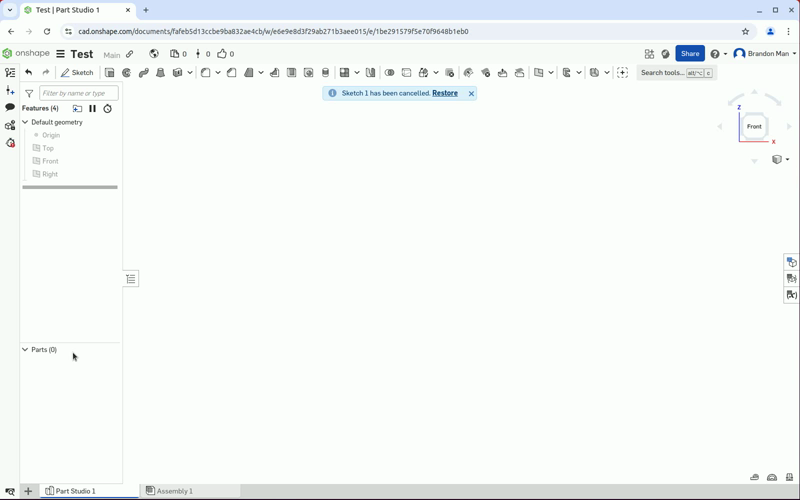
mouse_move(73, 352)
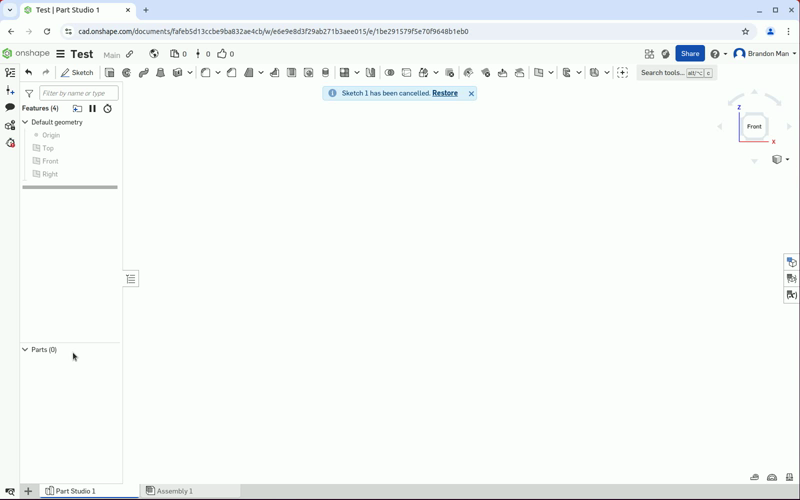
key(shift+y)
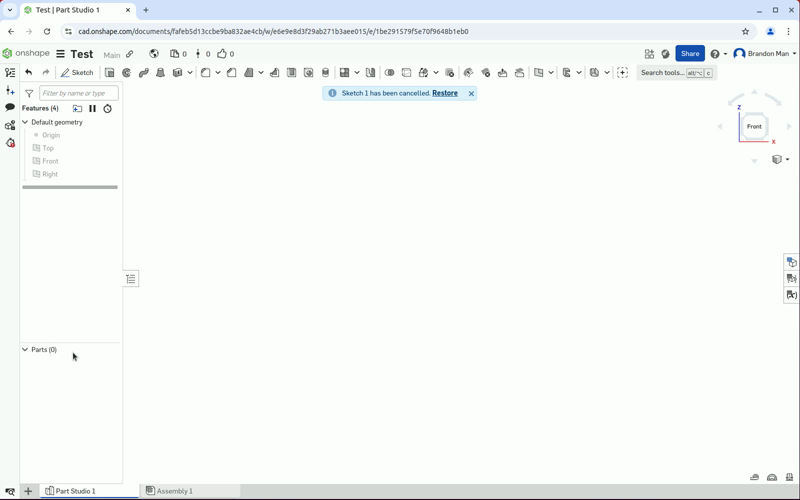
key(shift+s)
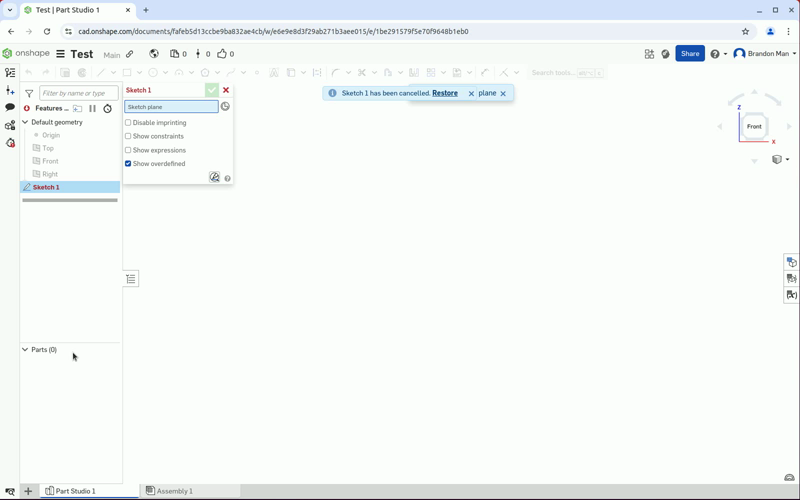
mouse_move(73, 163)
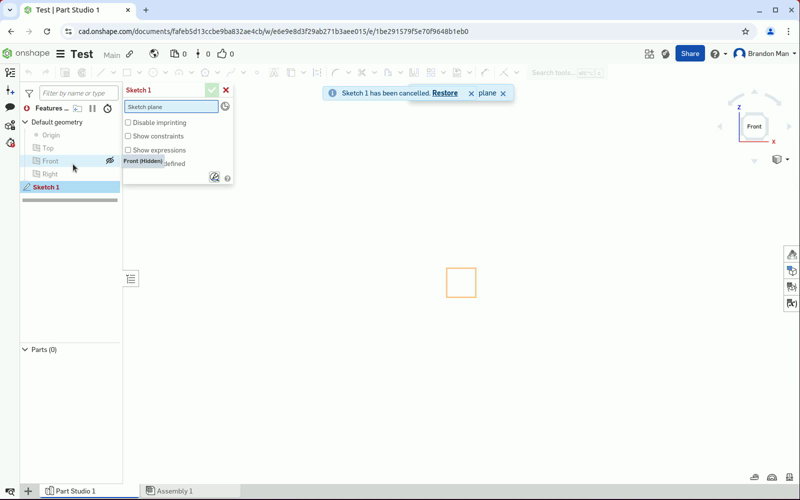
click(73, 163)
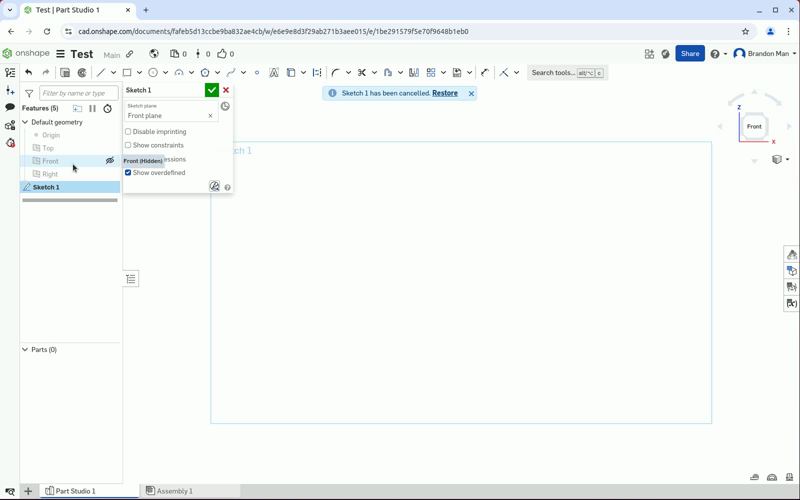
mouse_move(73, 352)
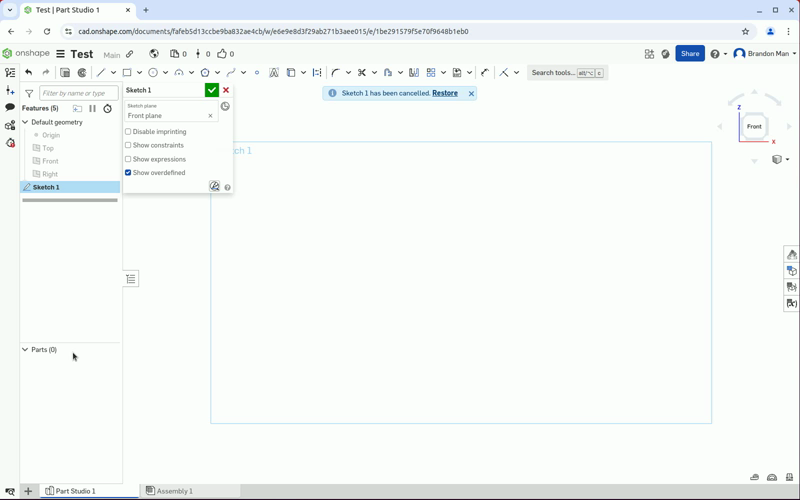
key(y)
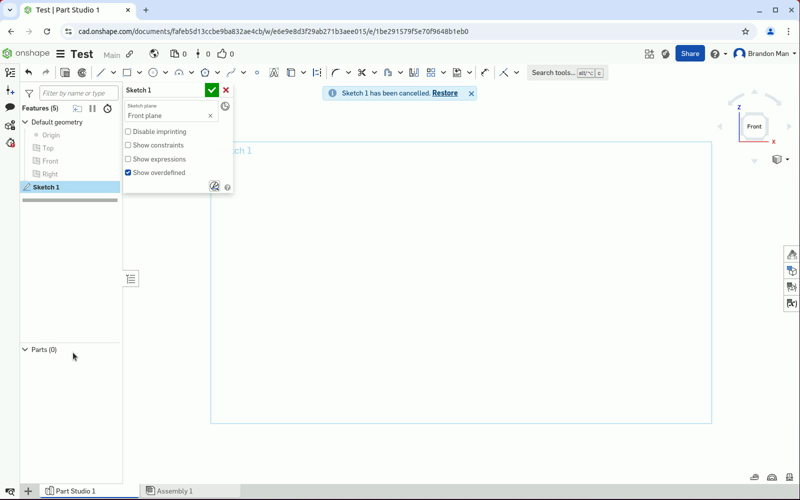
key(c)
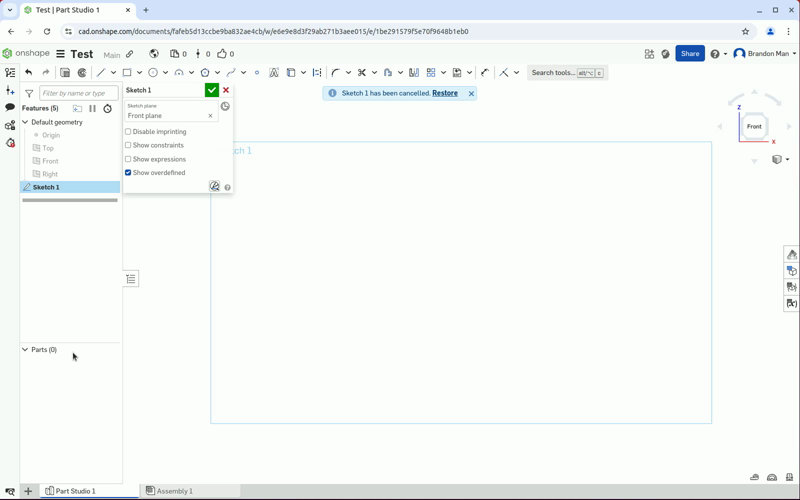
key_down(shift)
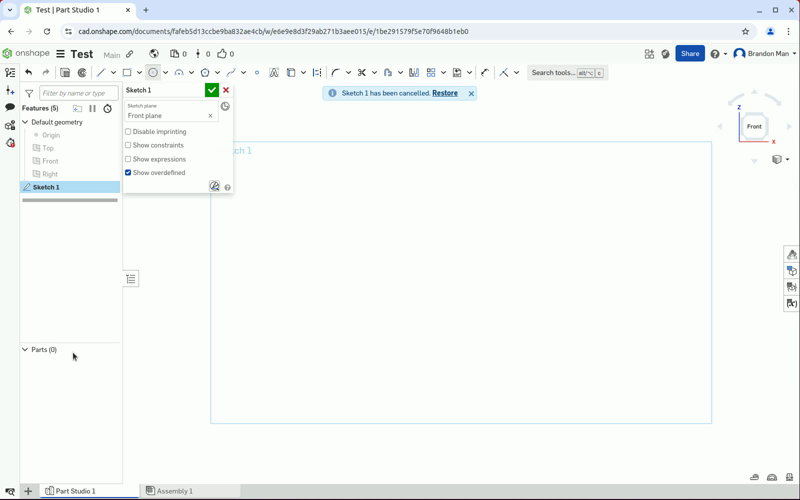
mouse_move(351, 279)
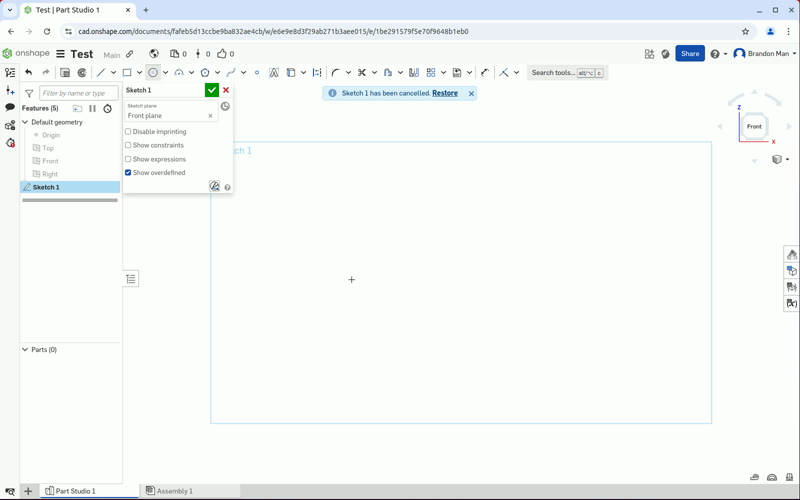
click(351, 279)
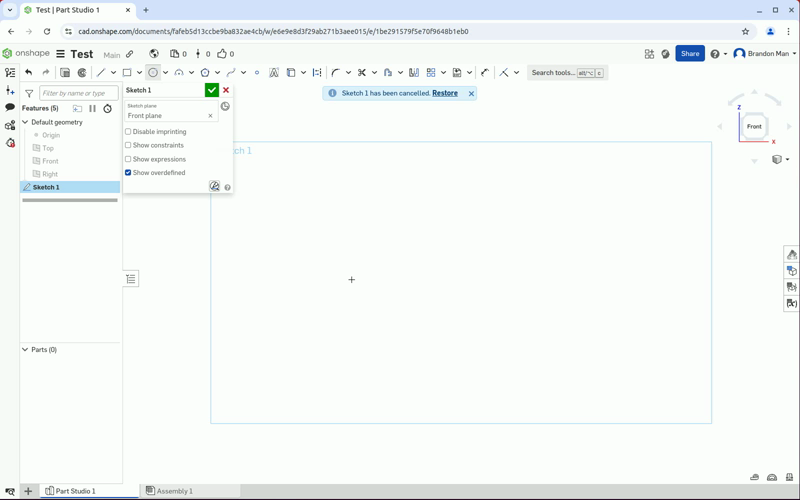
key_up(shift)
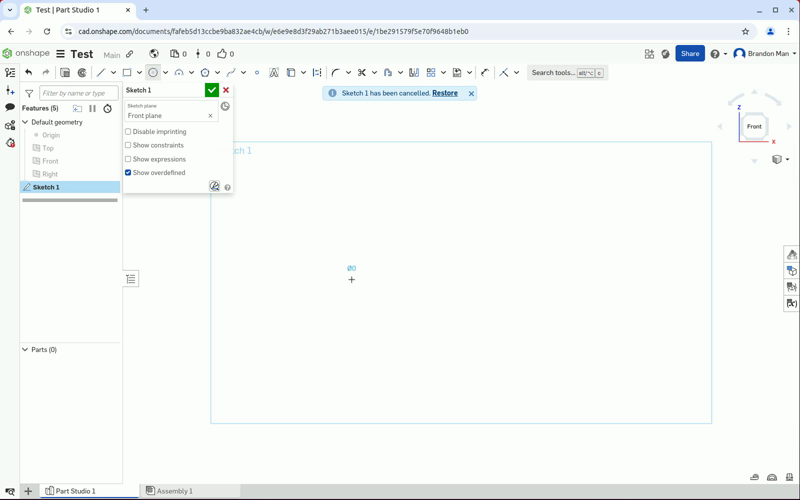
mouse_move(355, 279)
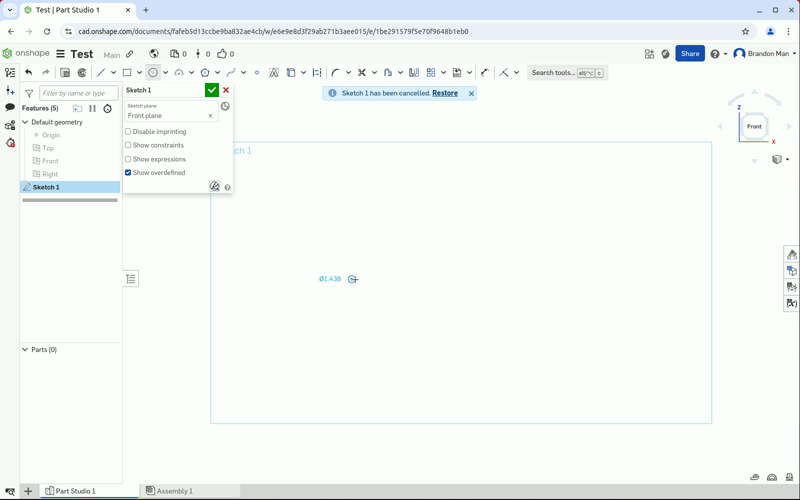
click(355, 279)
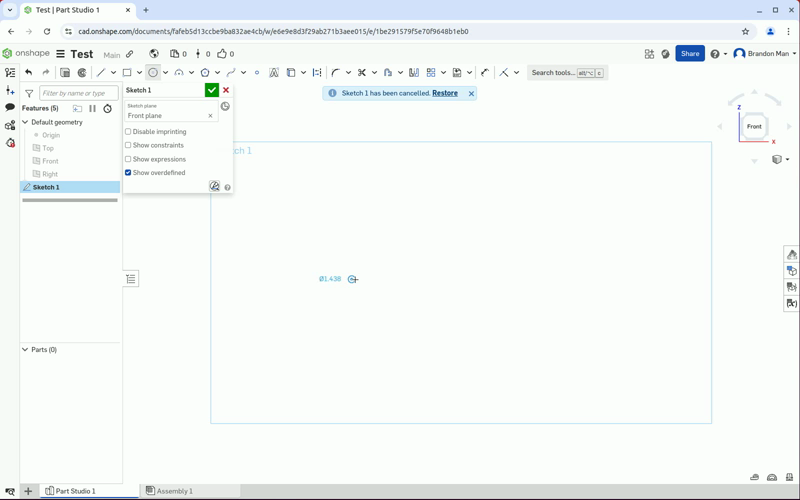
key(esc)
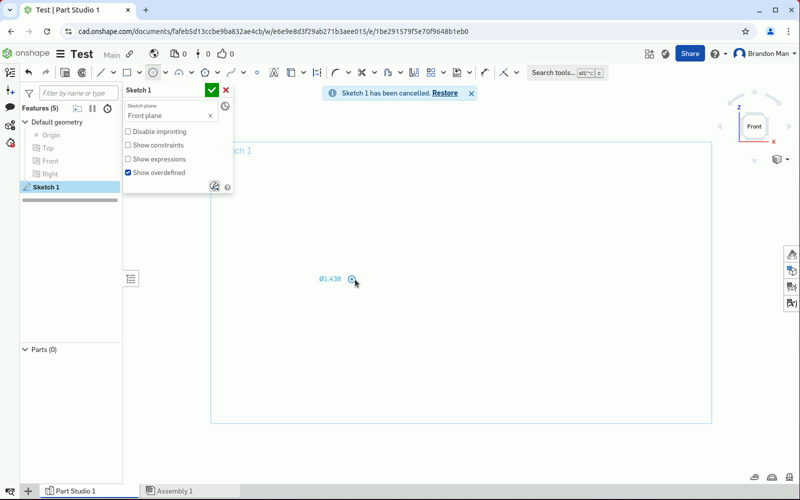
key(c)
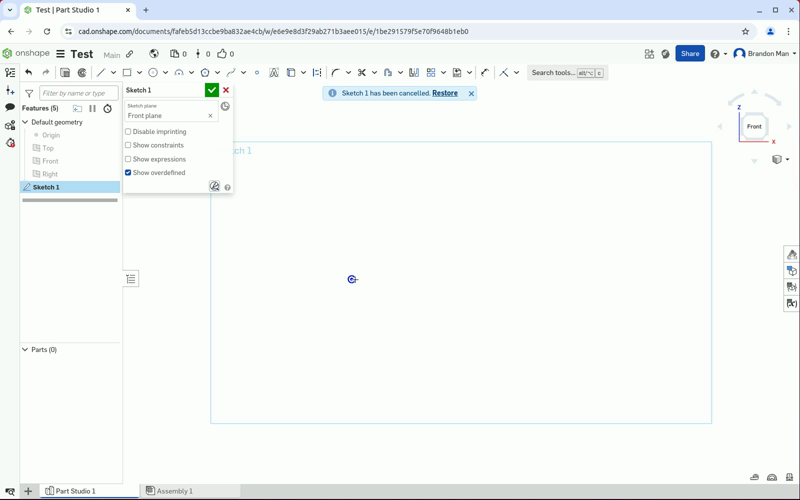
key_down(shift)
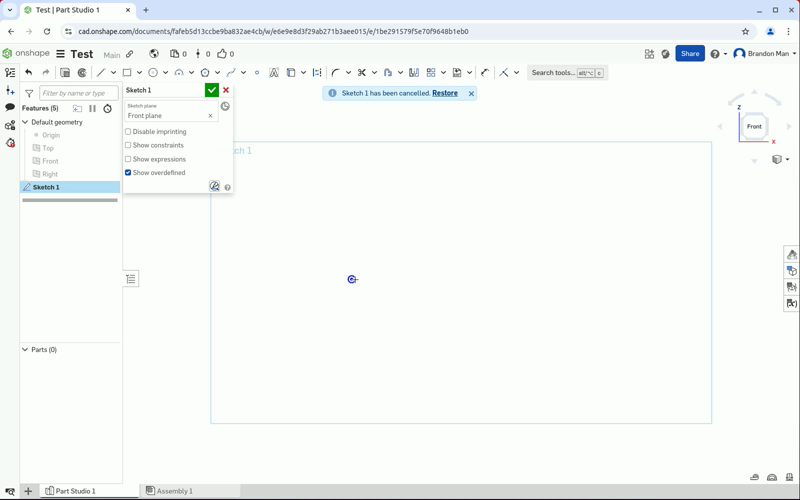
mouse_move(351, 279)
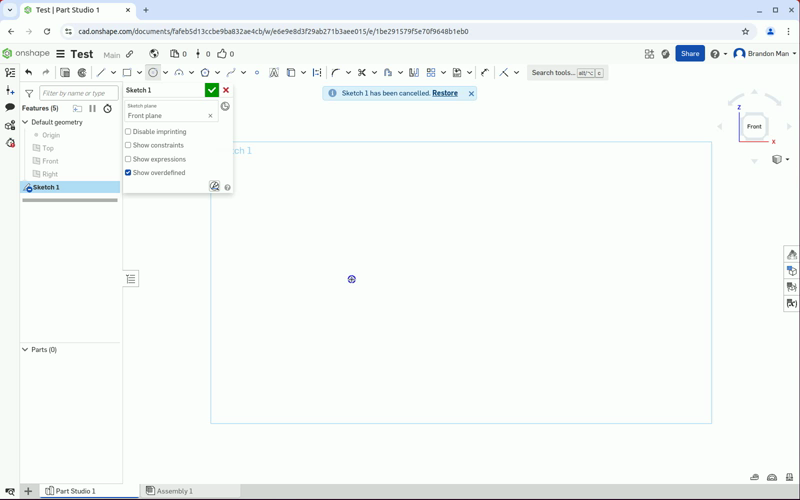
scroll(6)
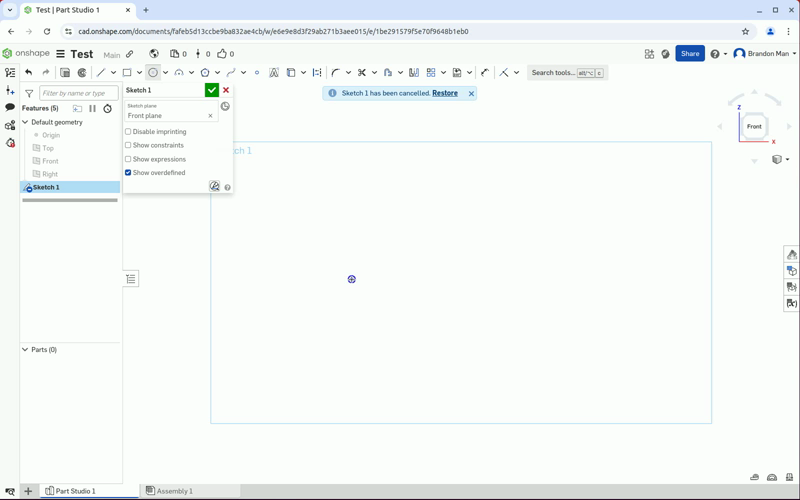
scroll(6)
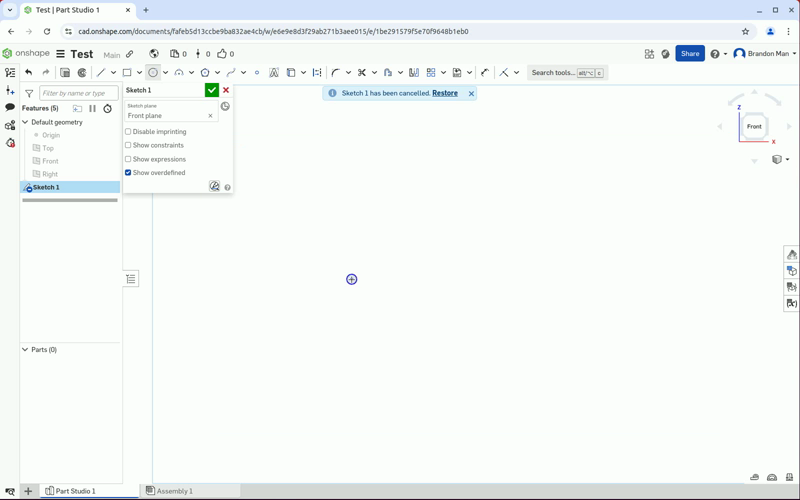
scroll(6)
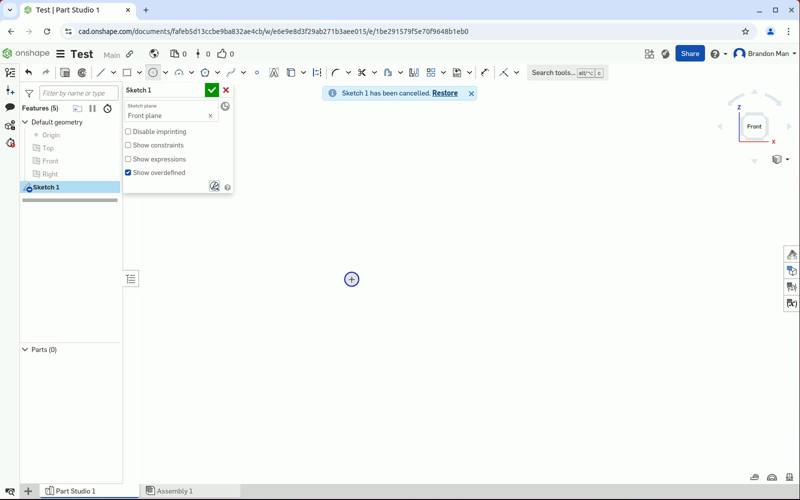
scroll(6)
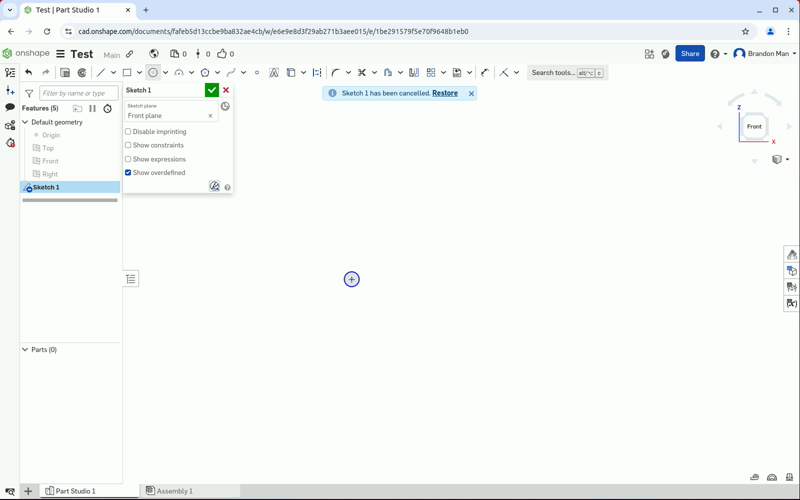
scroll(6)
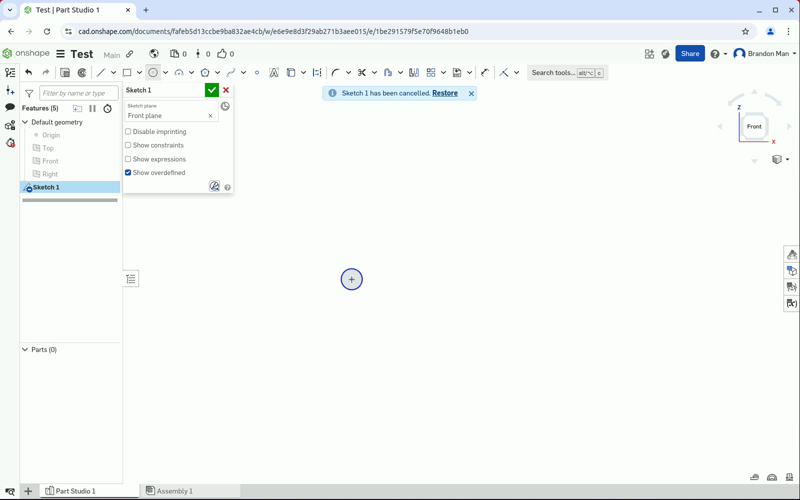
scroll(6)
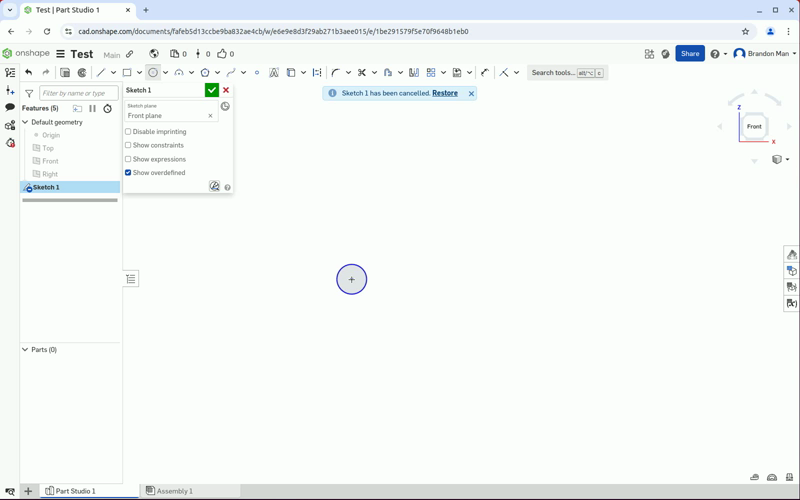
scroll(6)
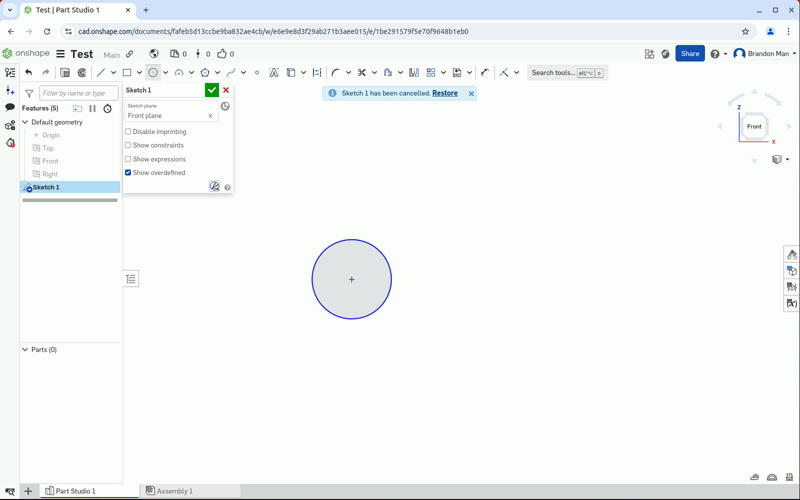
click(351, 279)
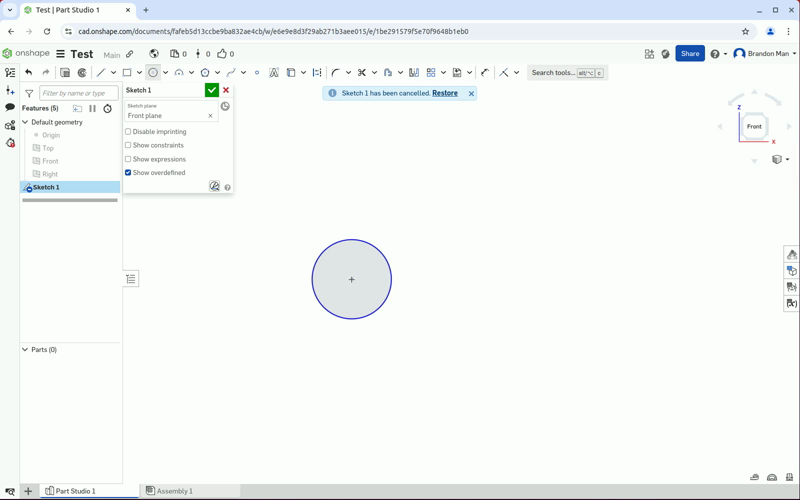
scroll(-6)
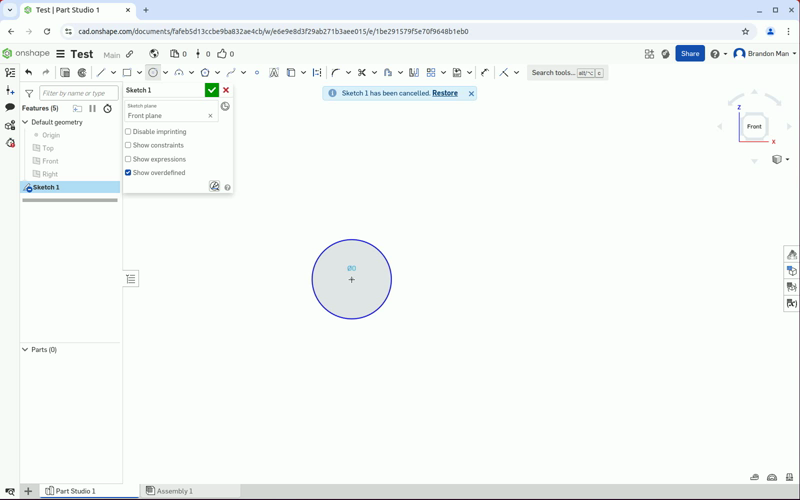
scroll(-6)
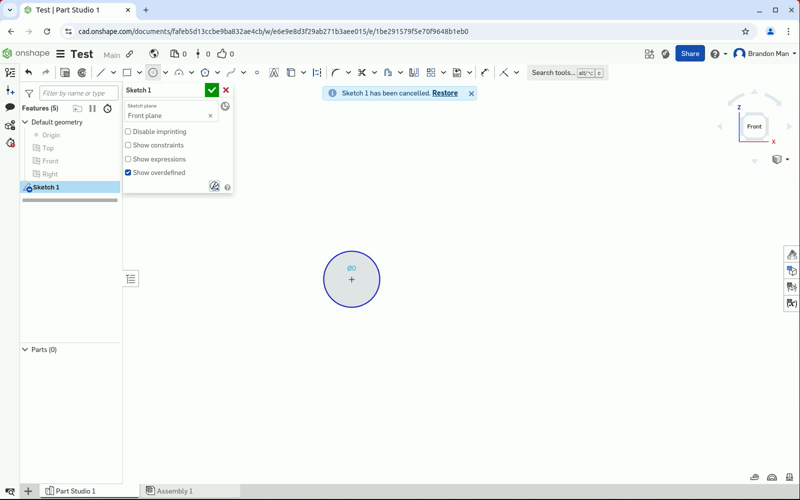
scroll(-6)
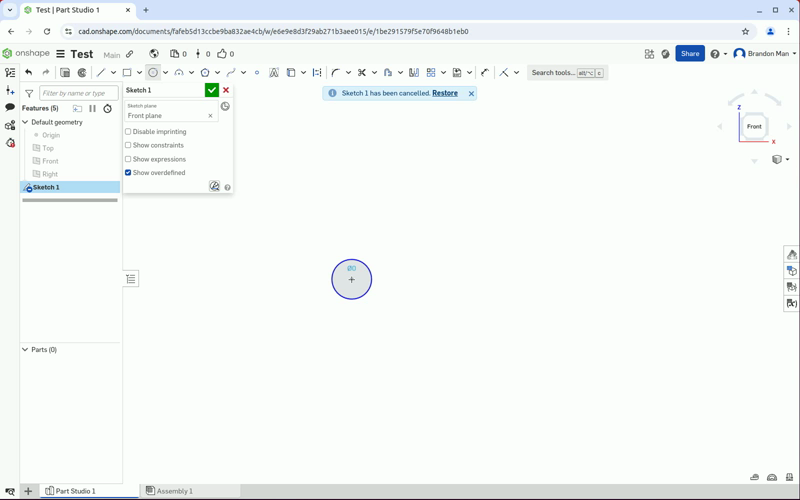
scroll(-6)
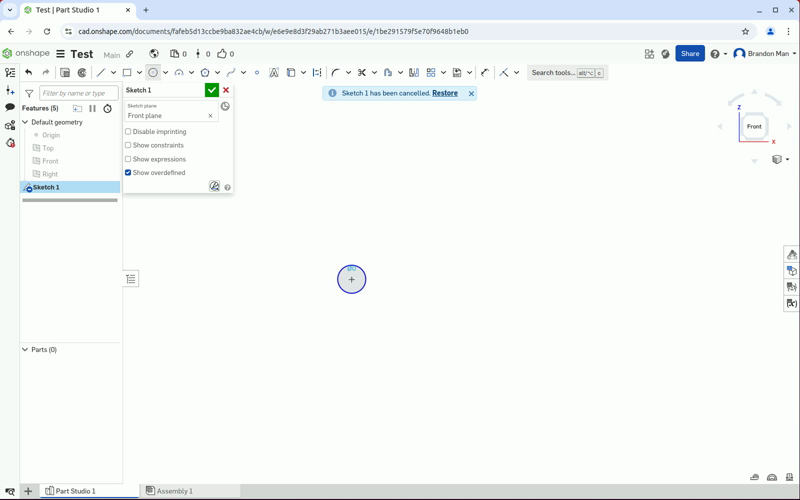
scroll(-6)
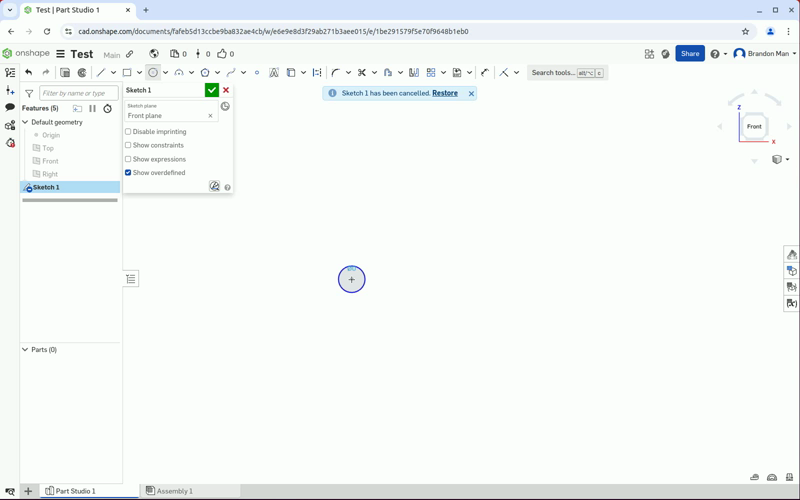
scroll(-6)
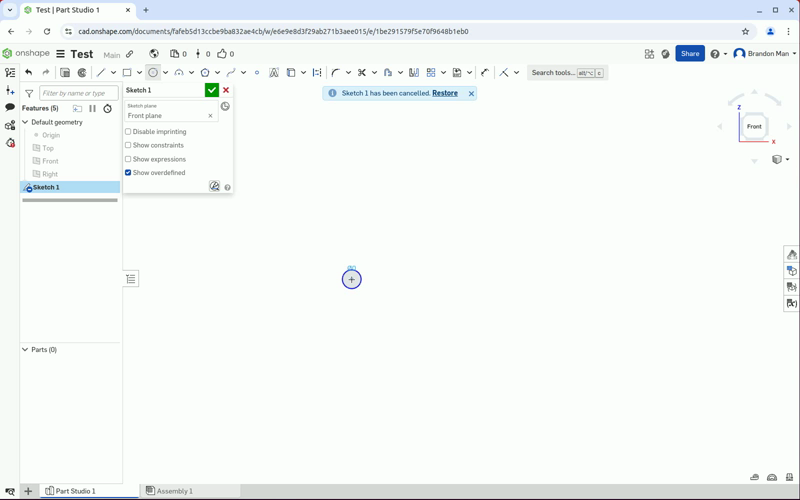
scroll(-6)
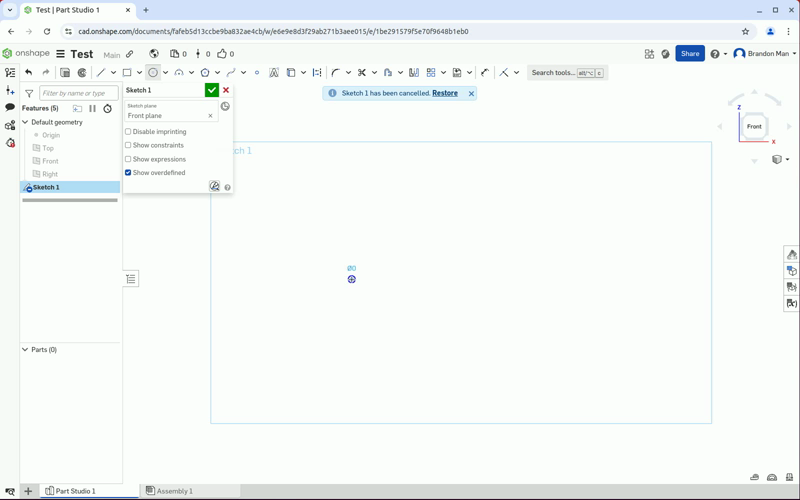
key_up(shift)
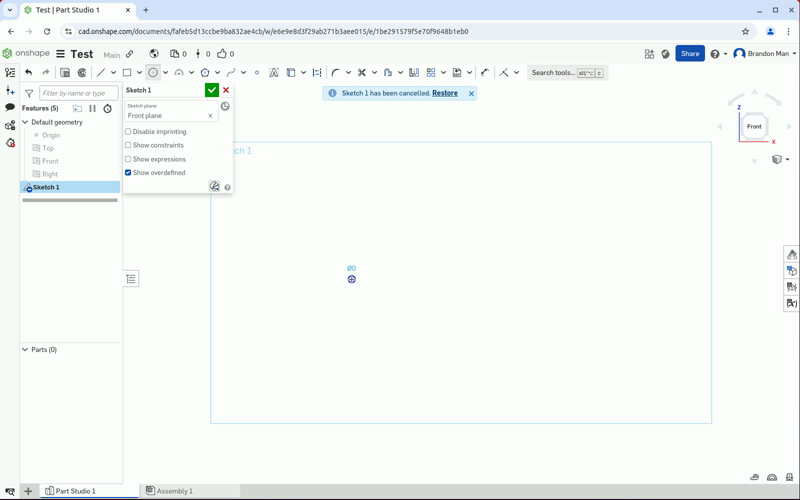
mouse_move(354, 279)
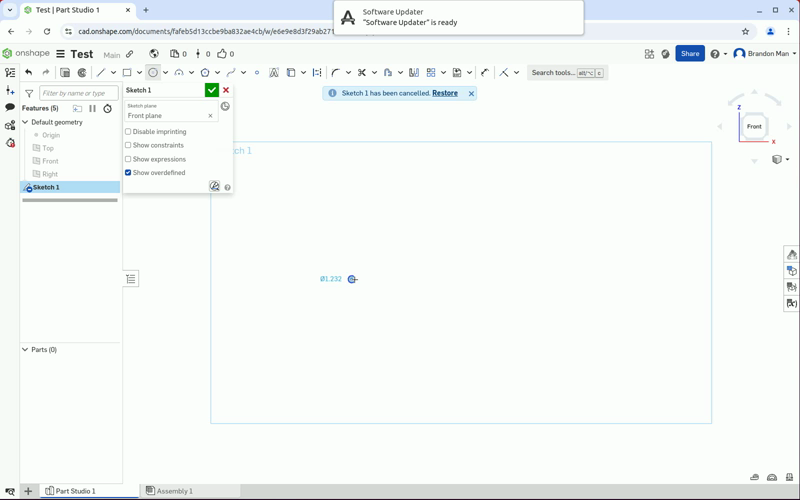
scroll(6)
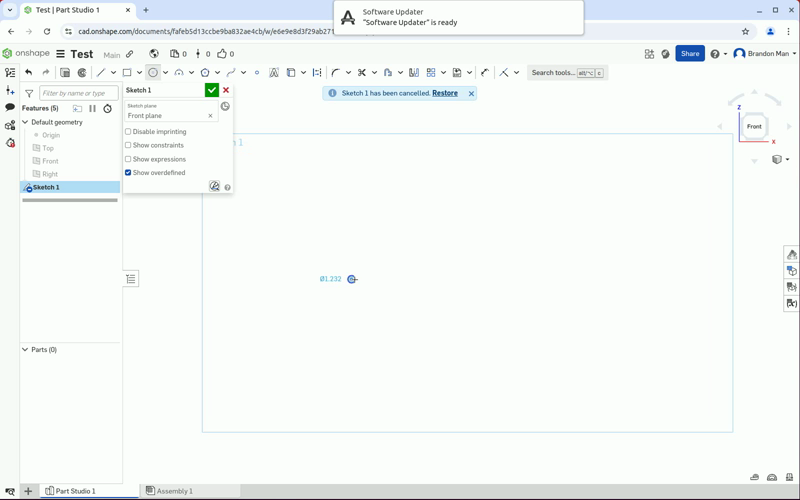
scroll(6)
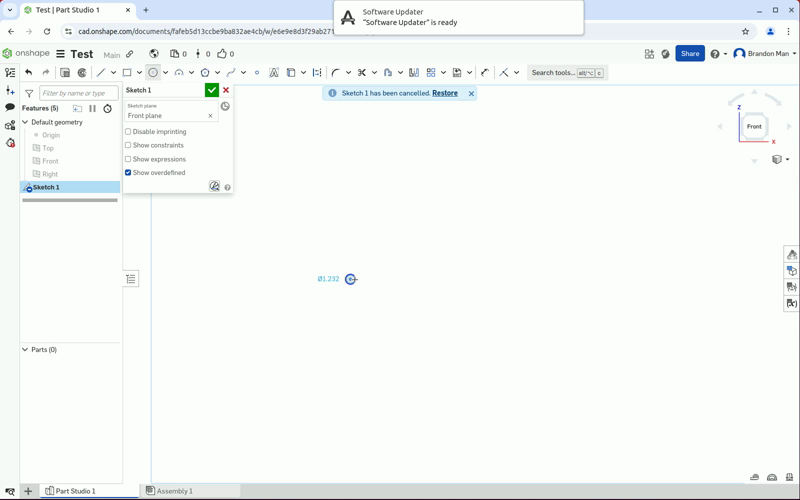
scroll(6)
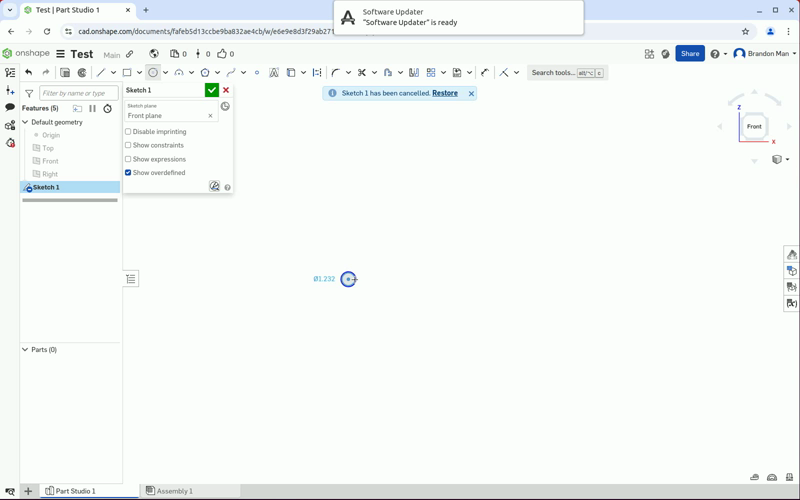
scroll(6)
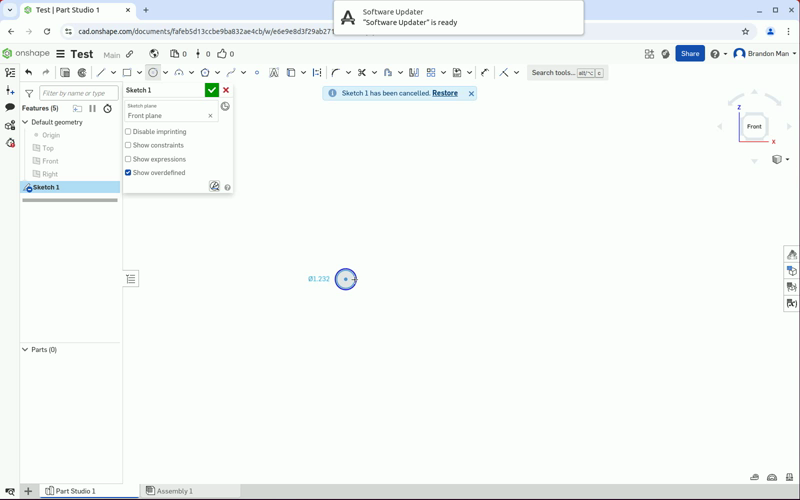
scroll(6)
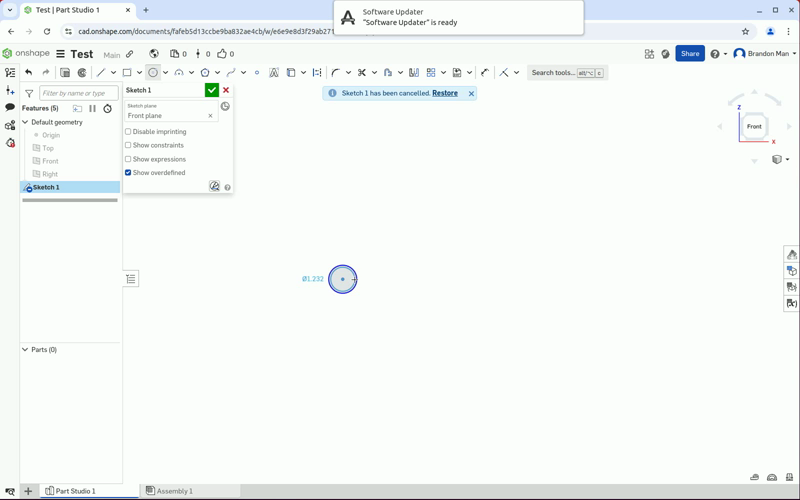
scroll(6)
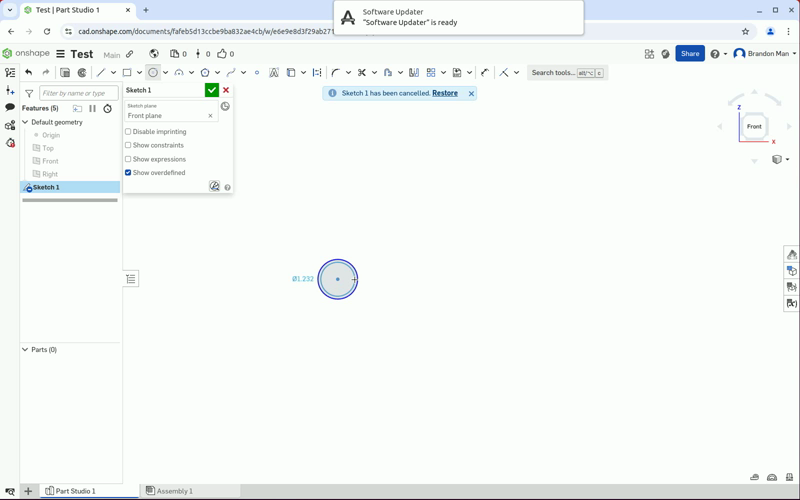
scroll(6)
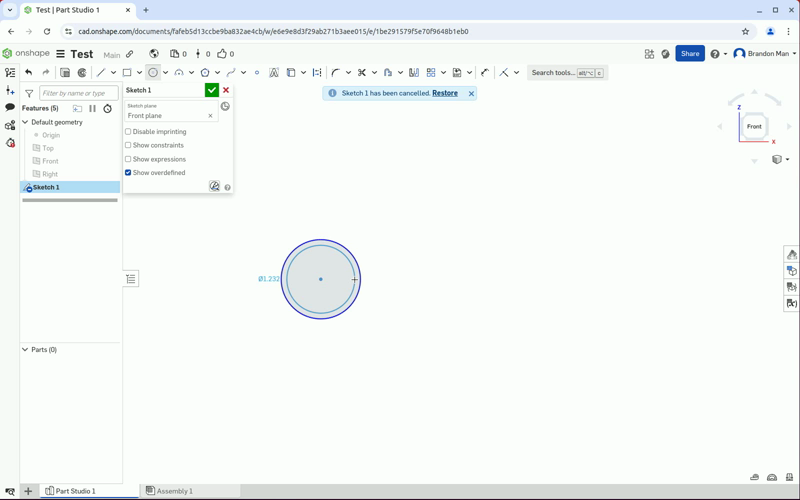
click(354, 279)
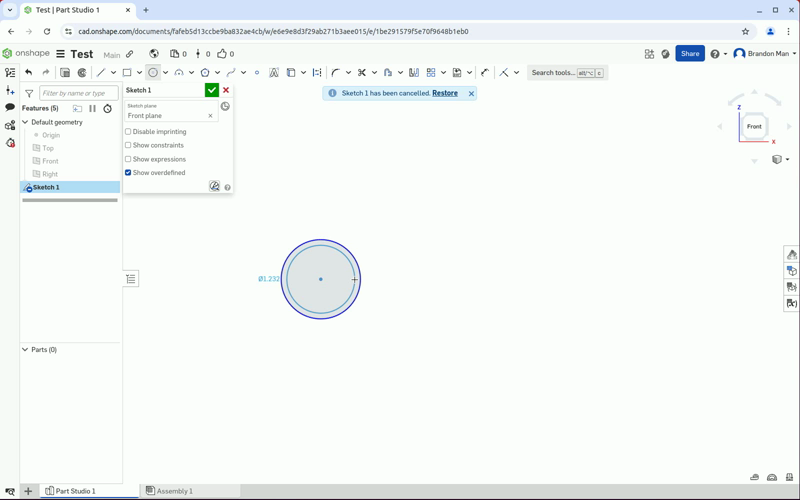
scroll(-6)
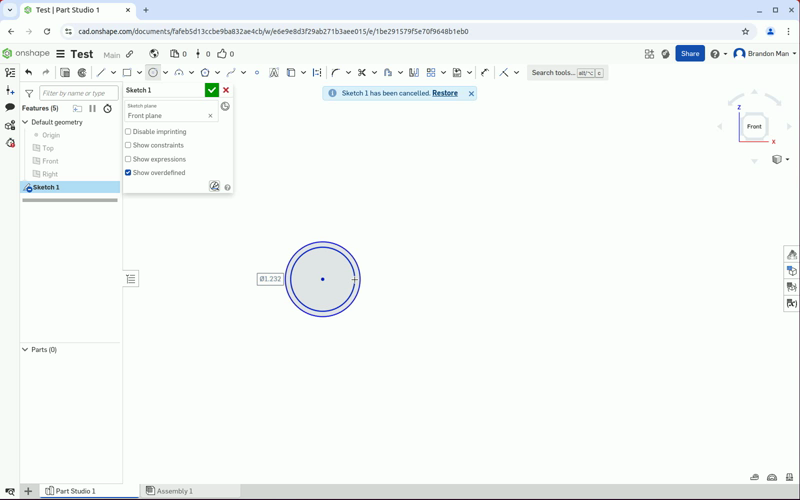
scroll(-6)
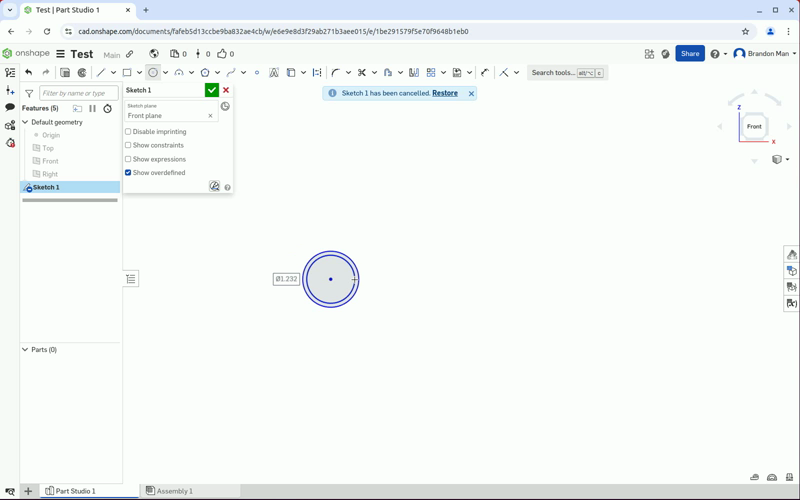
scroll(-6)
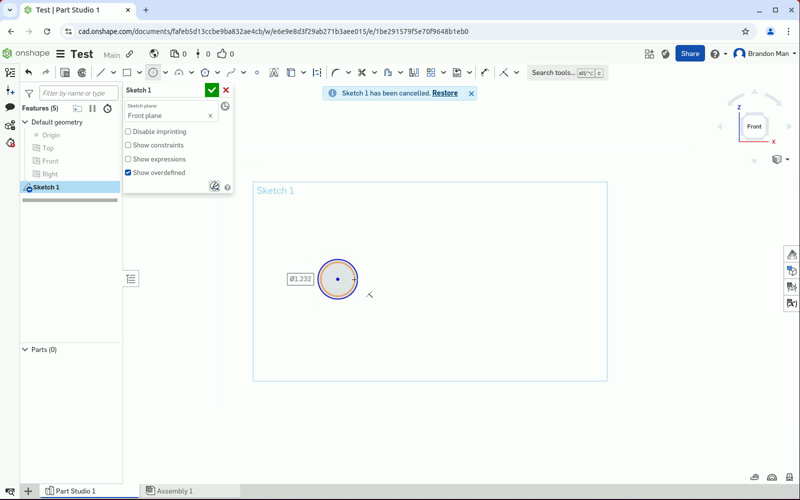
scroll(-6)
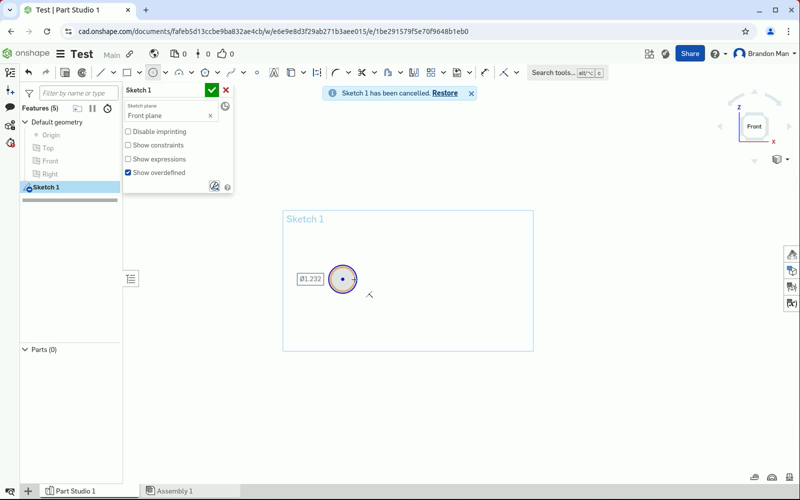
scroll(-6)
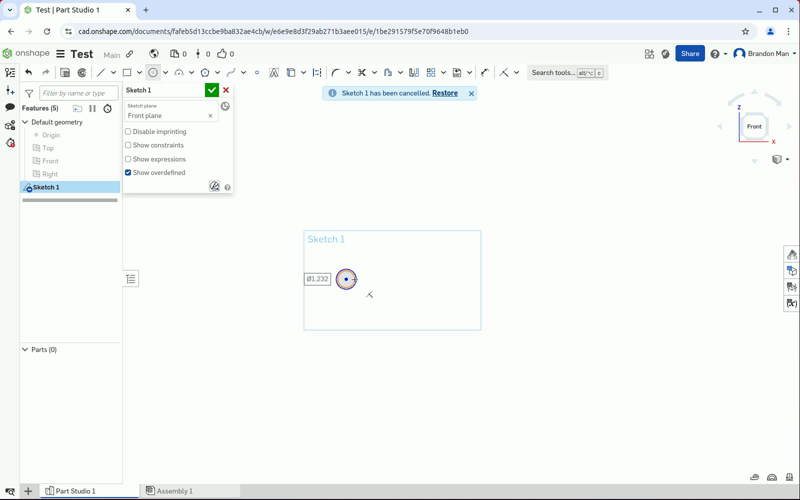
scroll(-6)
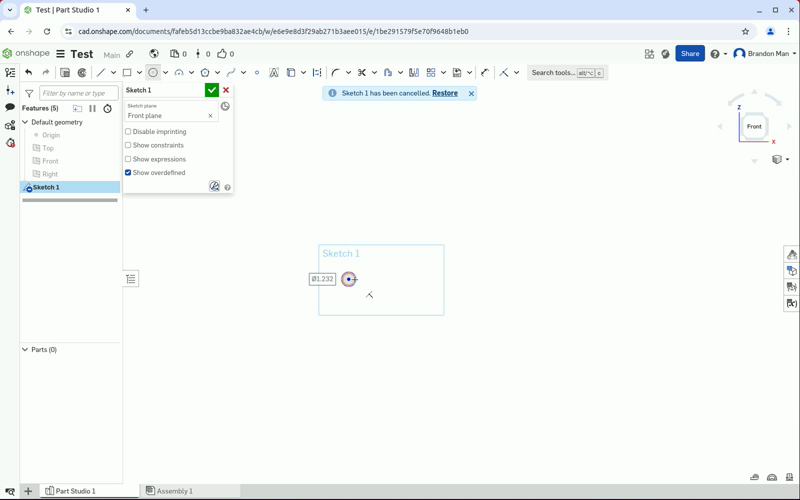
scroll(-6)
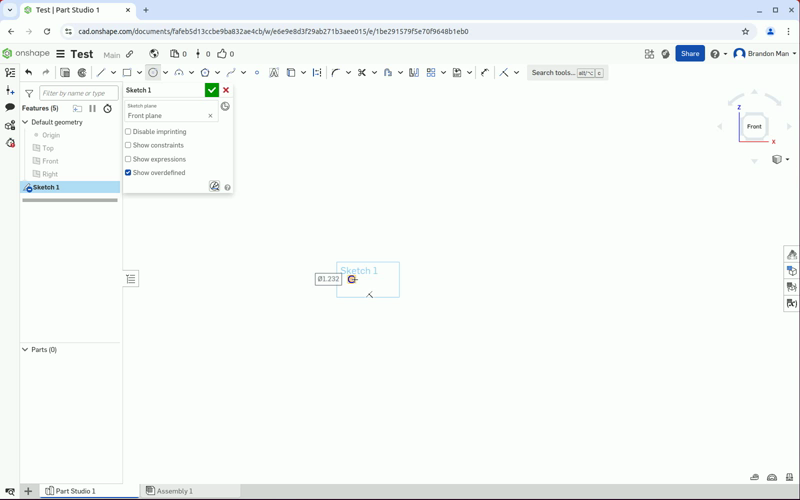
key(esc)
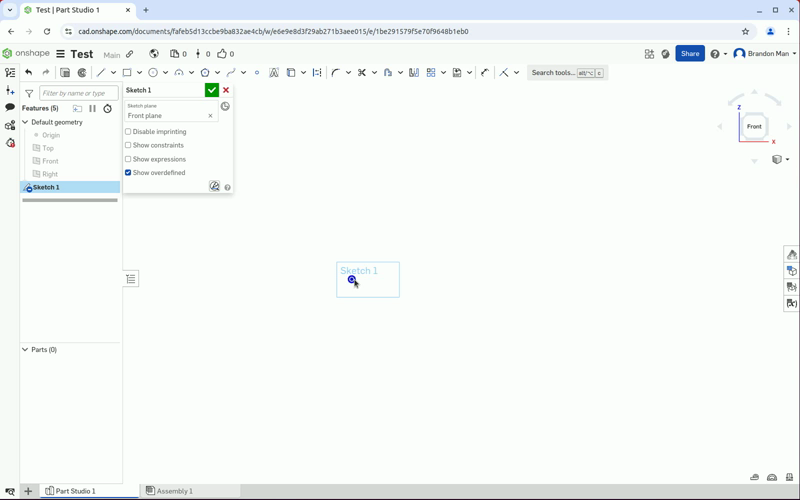
mouse_move(353, 276)
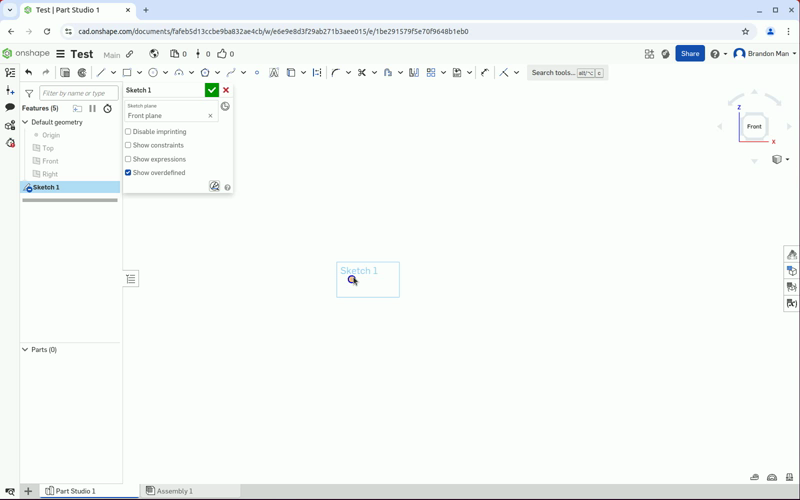
scroll(6)
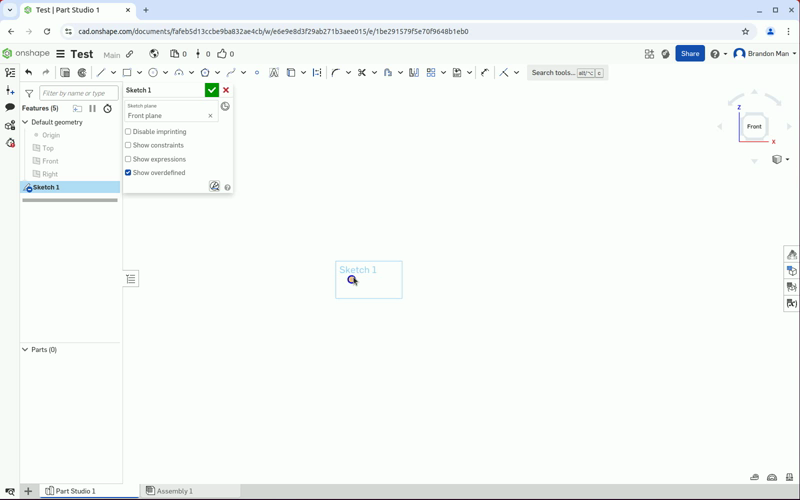
scroll(6)
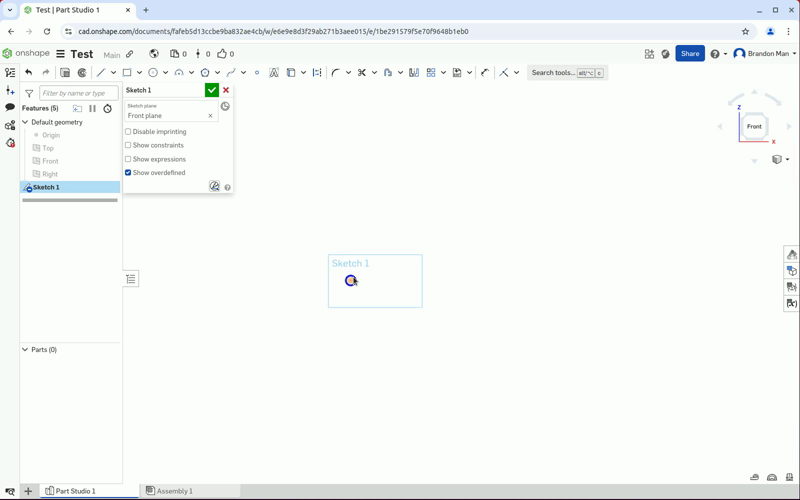
scroll(6)
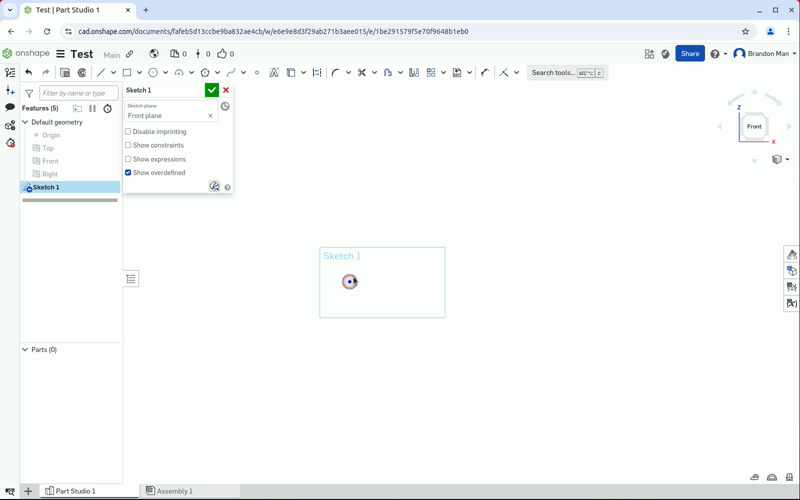
scroll(6)
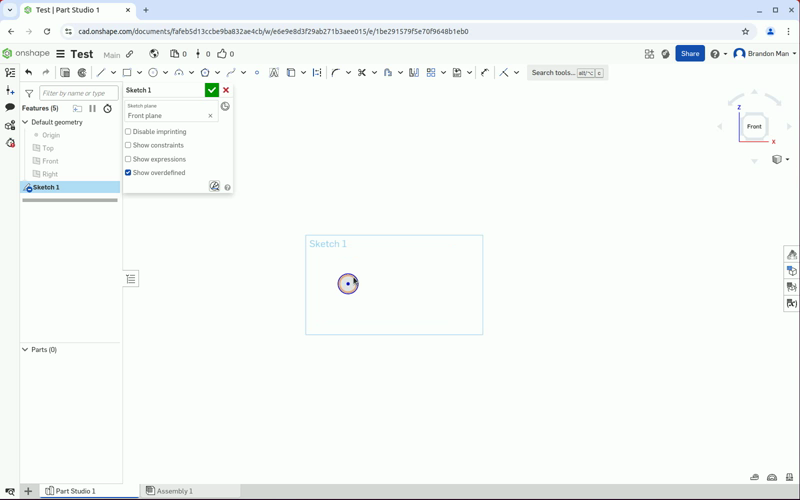
scroll(6)
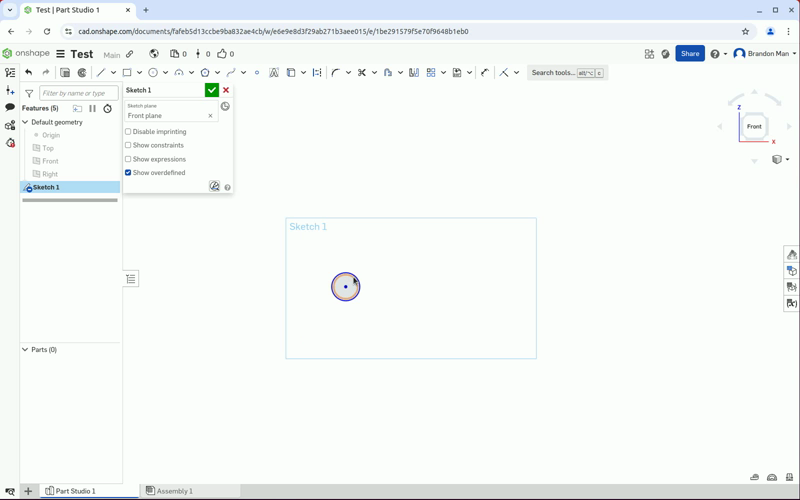
scroll(6)
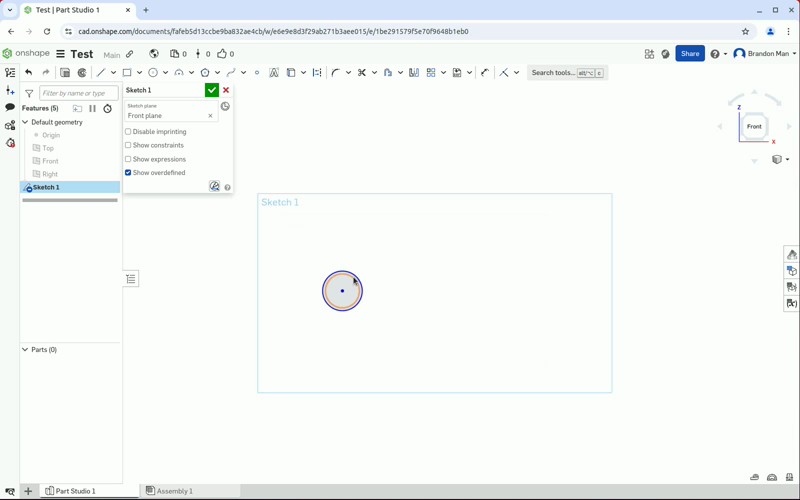
scroll(6)
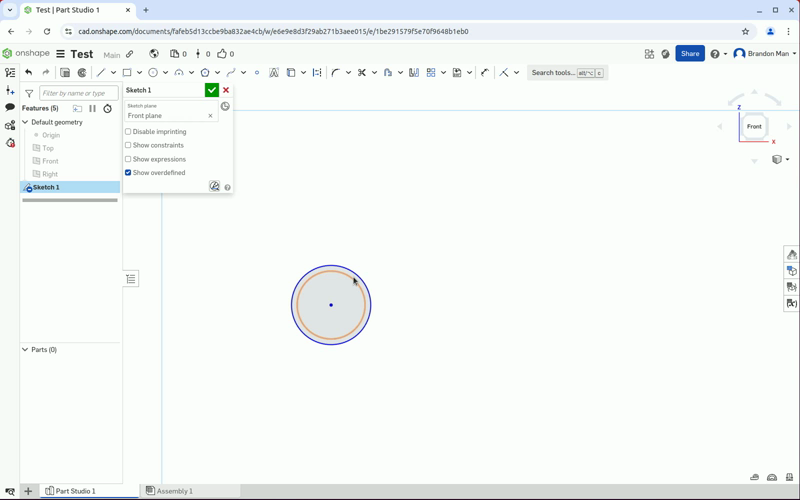
click(353, 276)
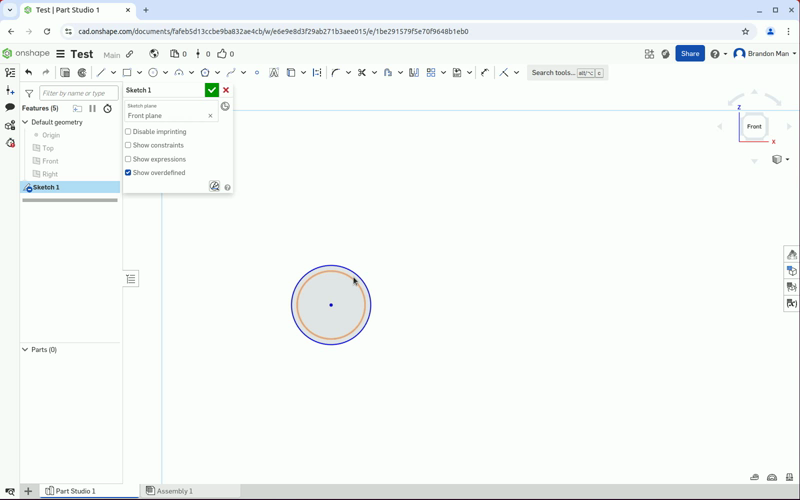
scroll(-6)
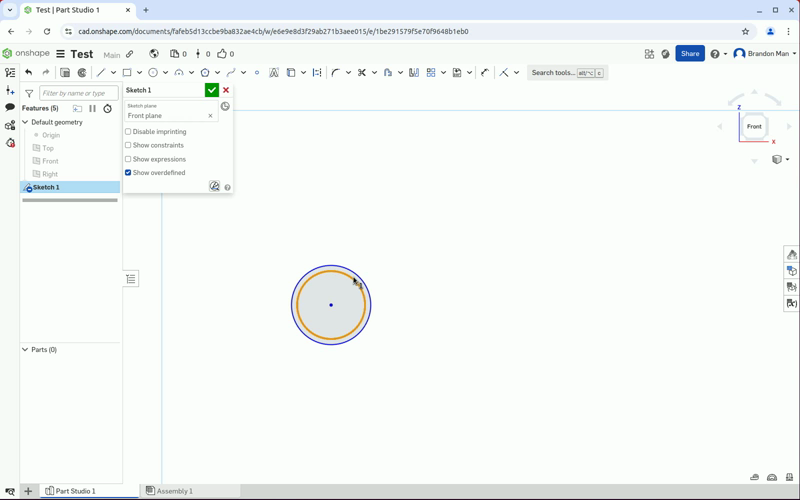
scroll(-6)
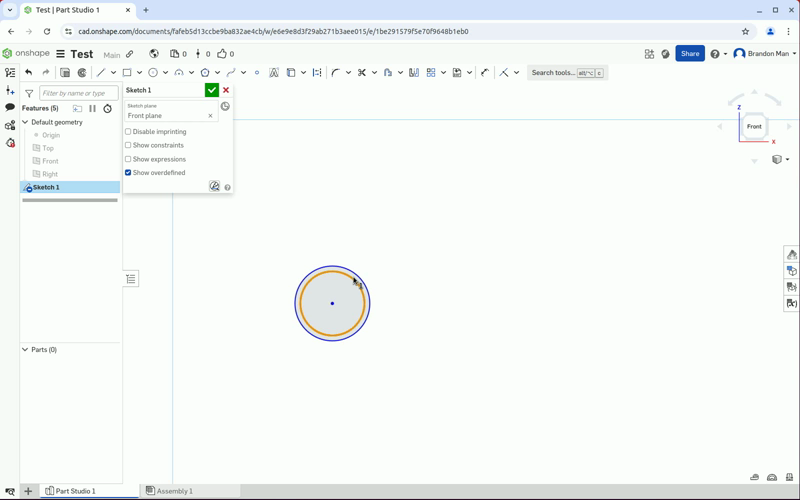
scroll(-6)
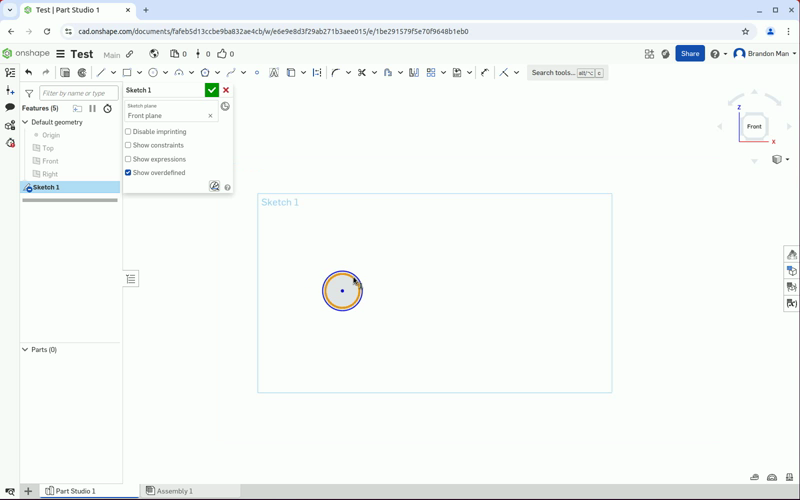
scroll(-6)
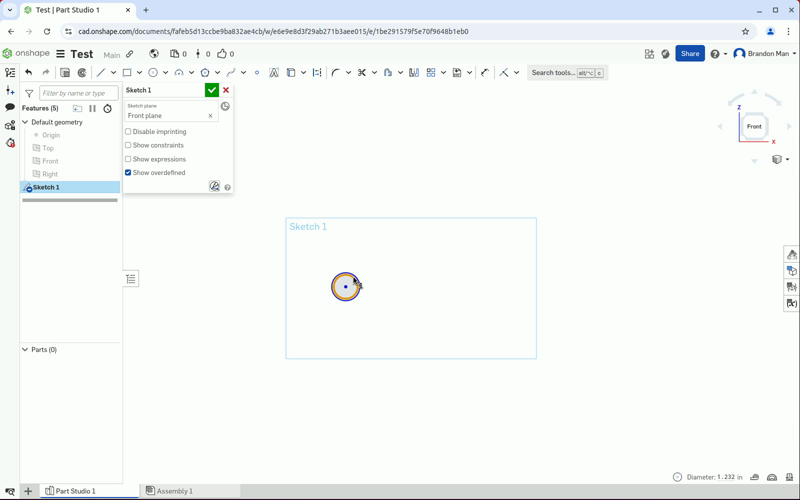
scroll(-6)
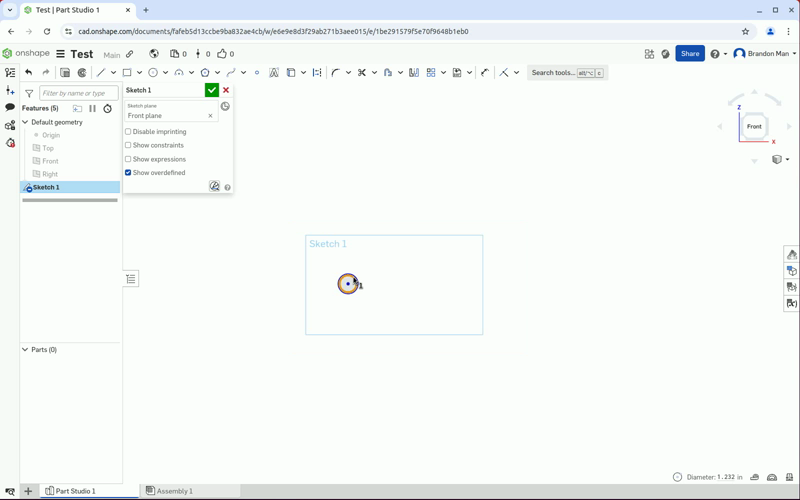
scroll(-6)
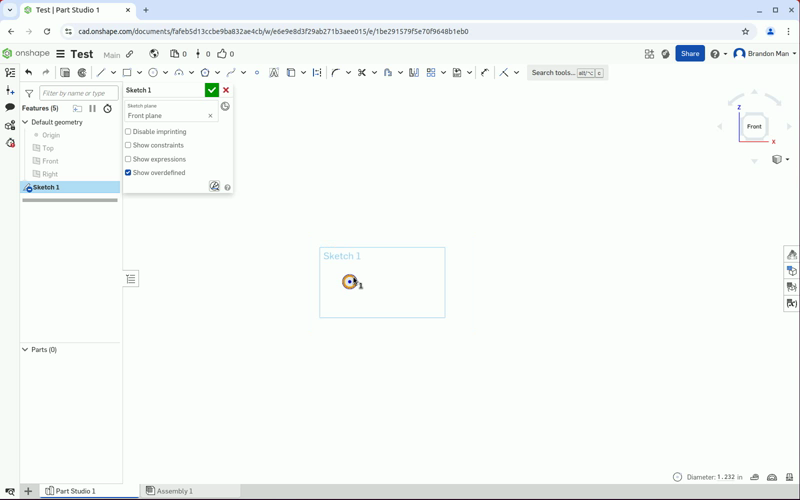
scroll(-6)
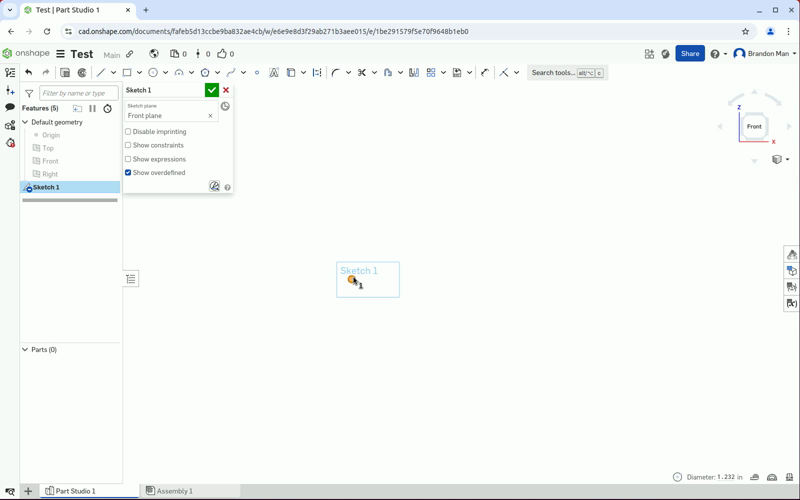
mouse_move(73, 352)
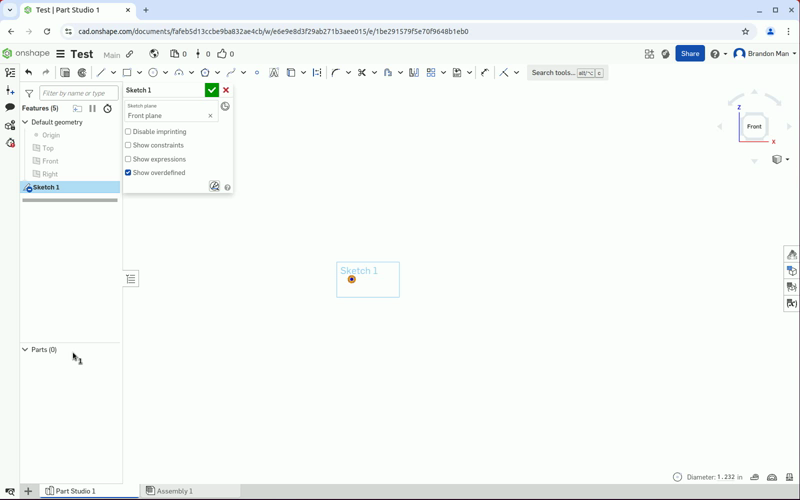
key(shift+y)
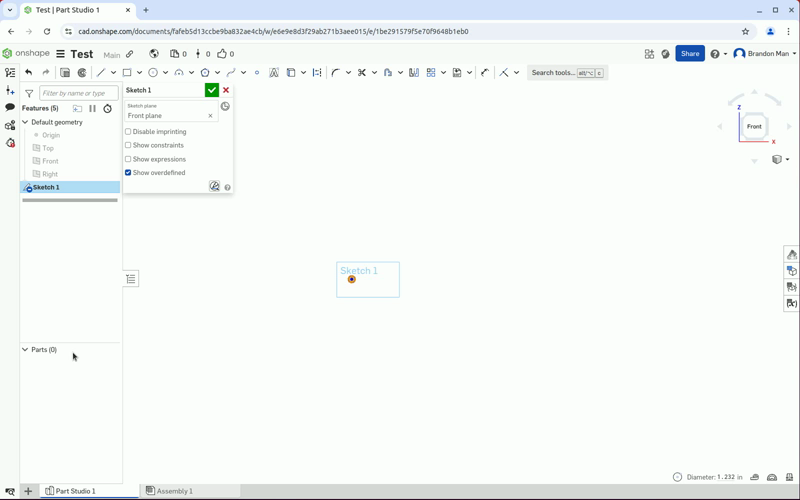
key(shift+e)
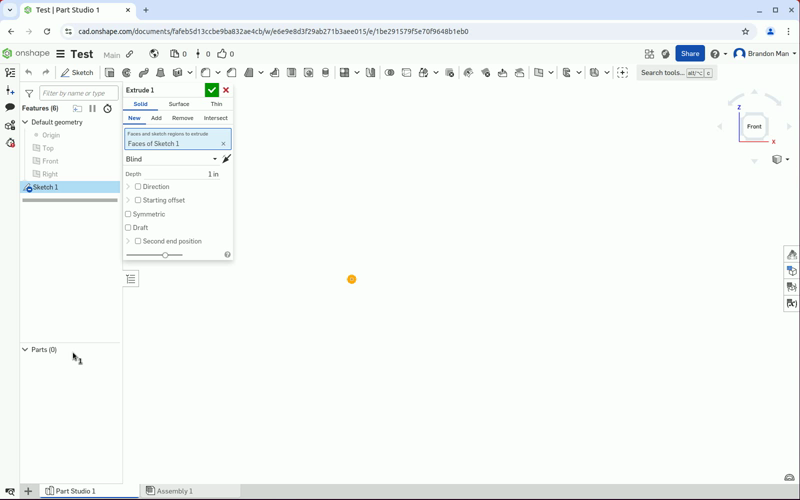
mouse_move(143, 106)
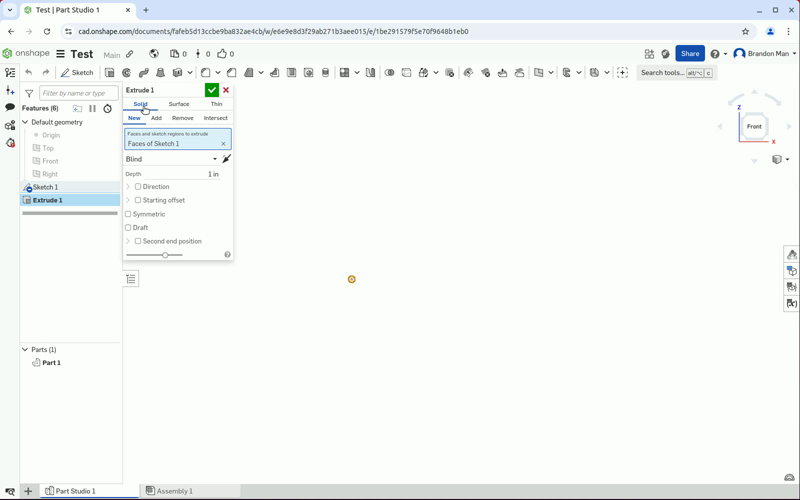
click(143, 106)
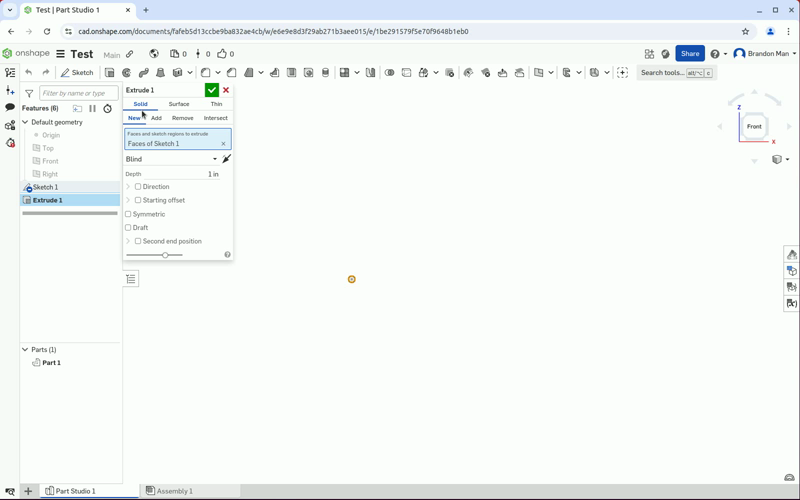
mouse_move(137, 120)
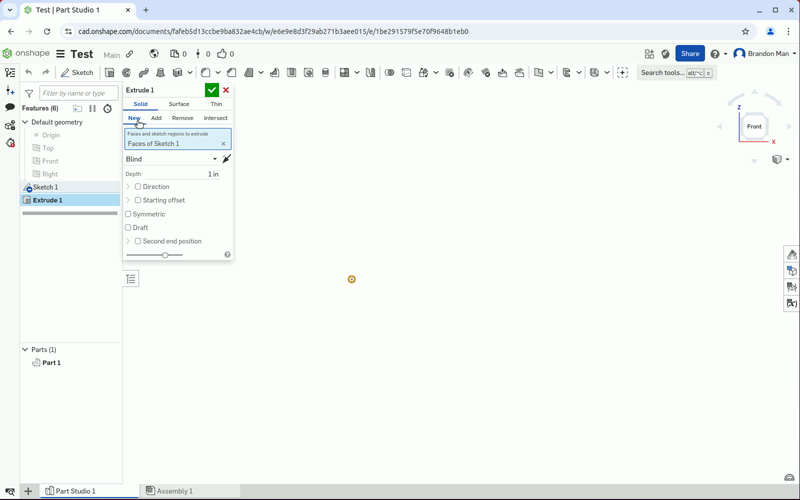
click(137, 120)
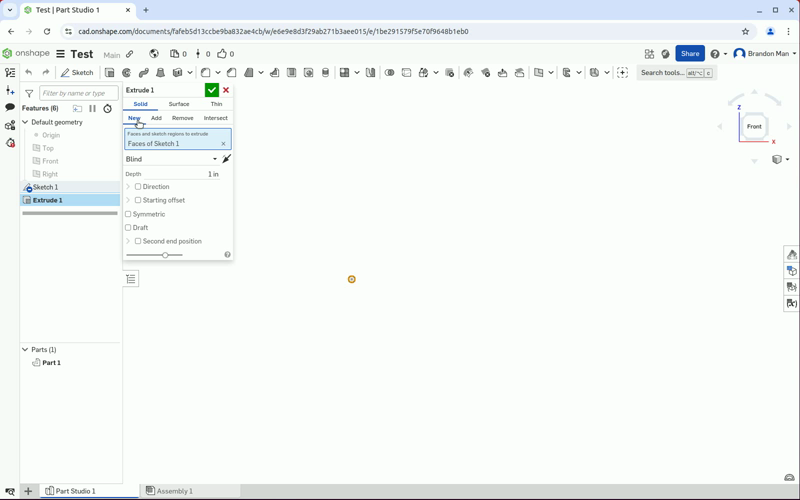
key(tab, 4)
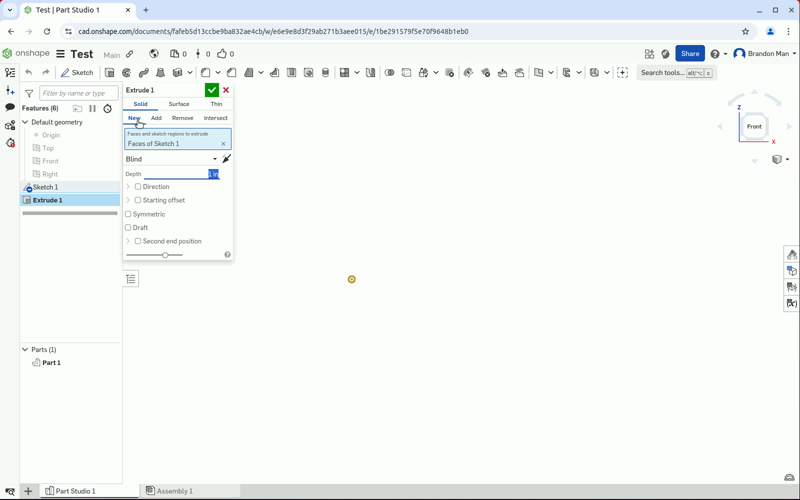
text(0.241)
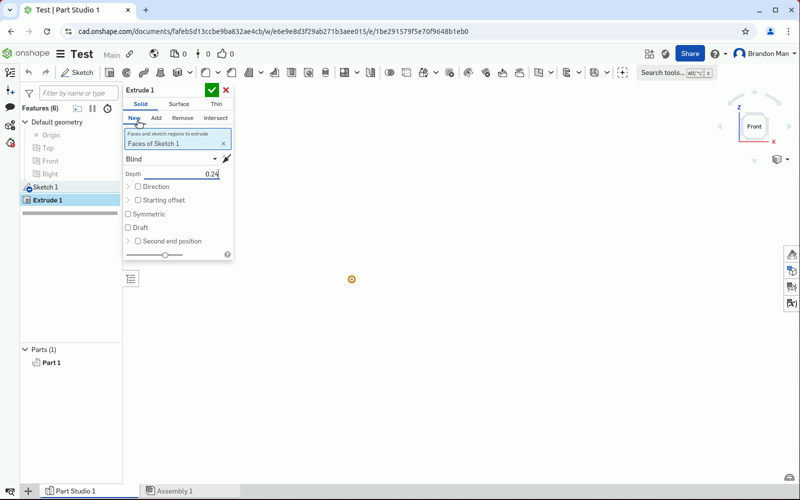
key(enter)
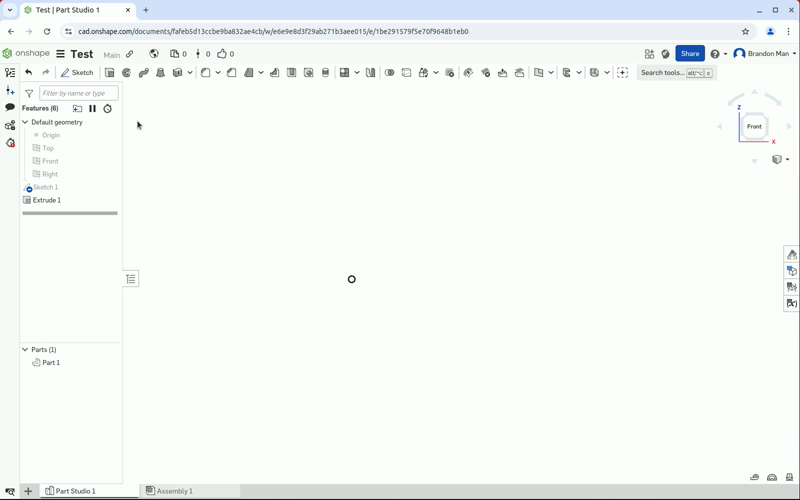
key(shift+h)
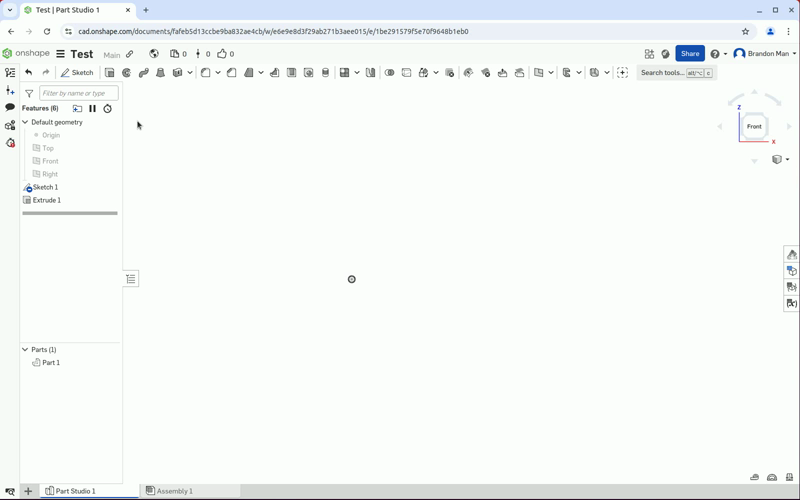
key(shift+h)
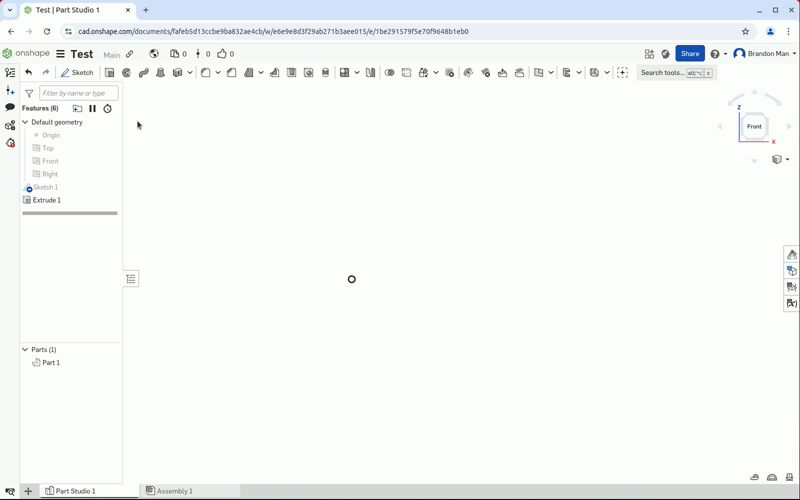
mouse_move(73, 189)
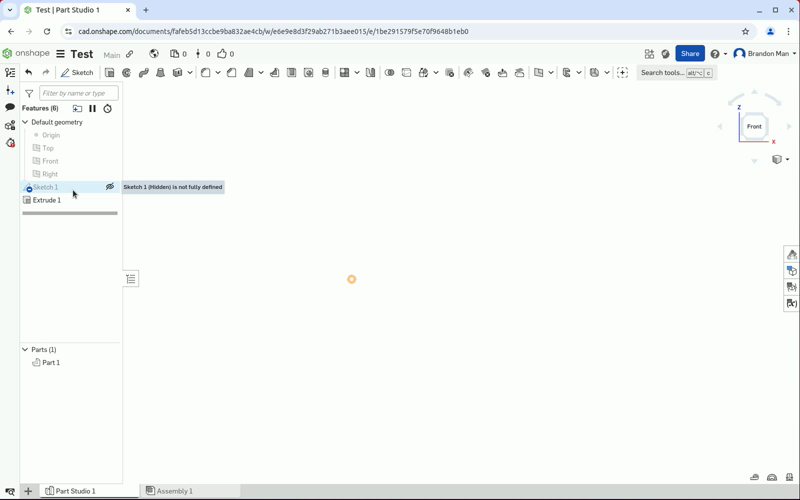
click(73, 189)
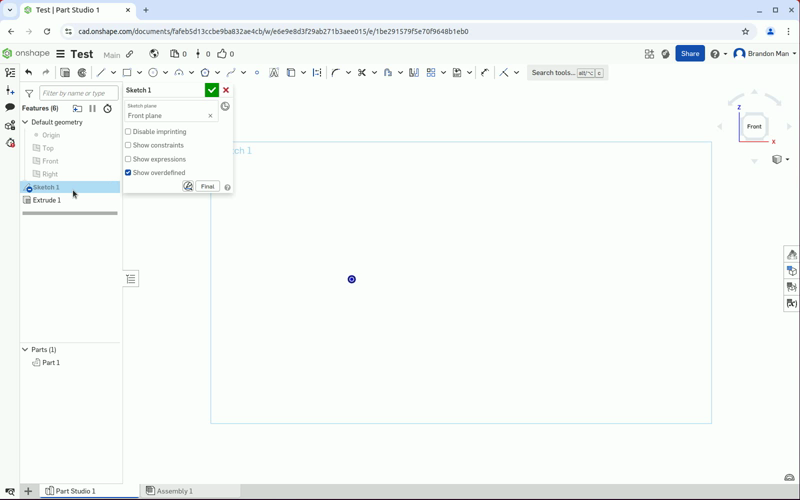
mouse_move(229, 92)
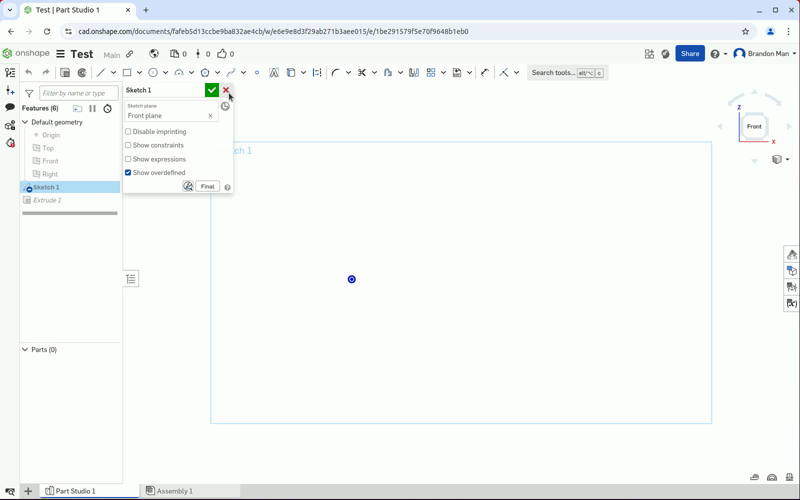
click(229, 92)
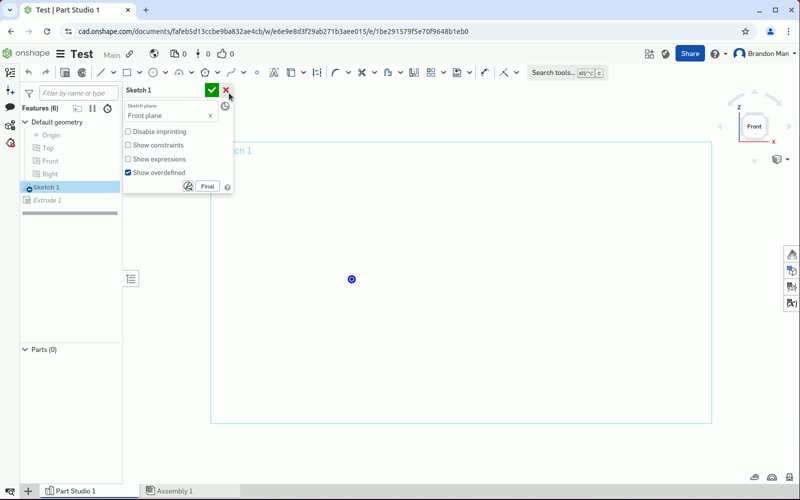
key(shift+s)
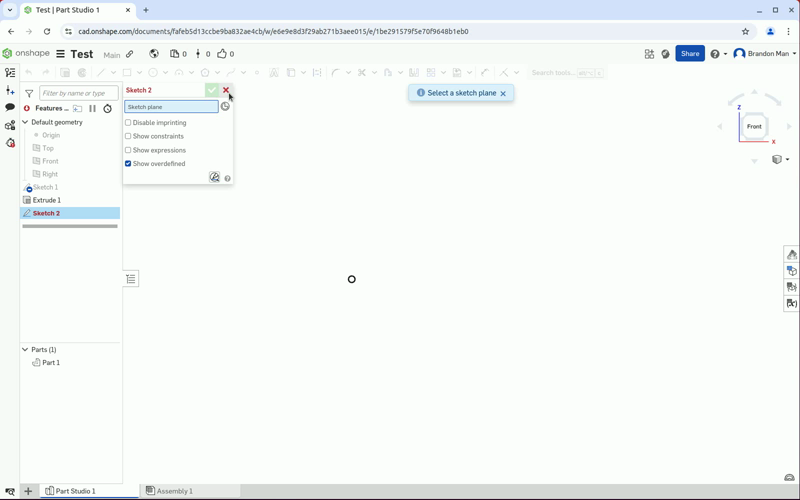
mouse_move(73, 163)
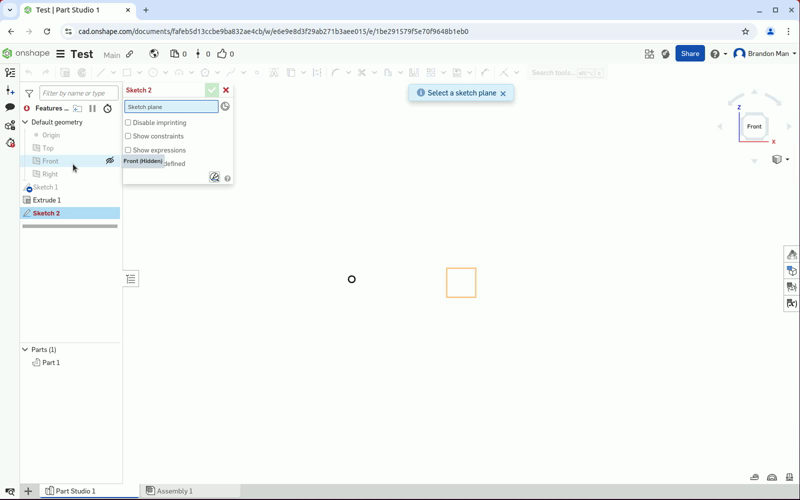
click(73, 163)
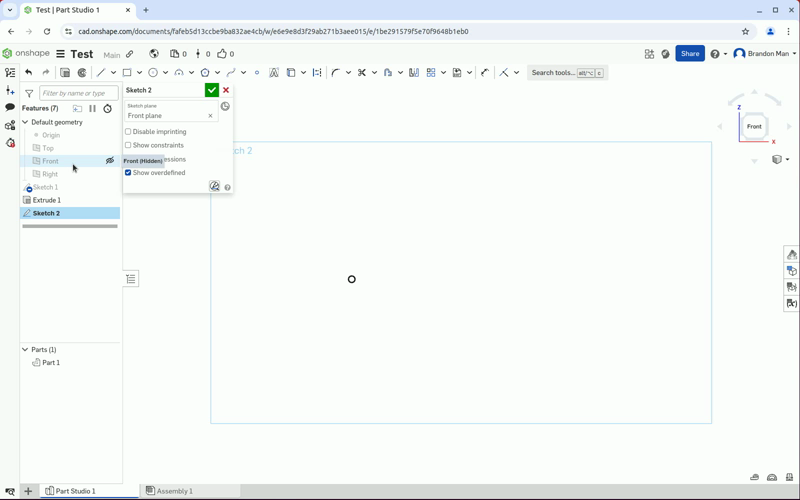
mouse_move(73, 352)
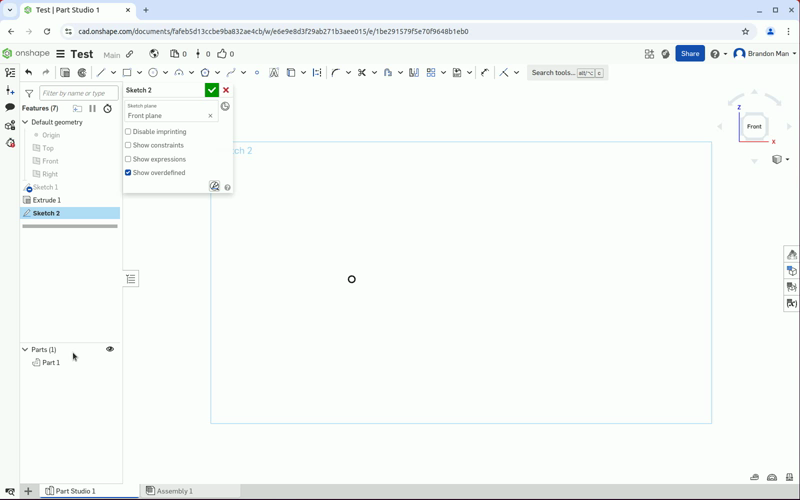
key(y)
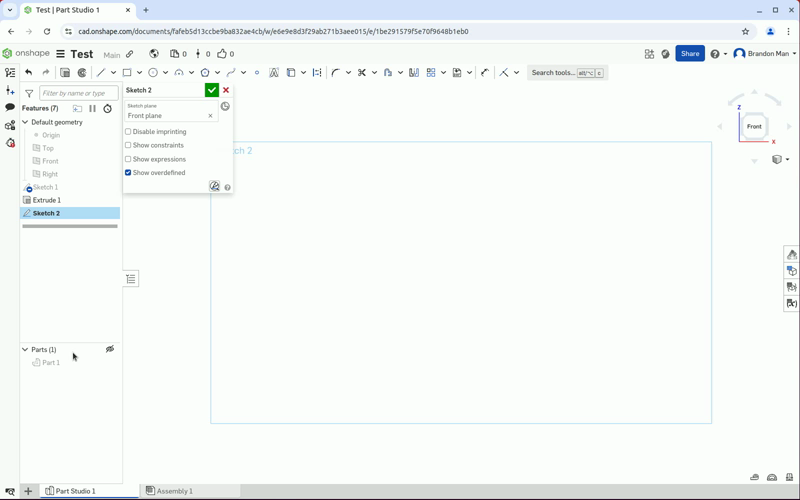
key(c)
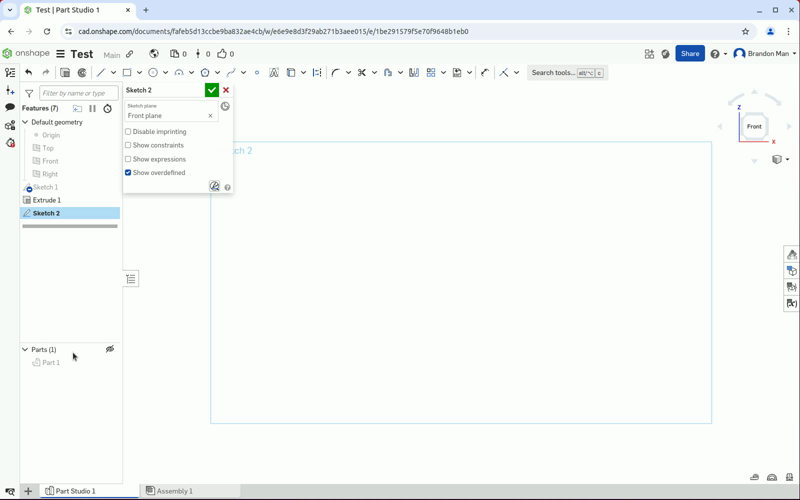
key_down(shift)
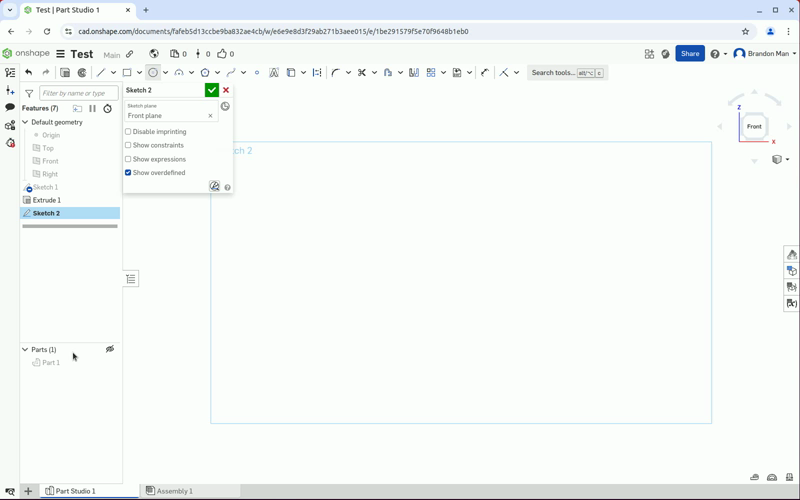
mouse_move(351, 279)
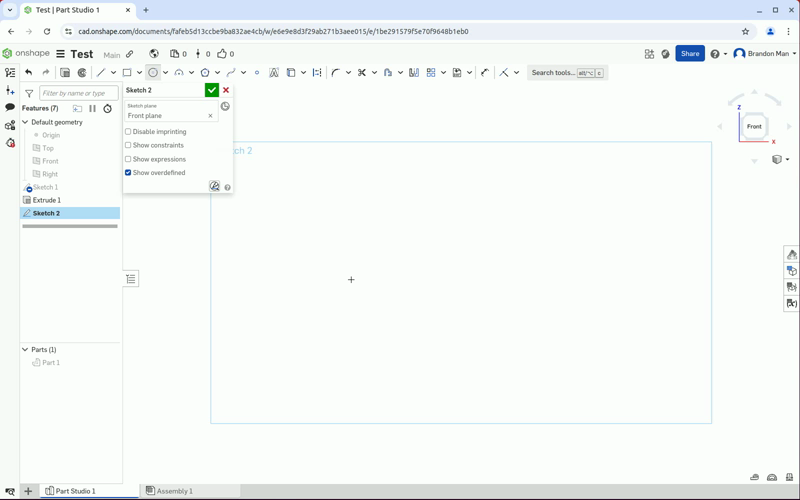
click(351, 279)
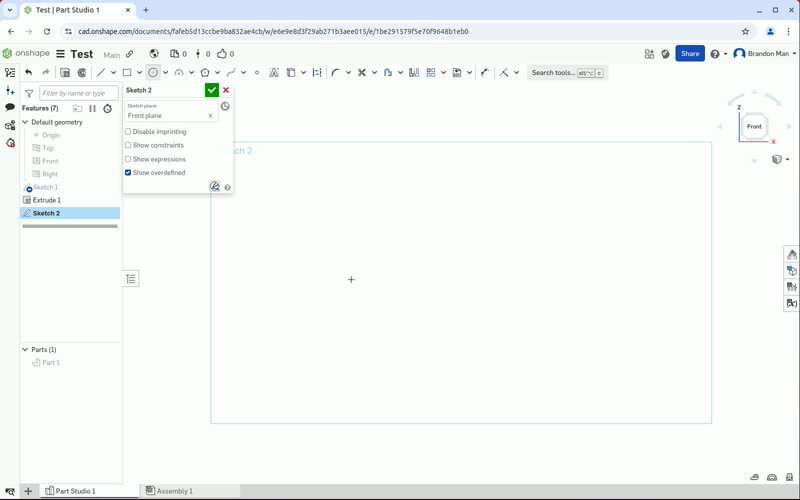
key_up(shift)
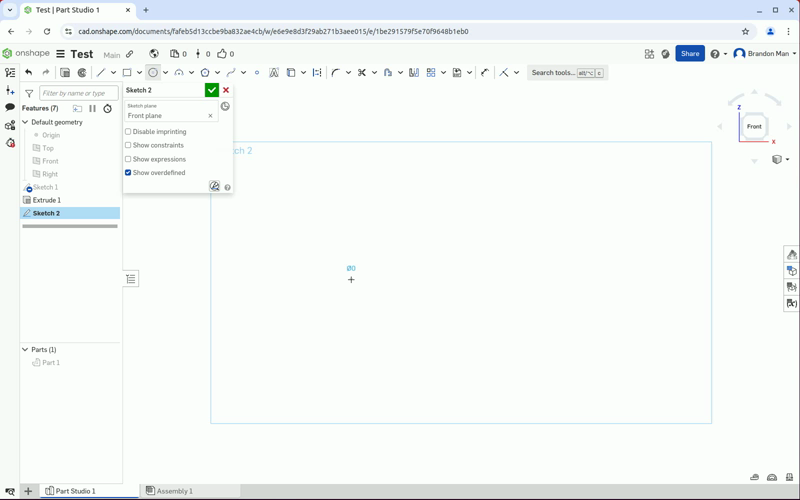
mouse_move(354, 279)
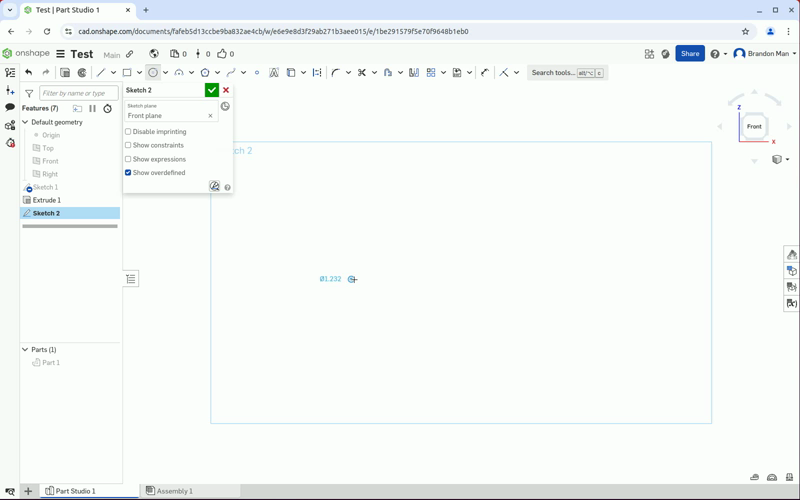
click(354, 279)
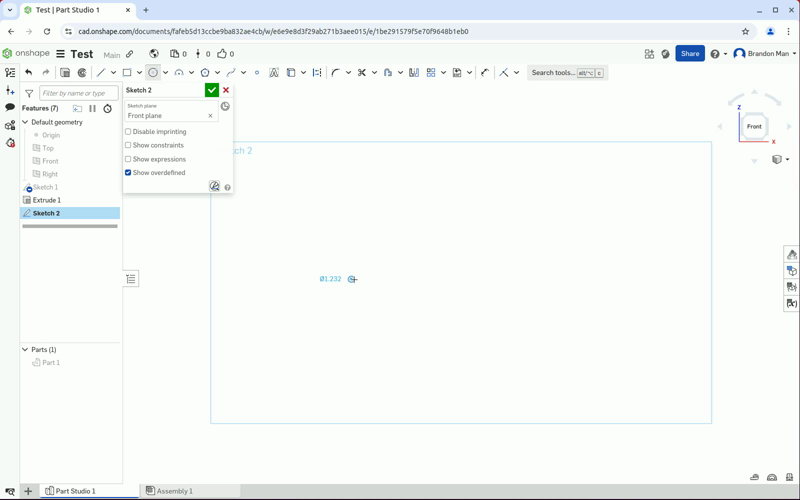
key(esc)
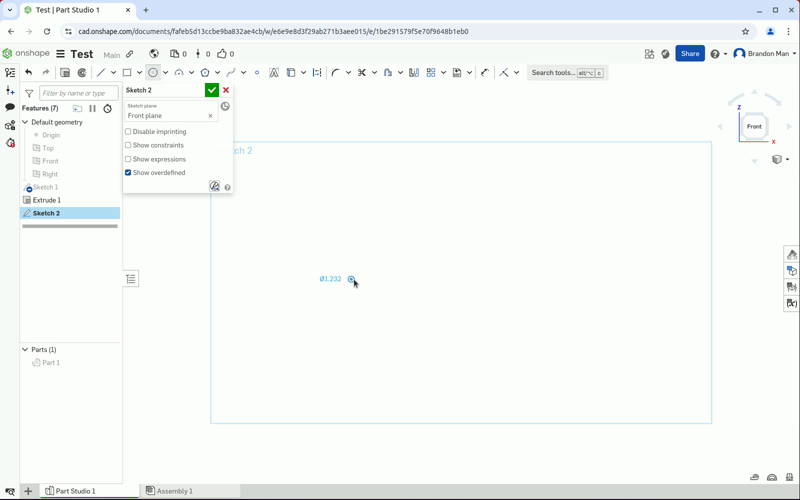
mouse_move(352, 278)
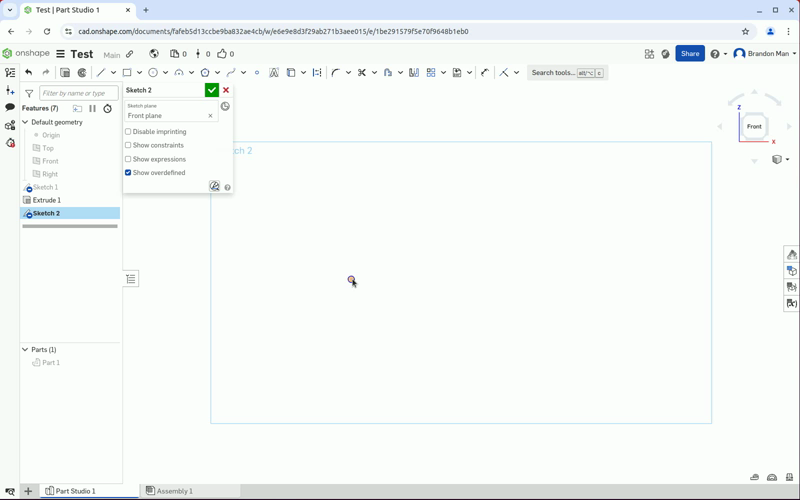
scroll(6)
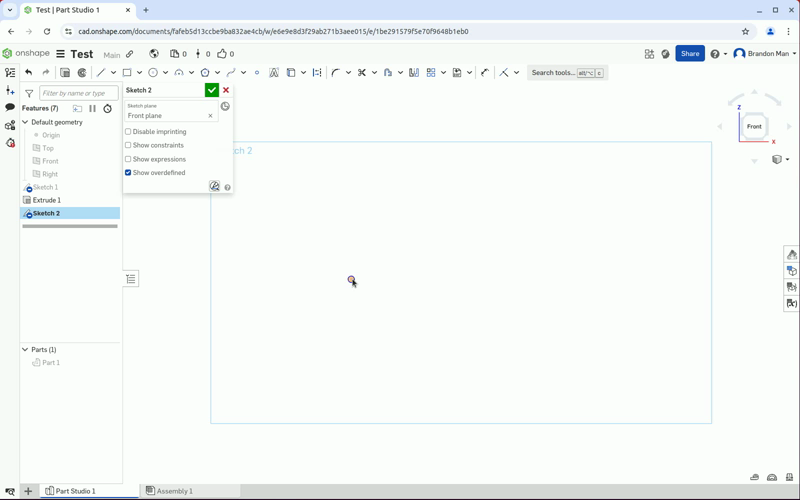
scroll(6)
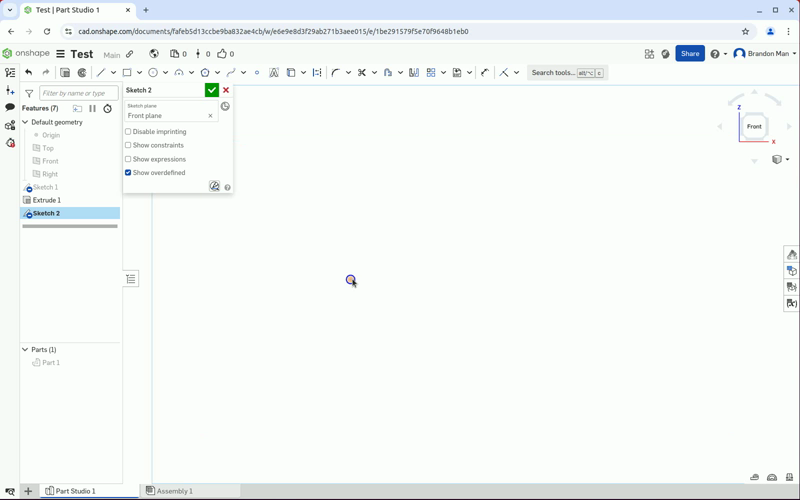
scroll(6)
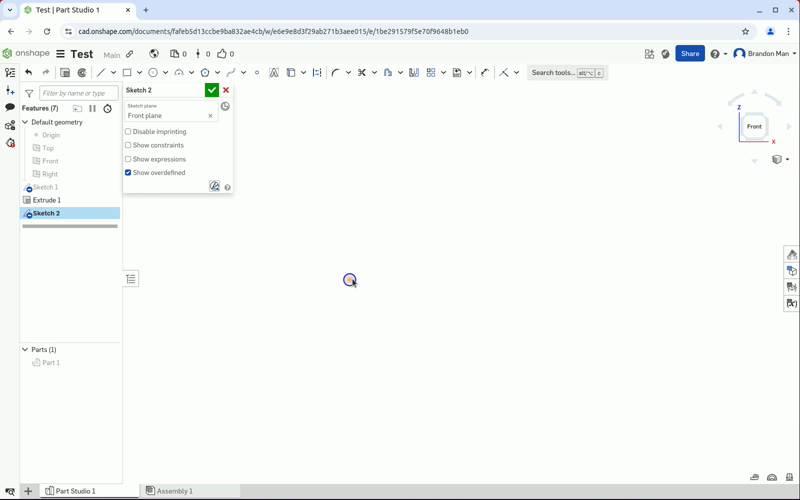
scroll(6)
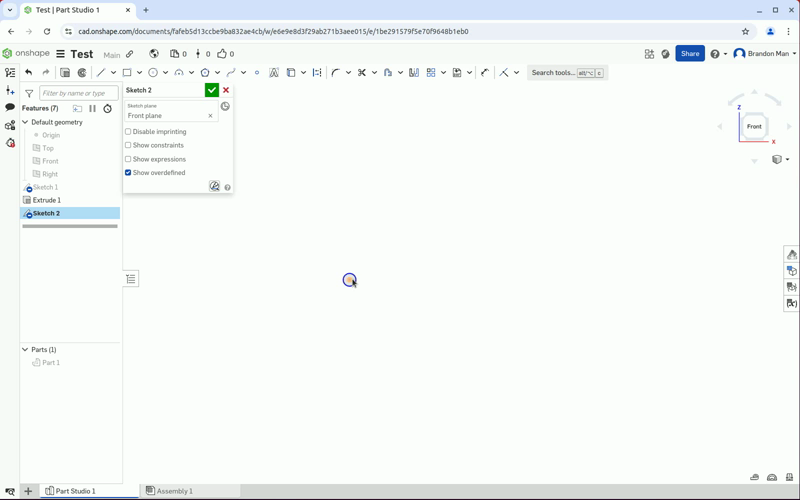
scroll(6)
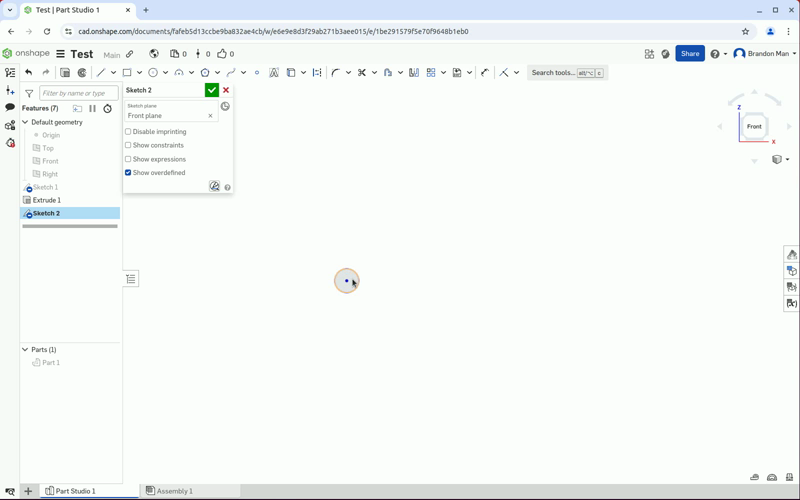
scroll(6)
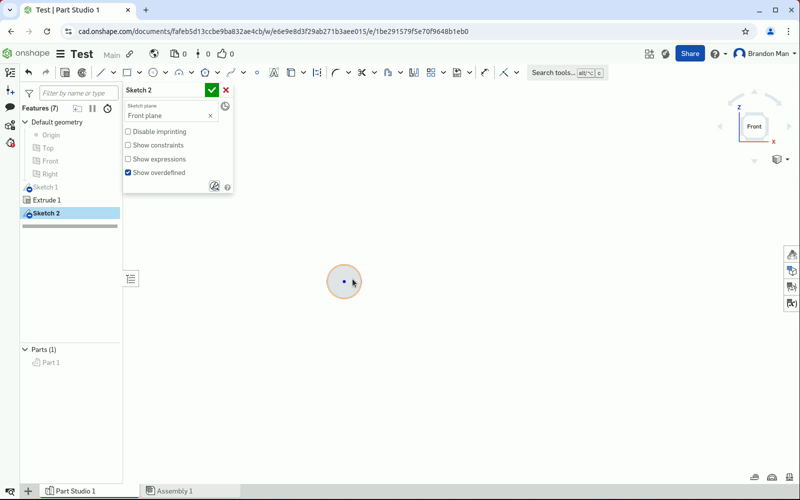
scroll(6)
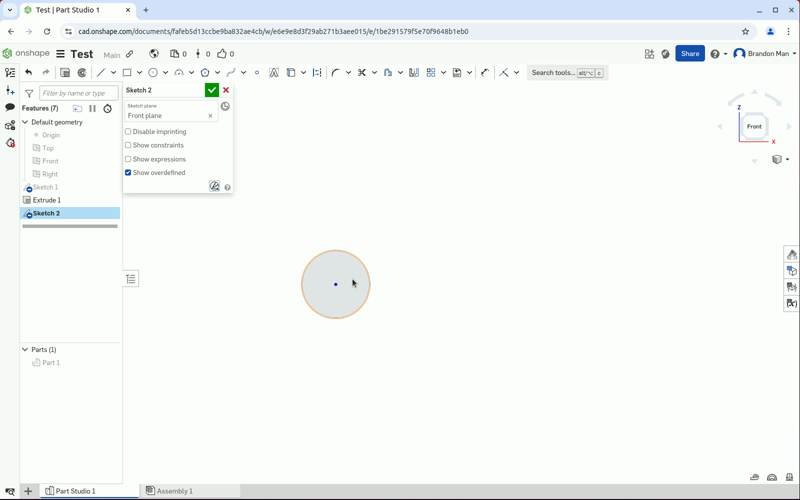
click(352, 278)
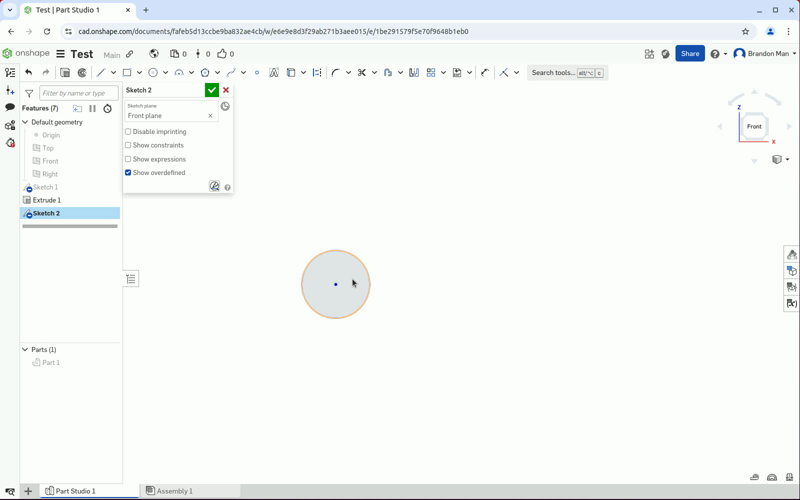
scroll(-6)
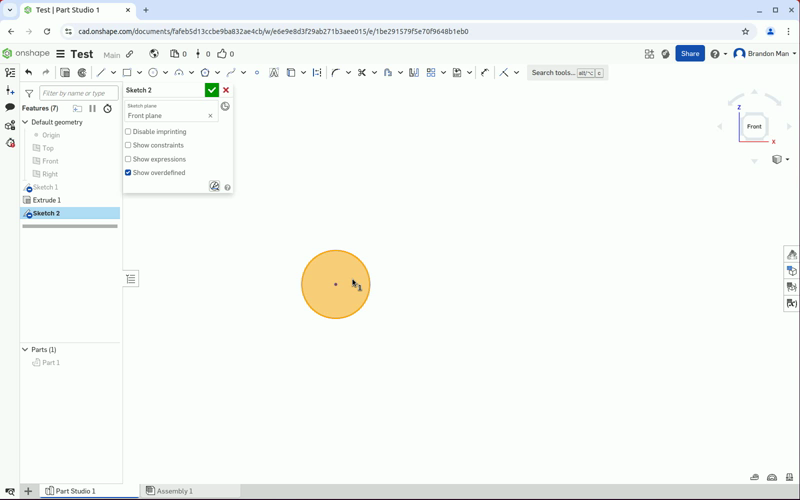
scroll(-6)
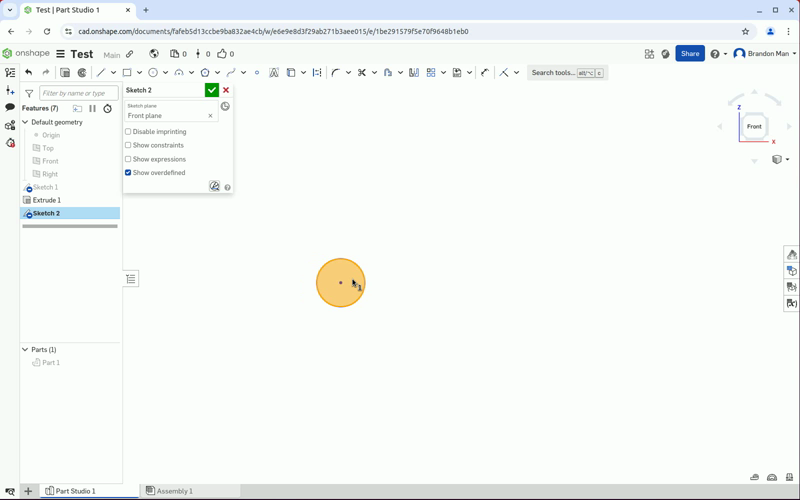
scroll(-6)
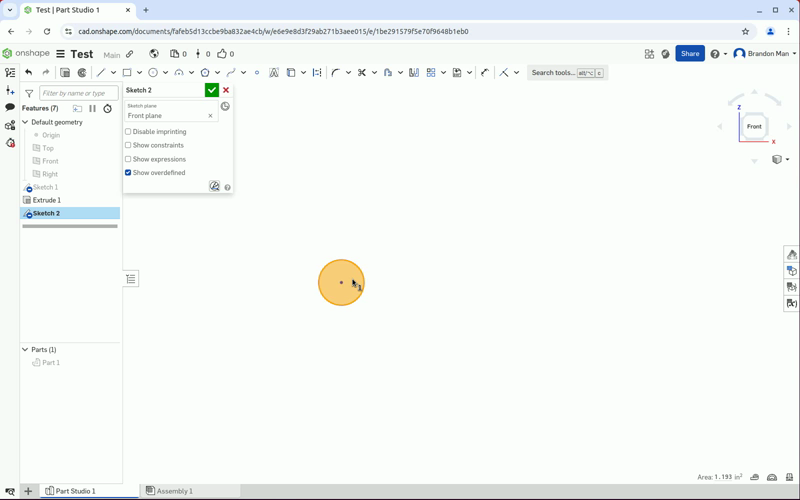
scroll(-6)
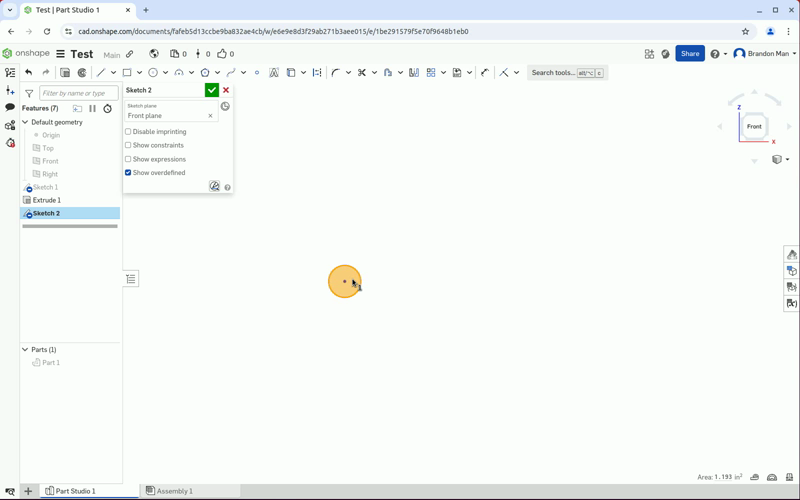
scroll(-6)
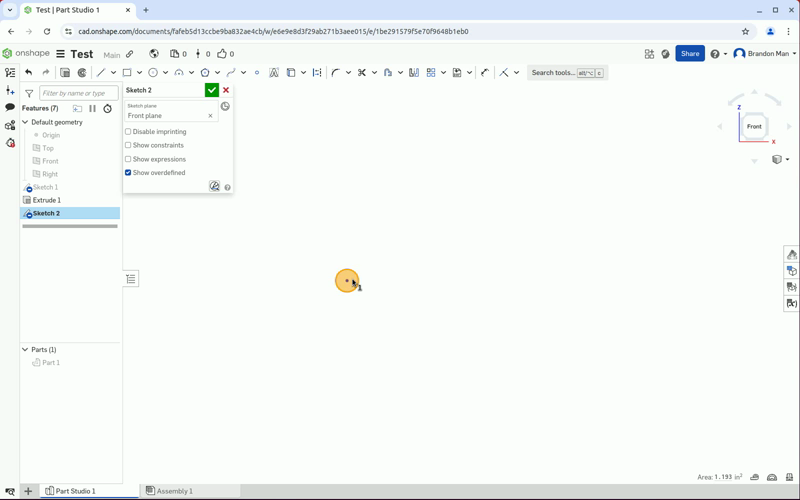
scroll(-6)
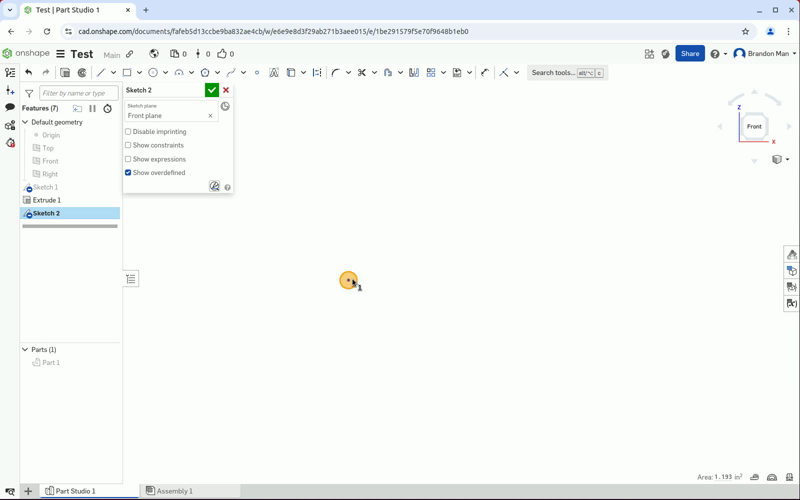
scroll(-6)
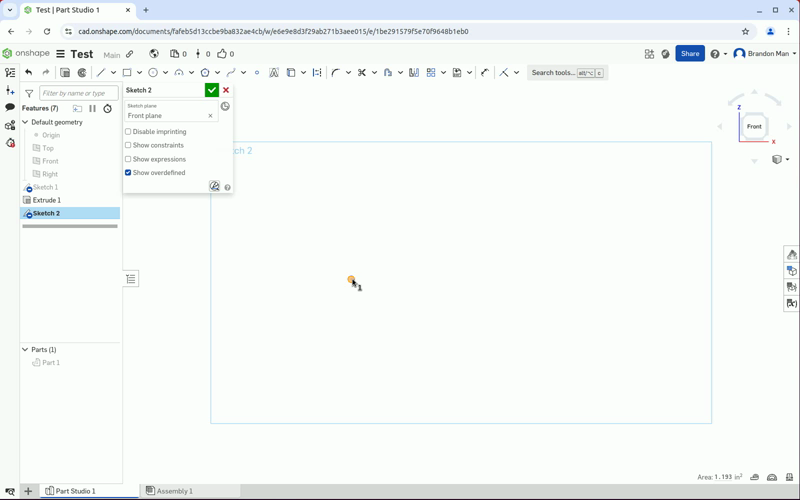
mouse_move(73, 352)
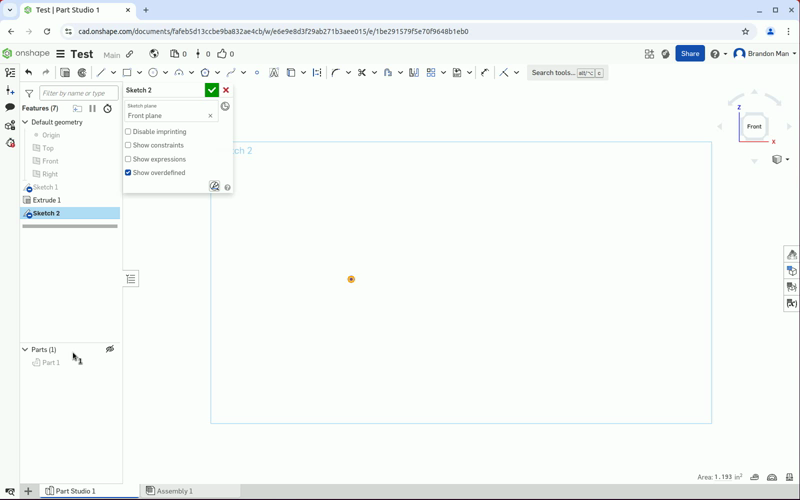
key(shift+y)
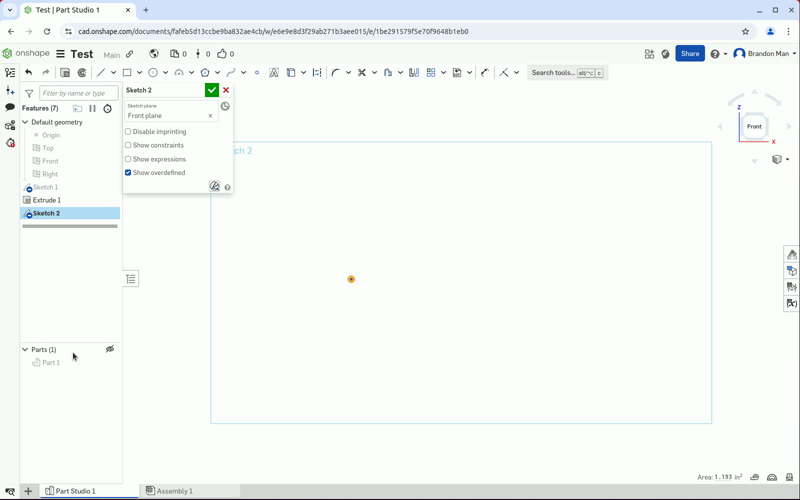
key(shift+e)
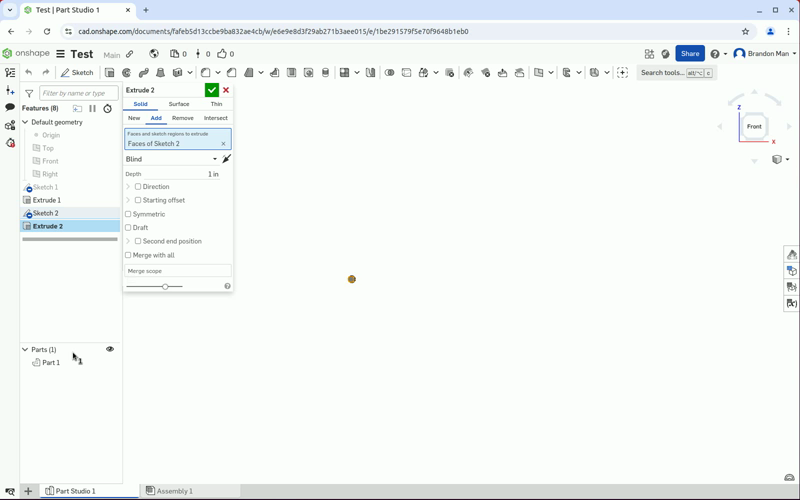
mouse_move(143, 106)
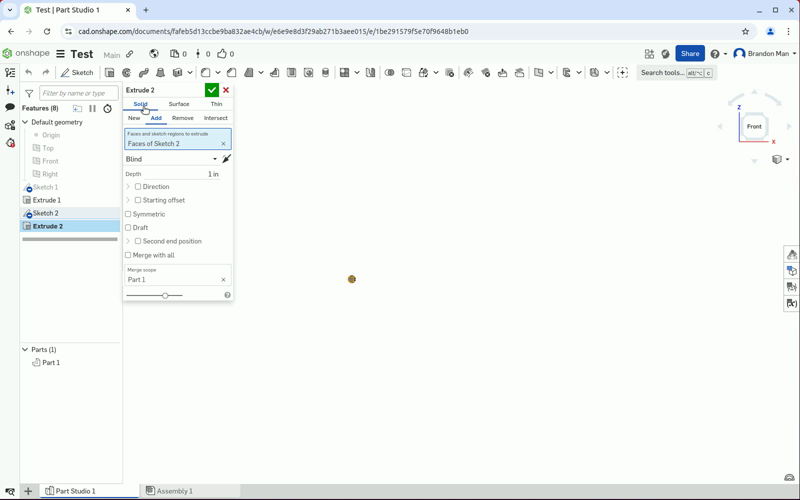
click(143, 106)
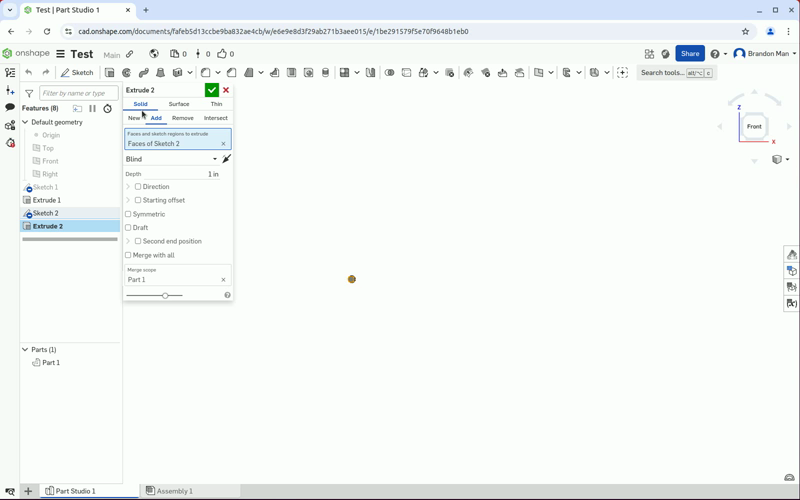
mouse_move(137, 120)
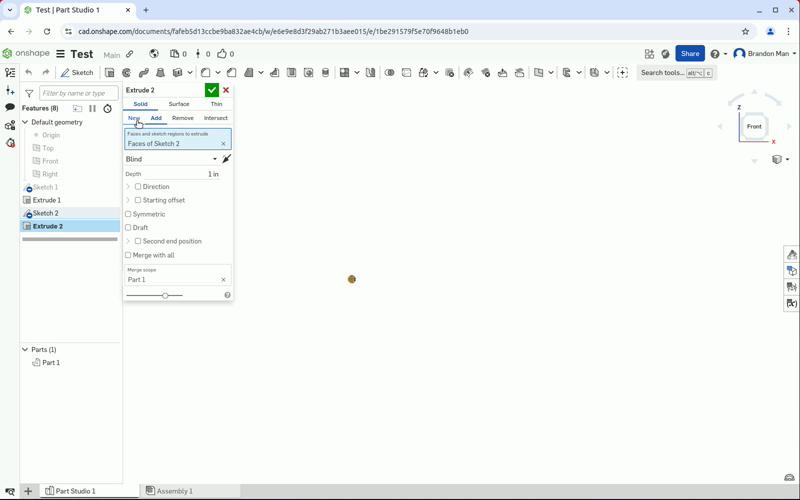
click(137, 120)
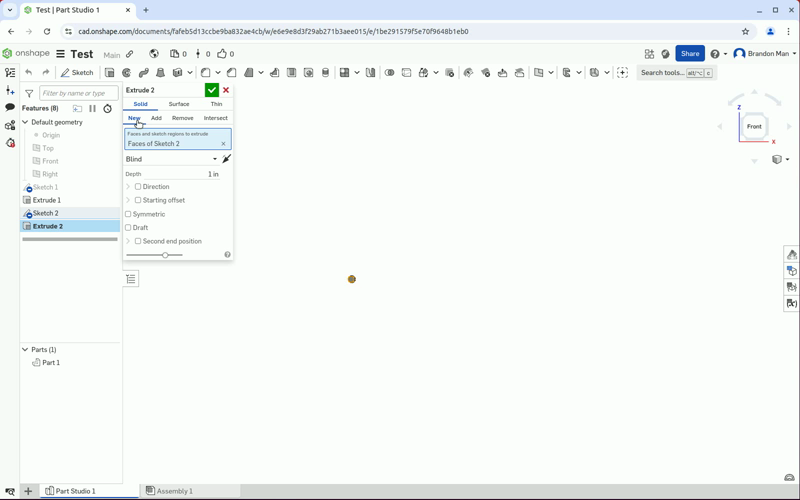
key(tab, 4)
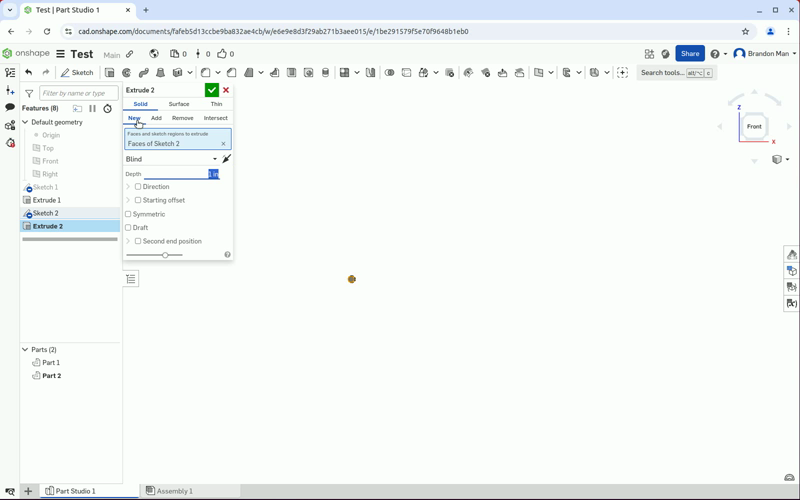
text(-0.241)
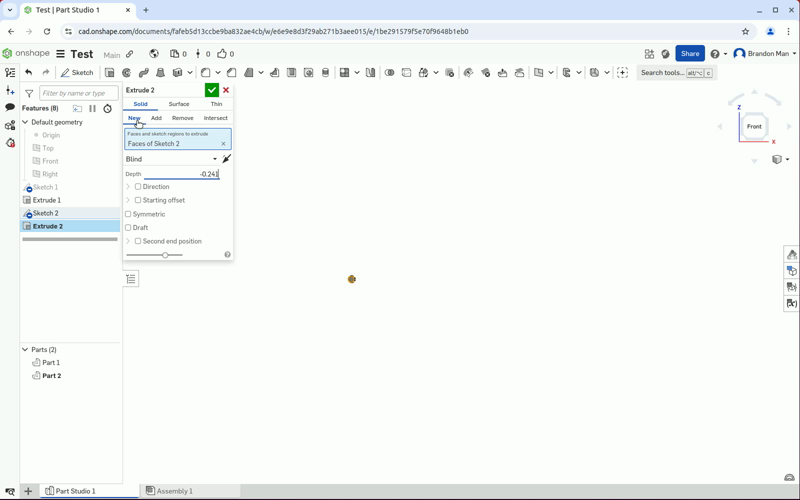
key(enter)
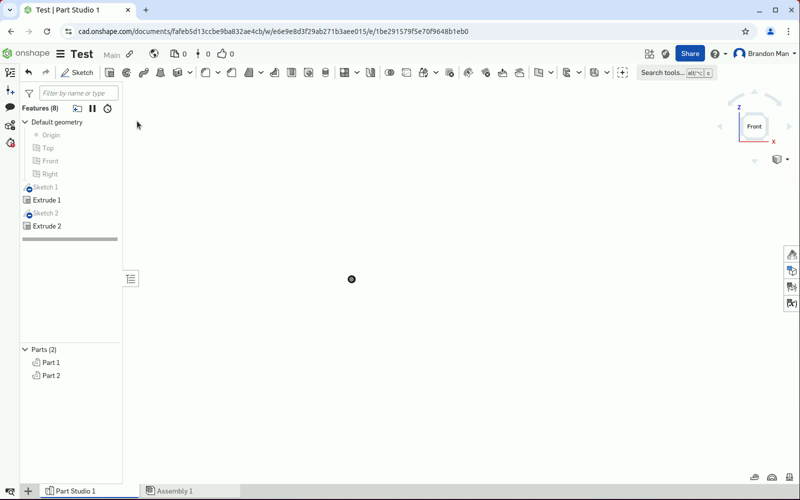
key(shift+h)
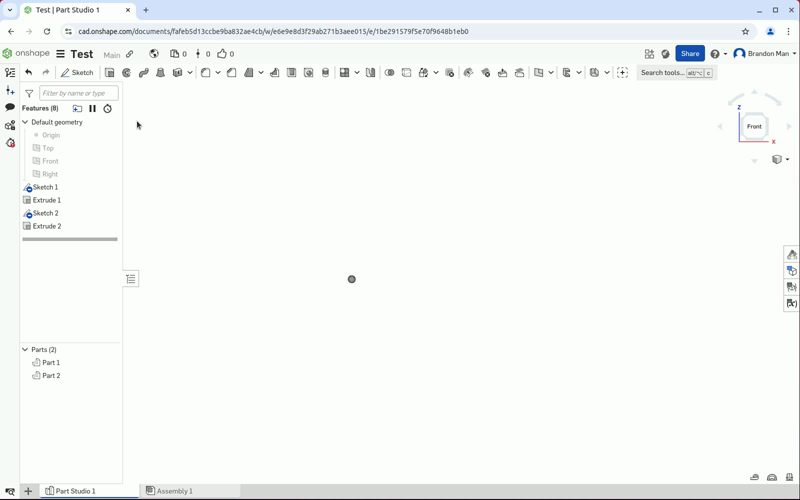
key(shift+h)
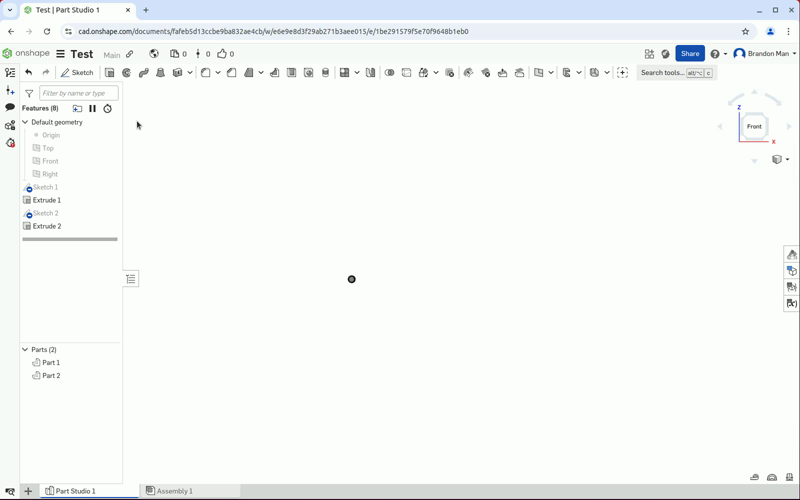
mouse_move(73, 189)
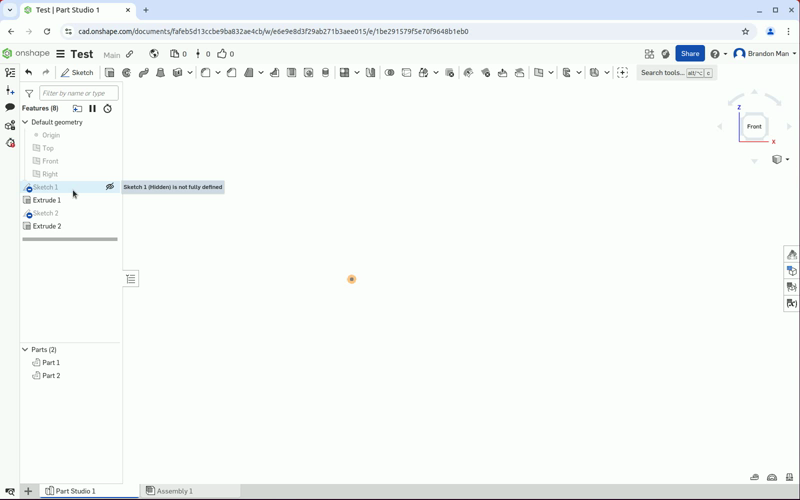
click(73, 189)
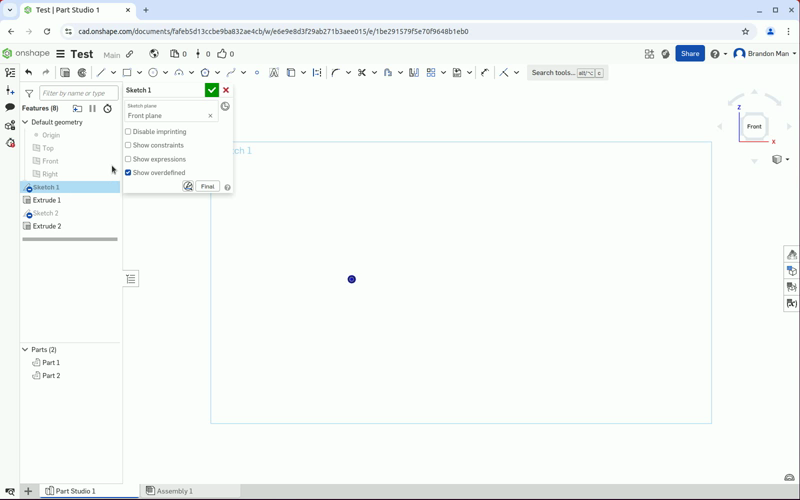
mouse_move(229, 92)
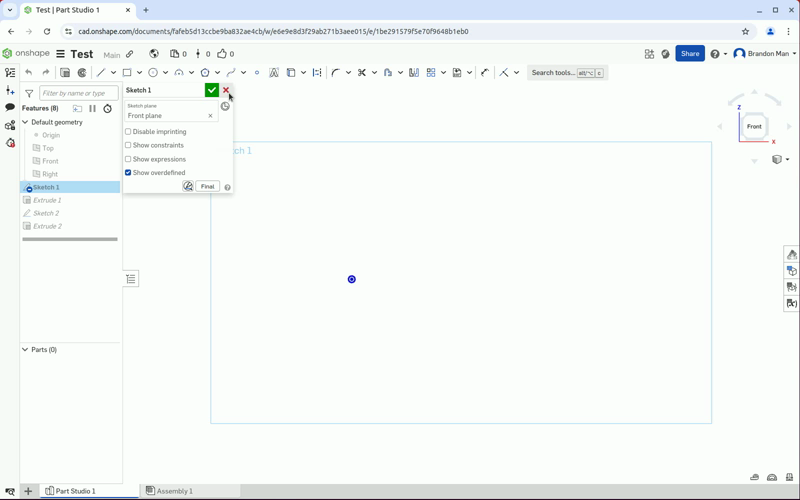
click(229, 92)
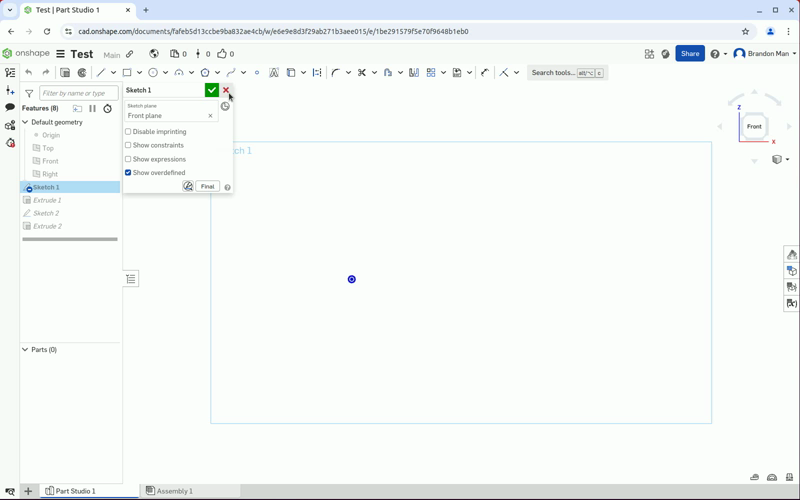
key(shift+s)
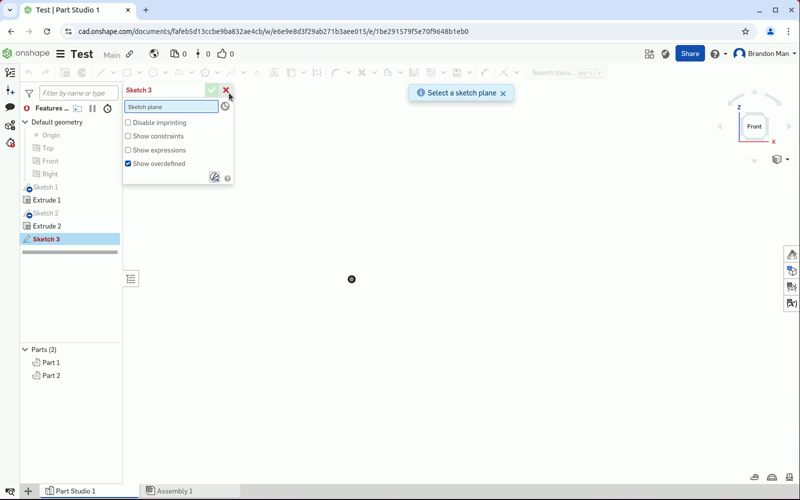
mouse_move(73, 163)
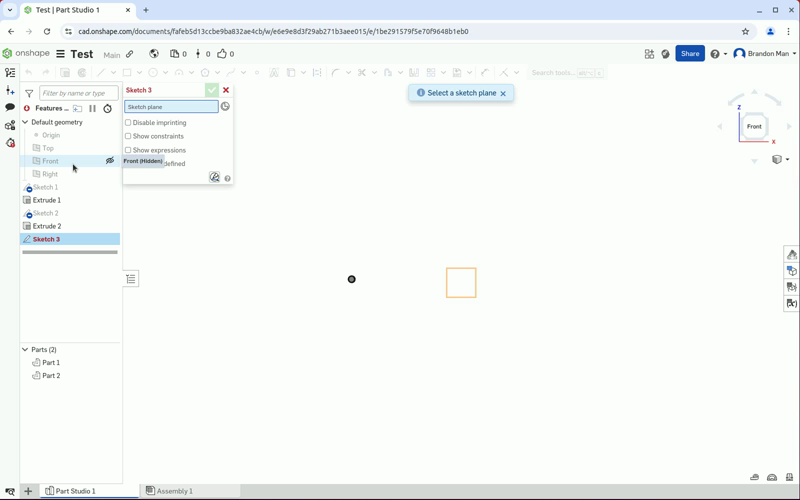
click(73, 163)
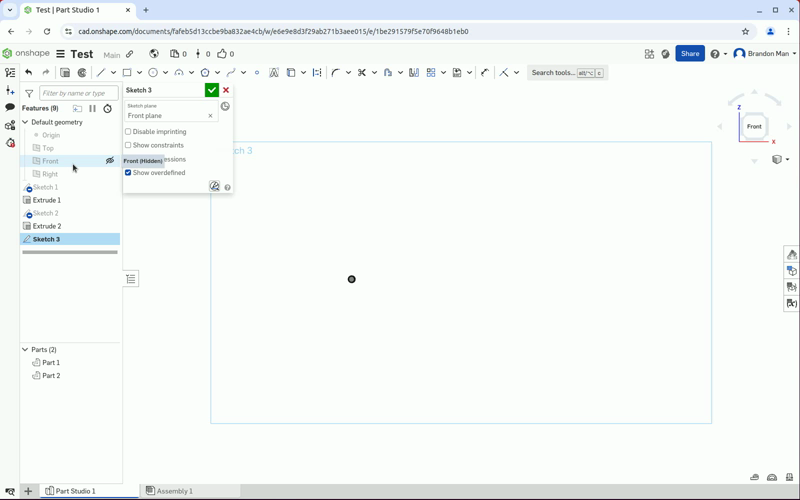
mouse_move(73, 352)
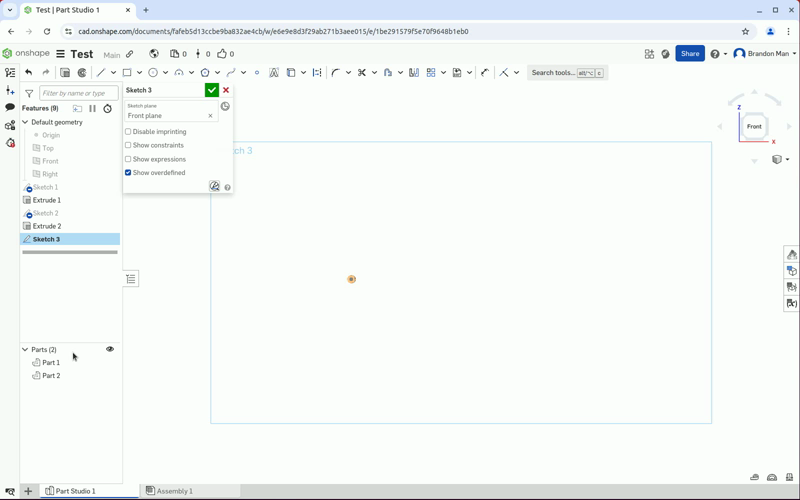
key(y)
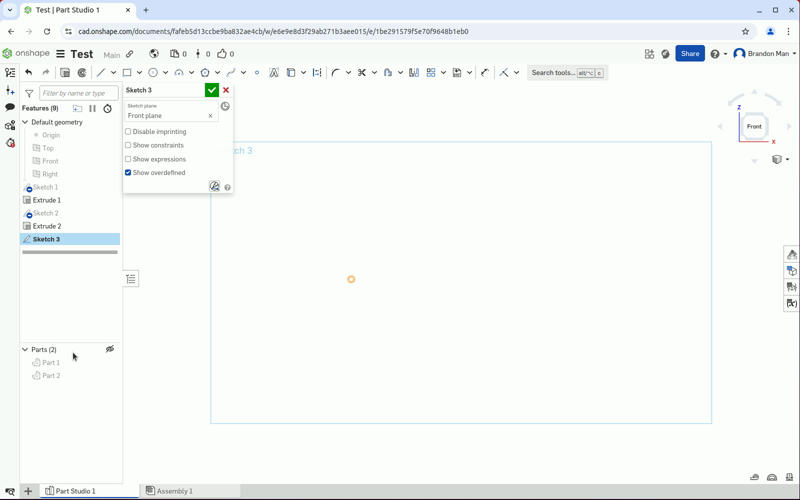
key(c)
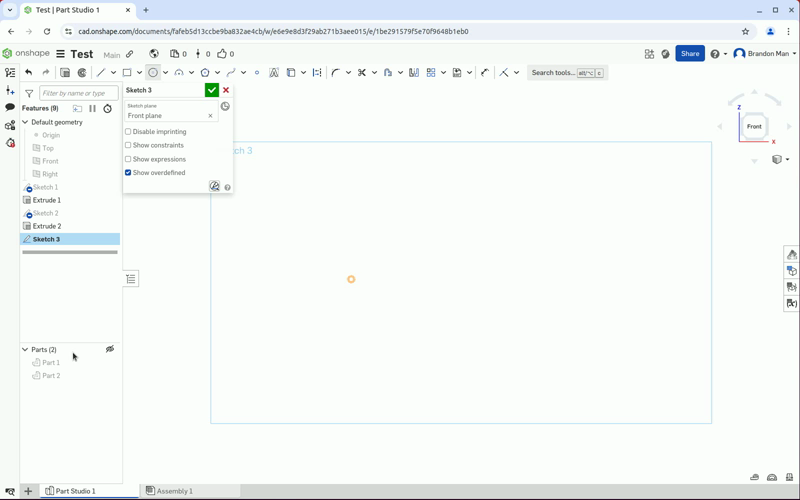
key_down(shift)
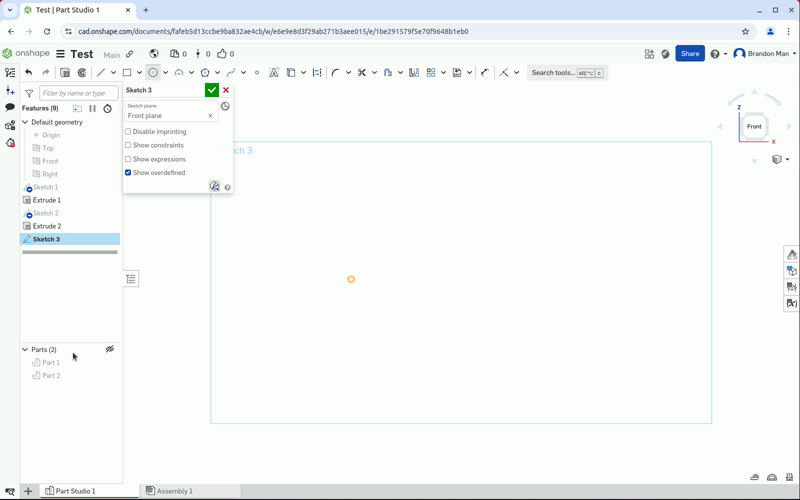
mouse_move(351, 279)
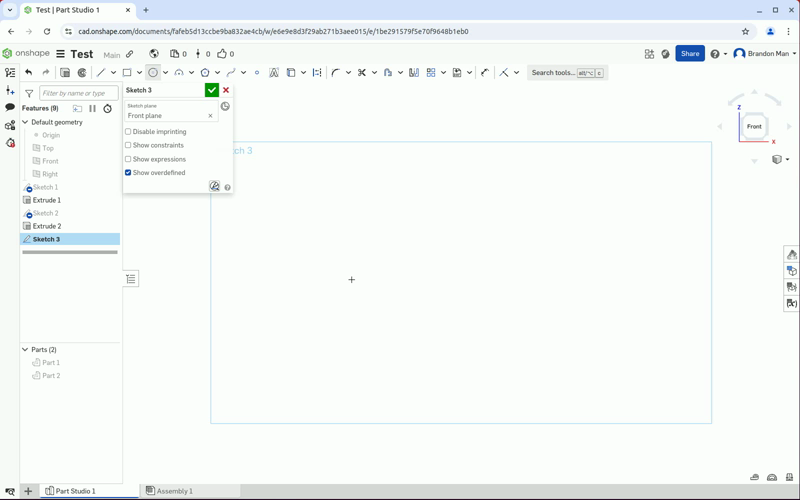
click(351, 279)
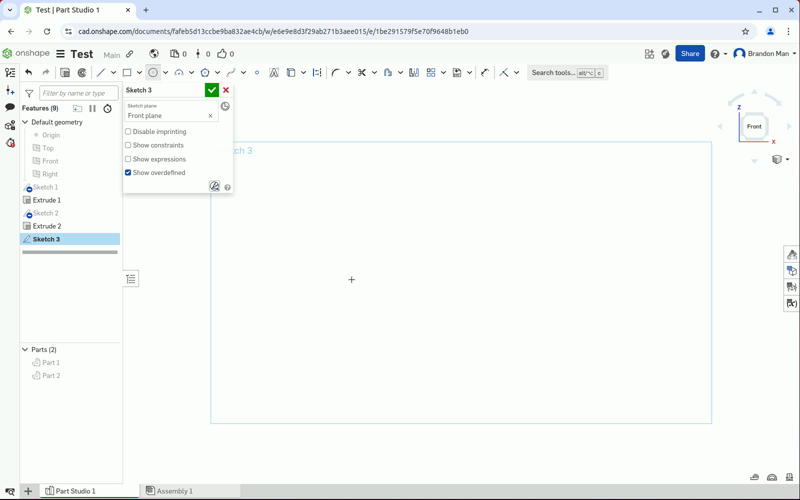
key_up(shift)
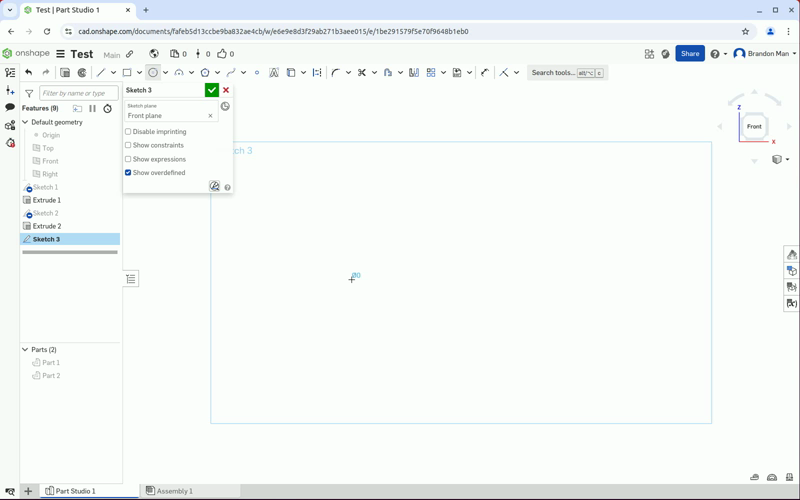
mouse_move(355, 279)
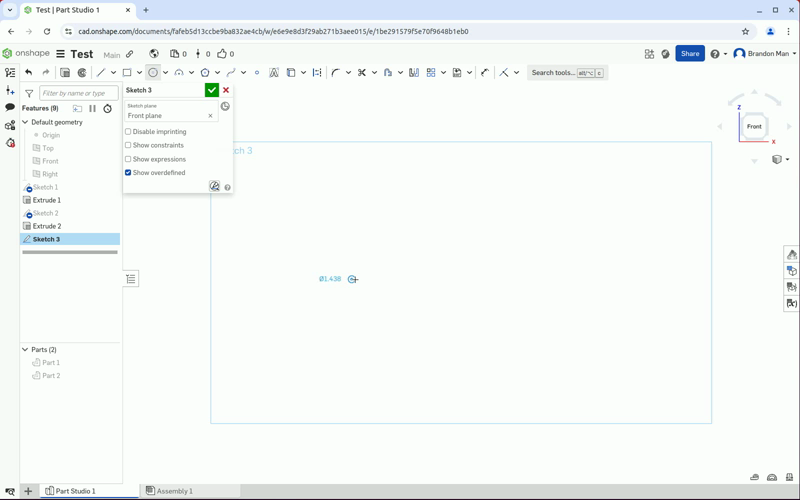
click(355, 279)
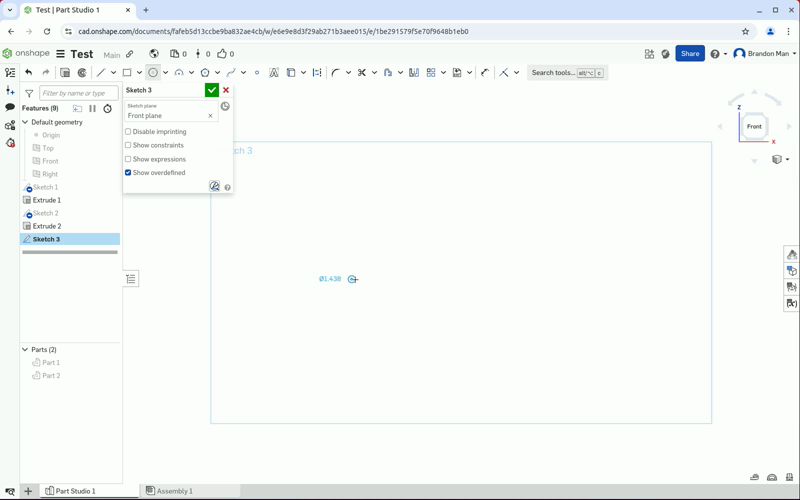
key(esc)
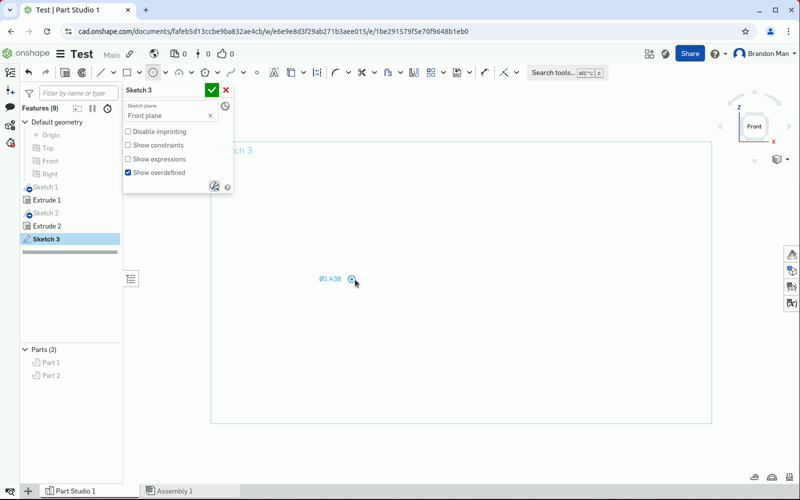
key(c)
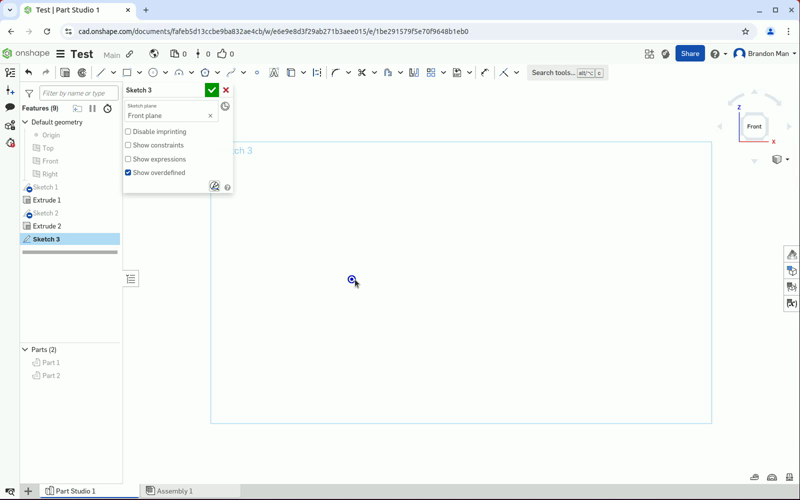
key_down(shift)
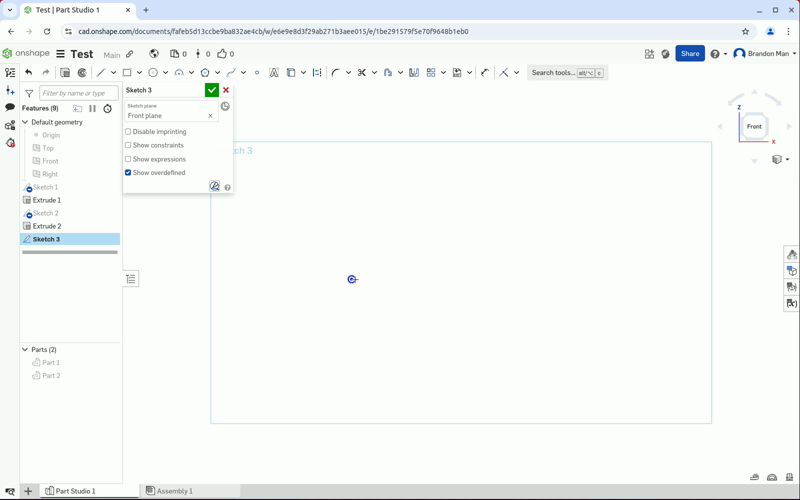
mouse_move(351, 279)
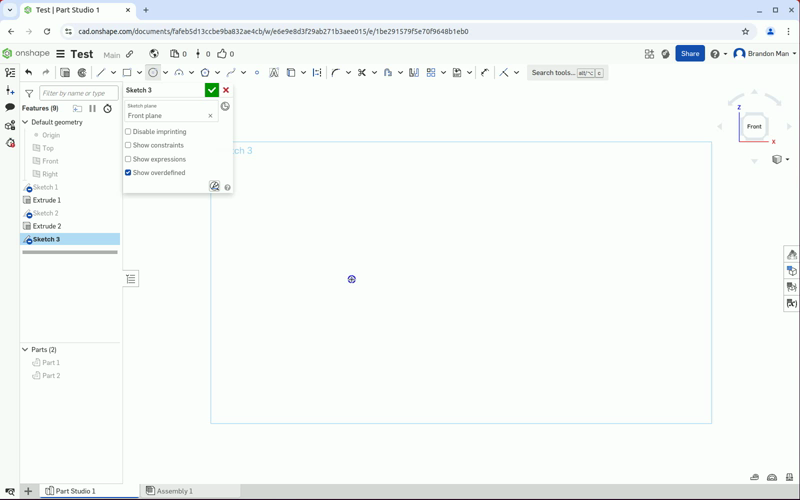
scroll(6)
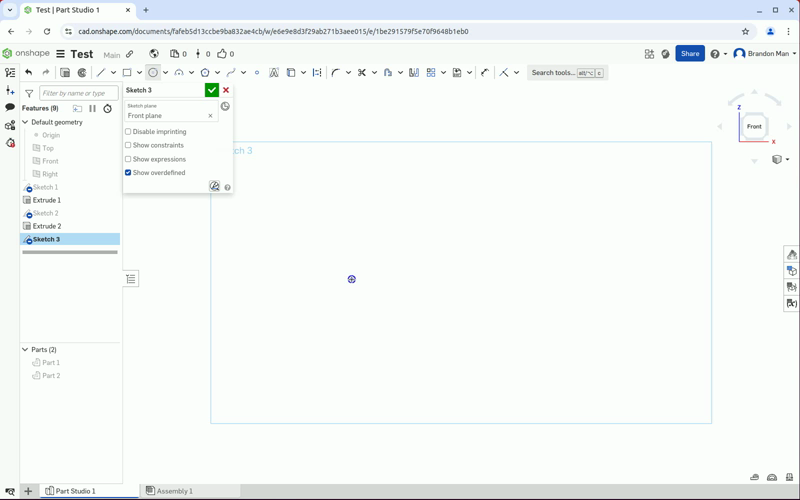
scroll(6)
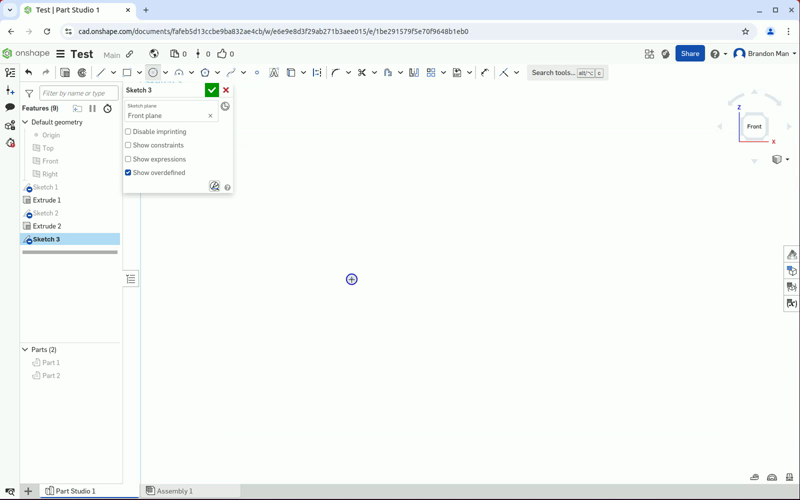
scroll(6)
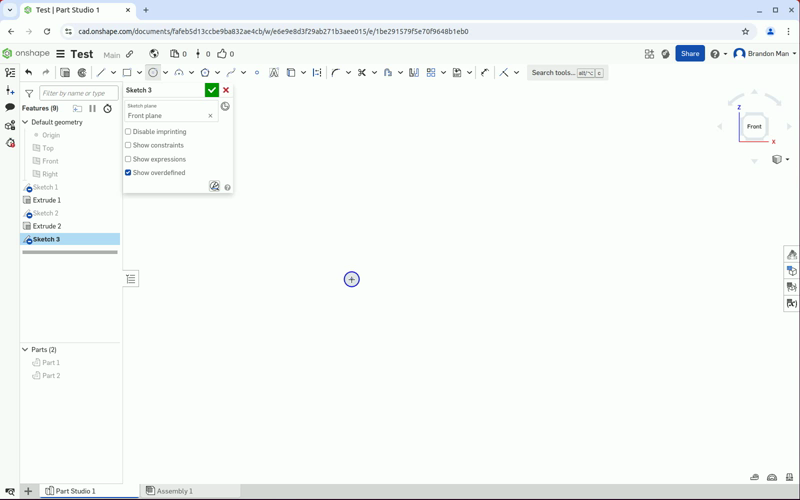
scroll(6)
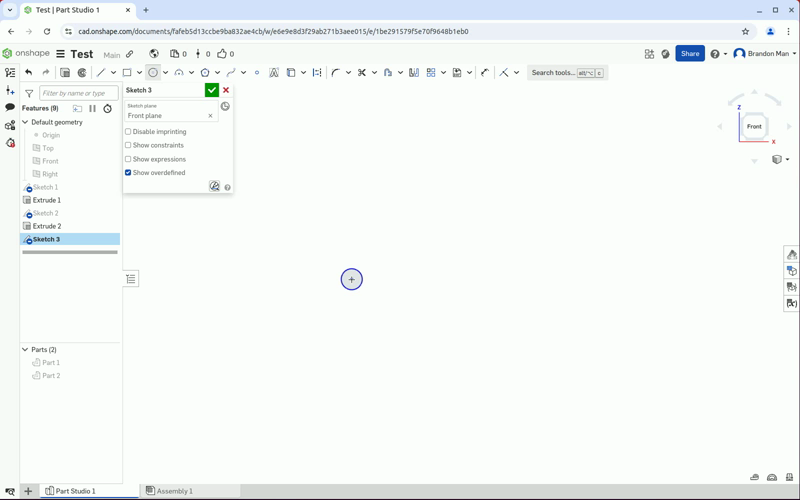
scroll(6)
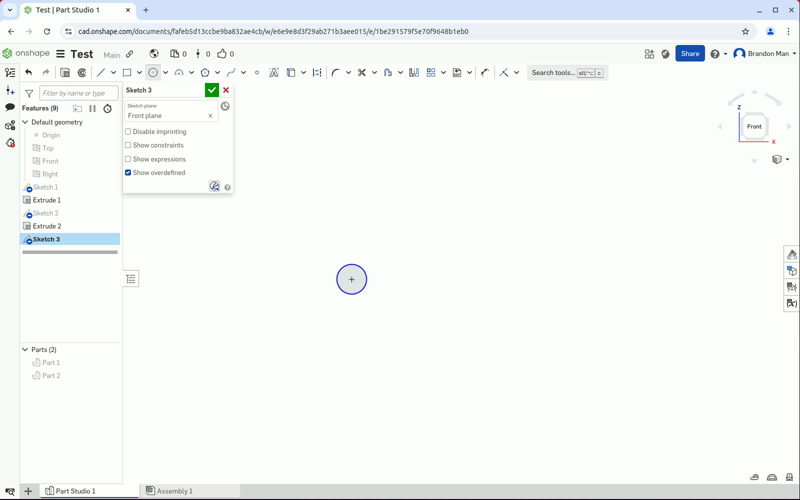
scroll(6)
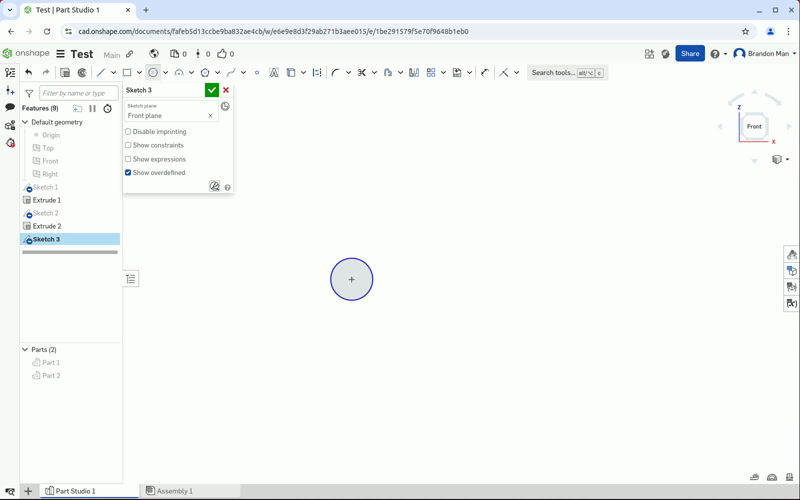
scroll(6)
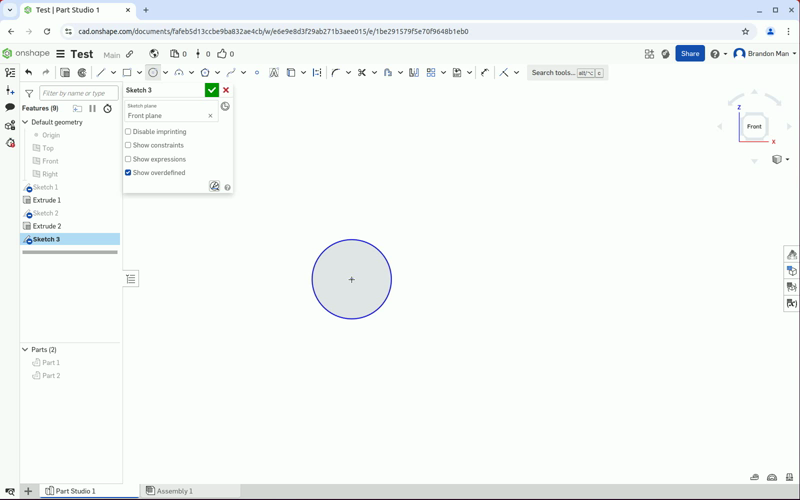
click(351, 279)
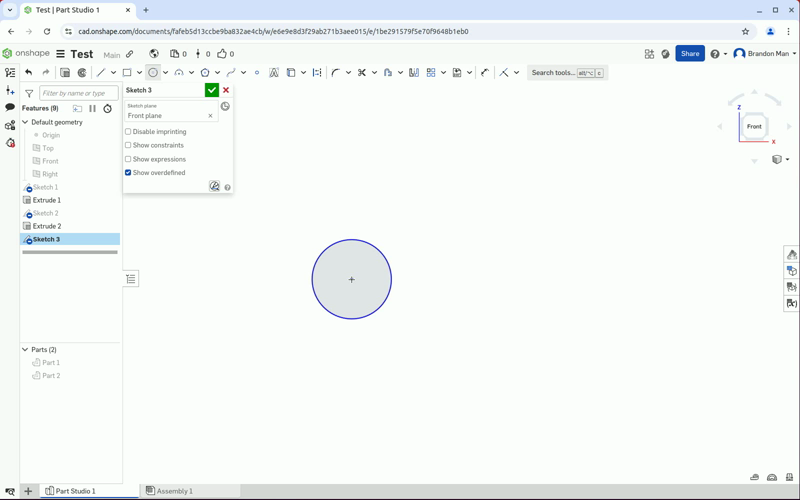
scroll(-6)
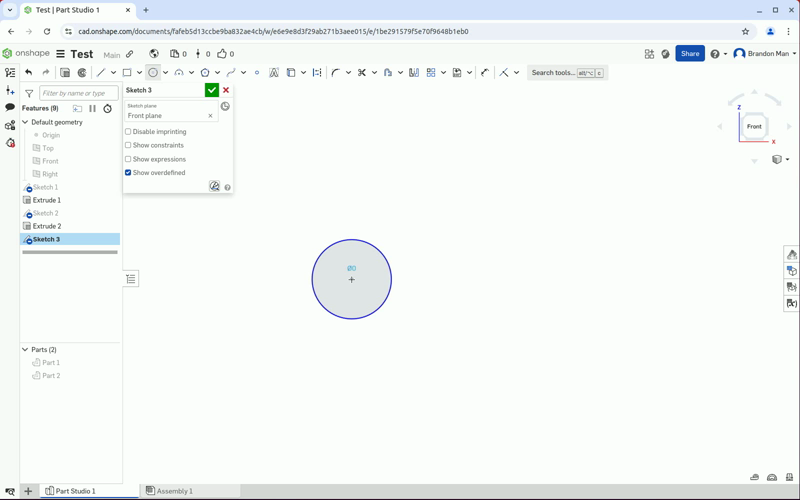
scroll(-6)
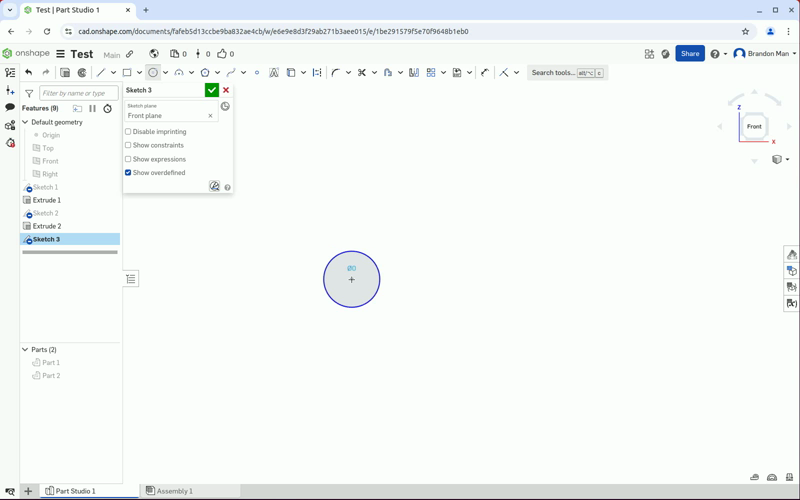
scroll(-6)
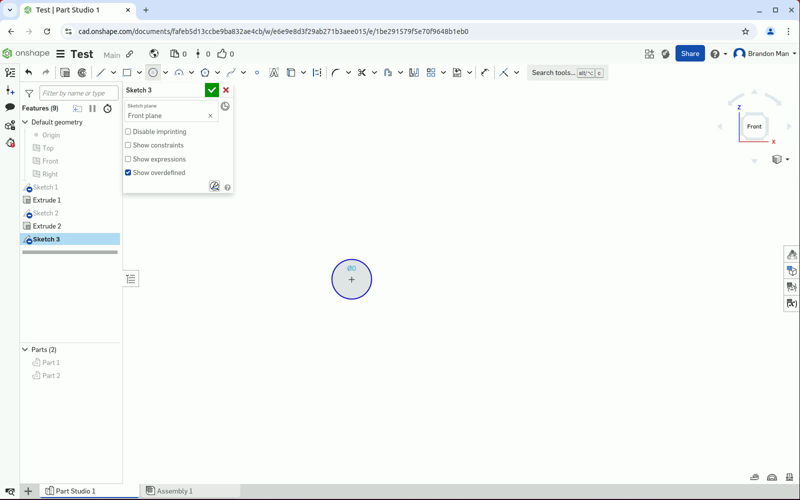
scroll(-6)
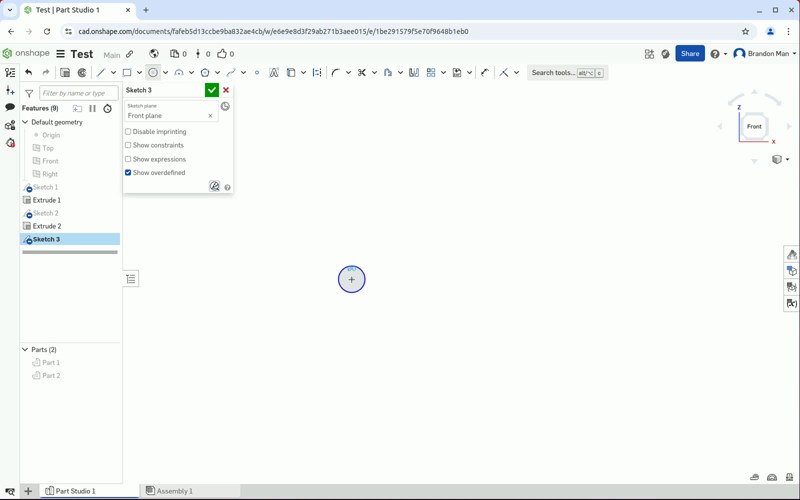
scroll(-6)
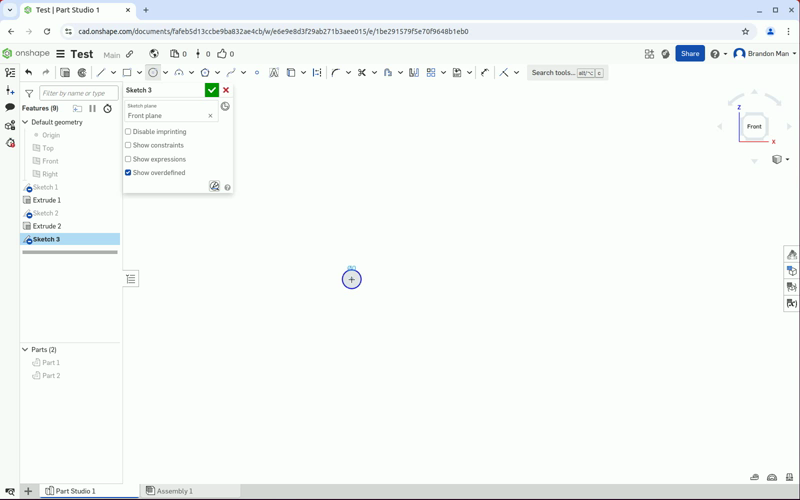
scroll(-6)
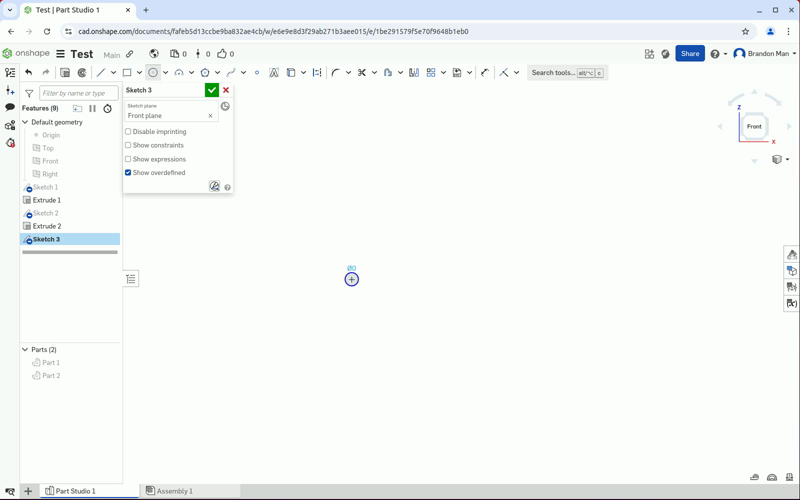
scroll(-6)
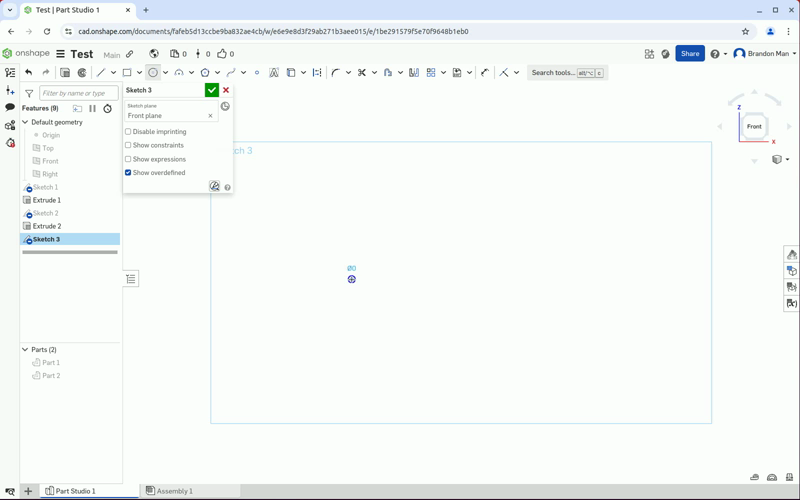
key_up(shift)
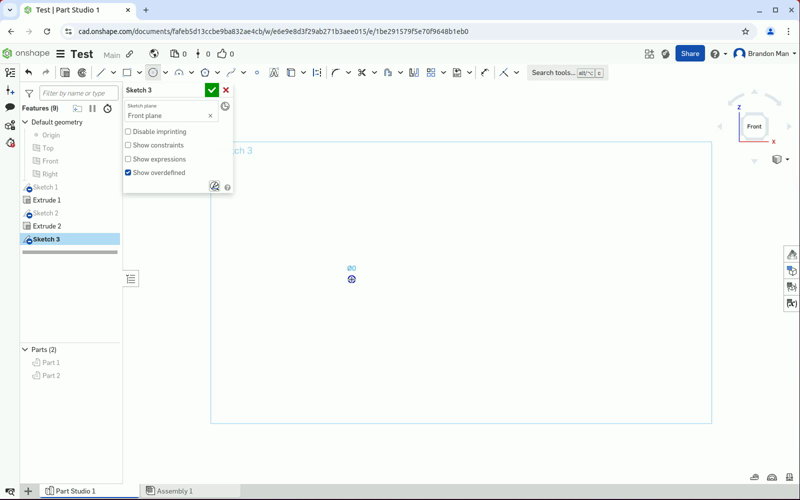
mouse_move(354, 279)
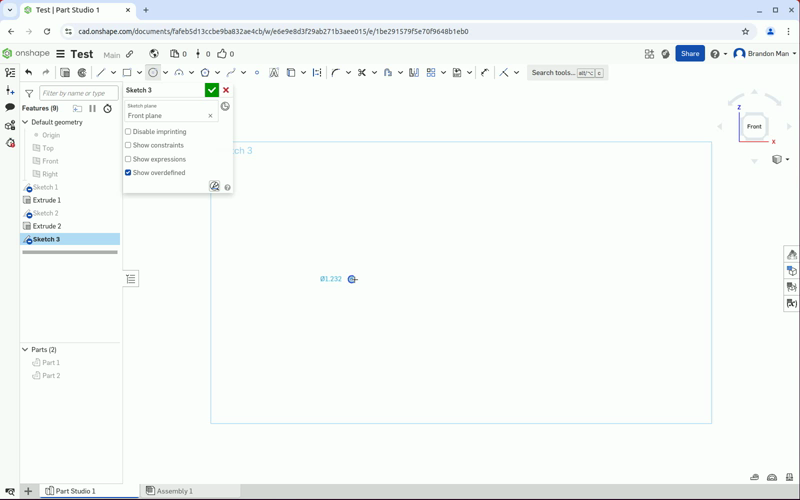
scroll(6)
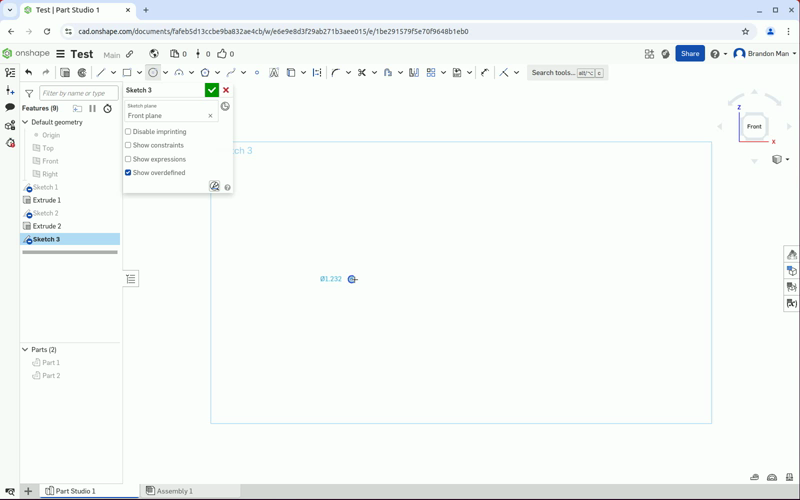
scroll(6)
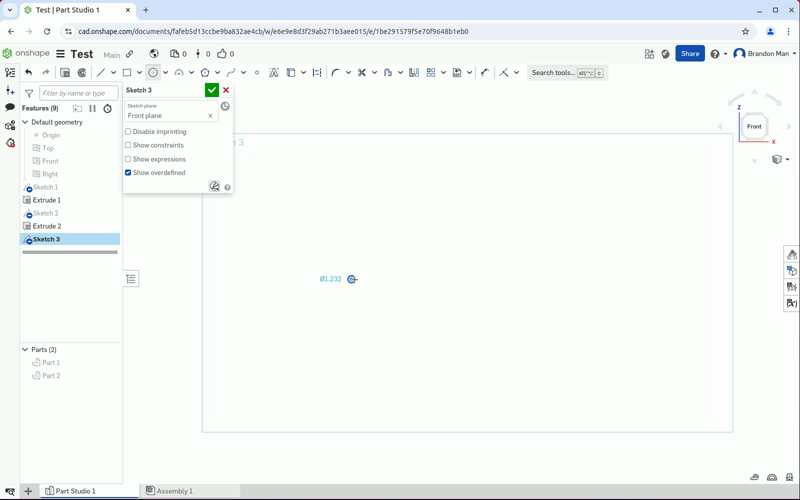
scroll(6)
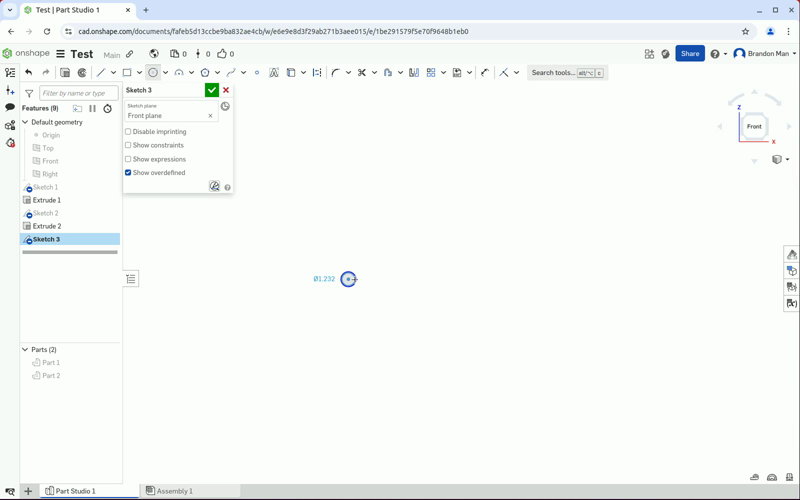
scroll(6)
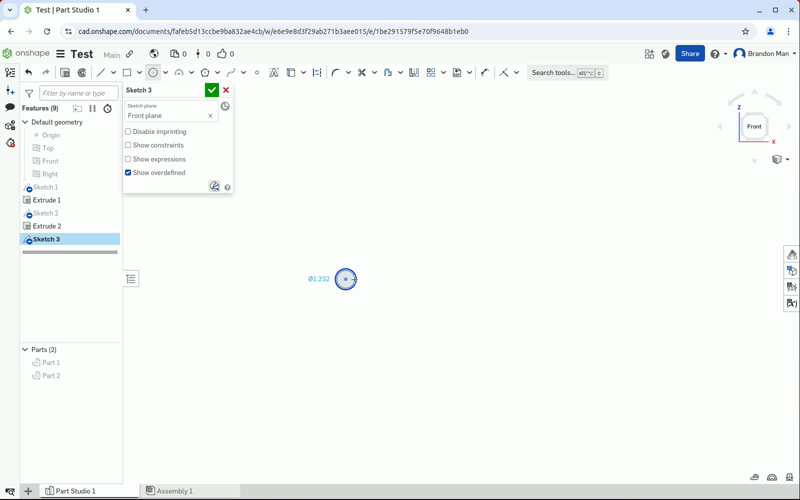
scroll(6)
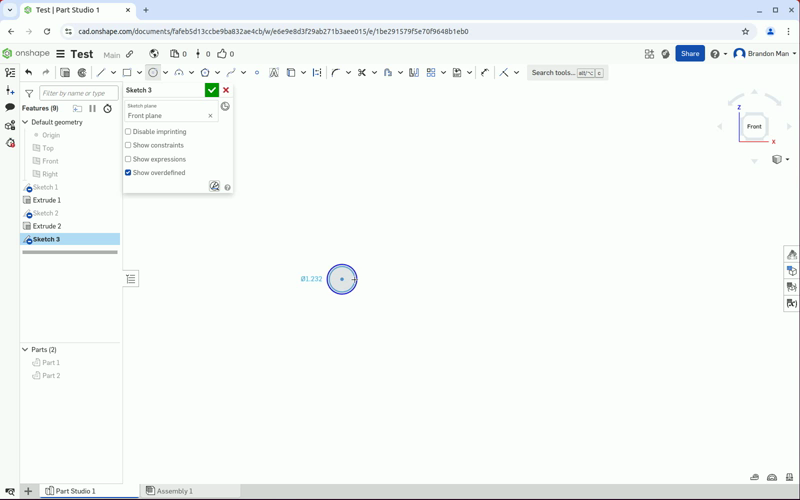
scroll(6)
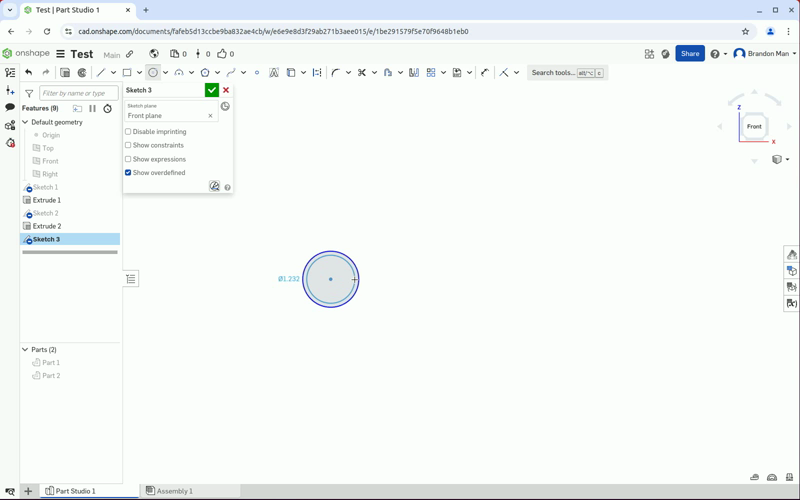
scroll(6)
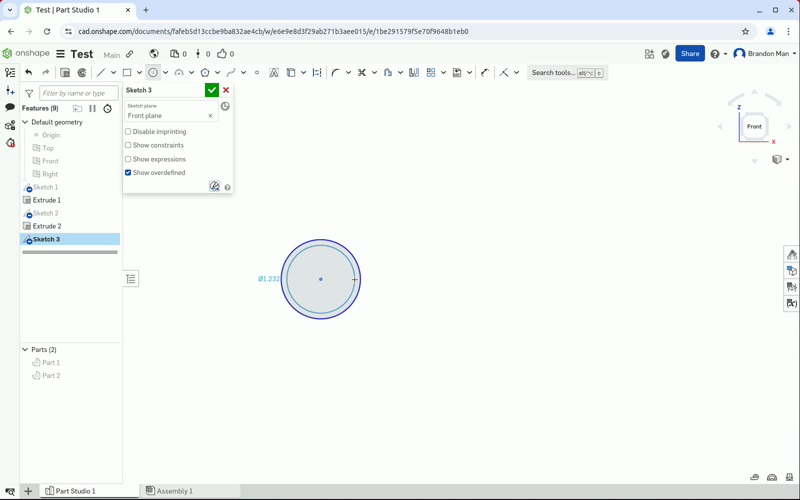
click(354, 279)
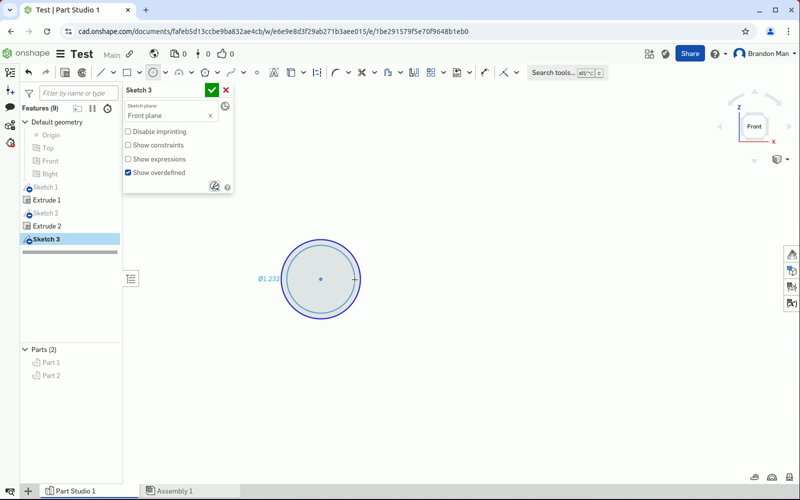
scroll(-6)
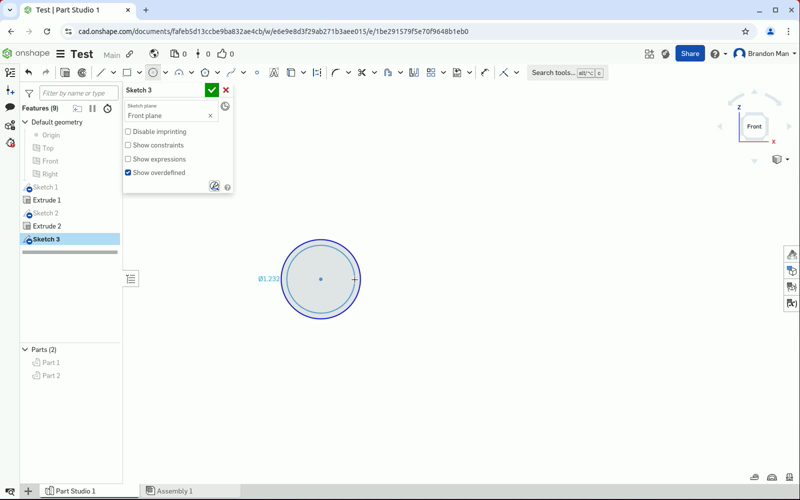
scroll(-6)
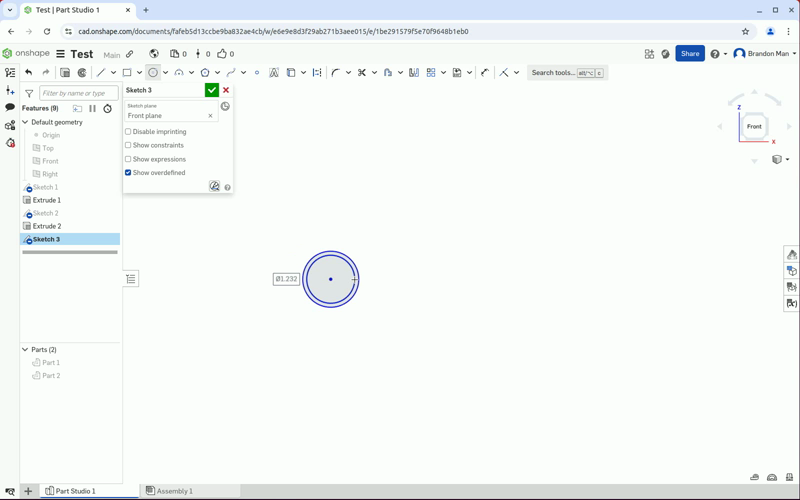
scroll(-6)
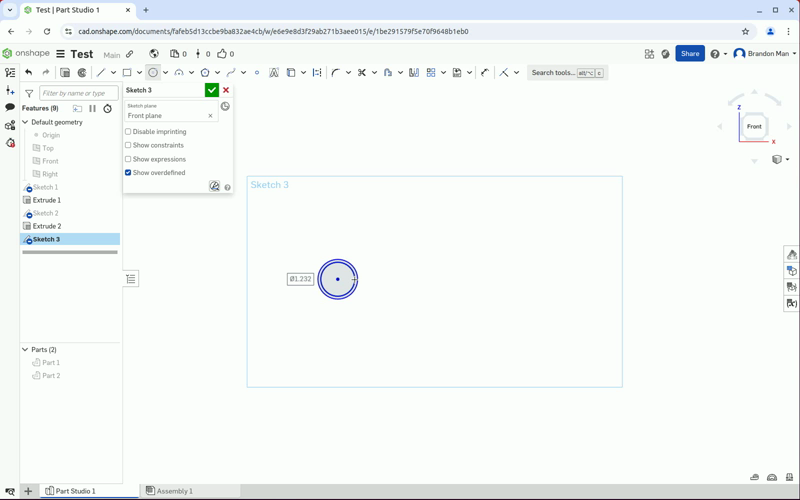
scroll(-6)
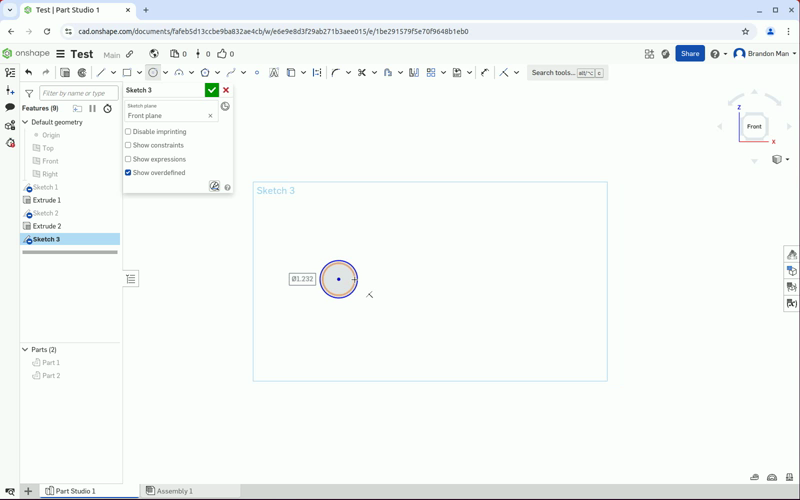
scroll(-6)
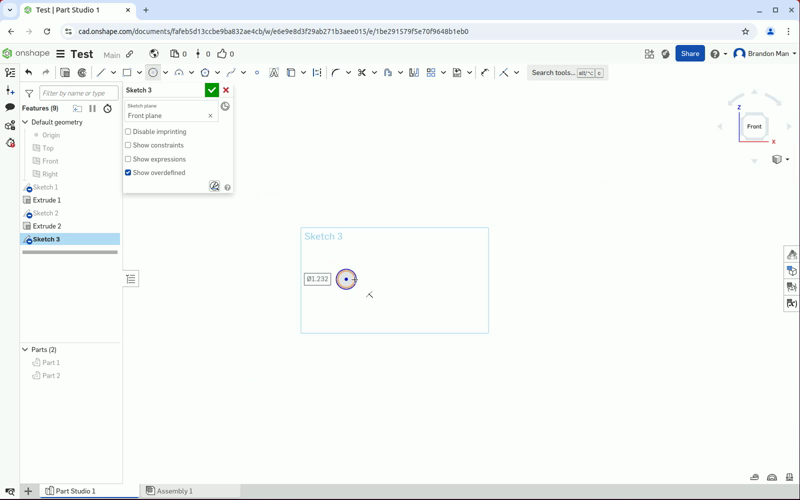
scroll(-6)
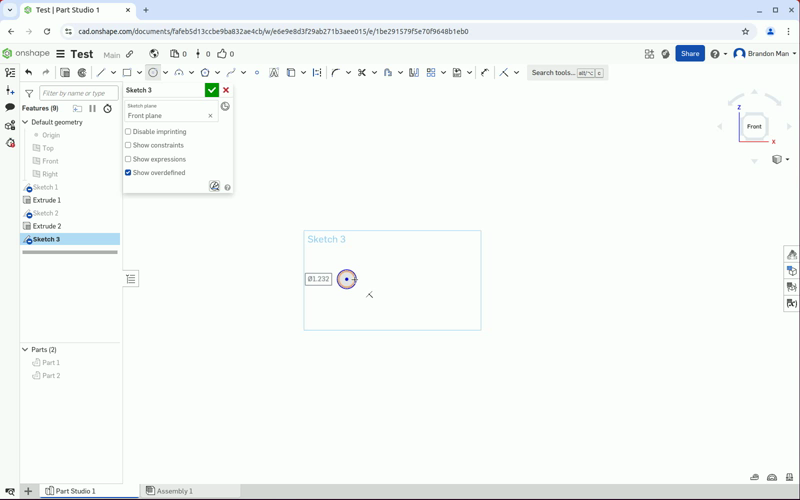
scroll(-6)
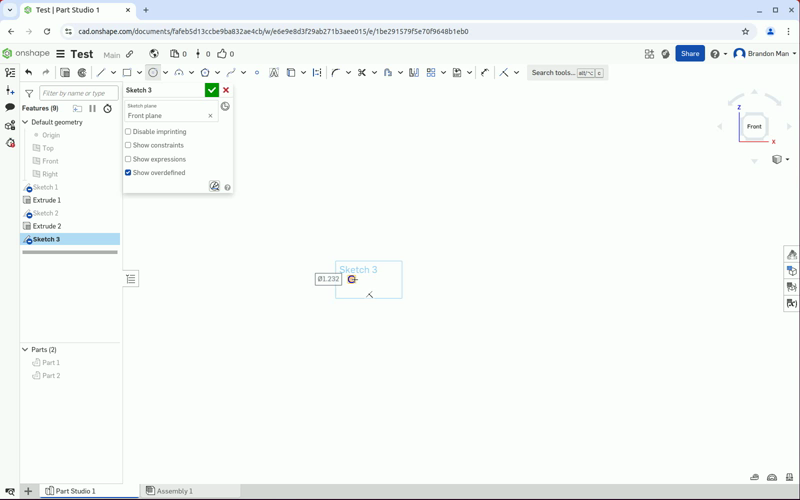
key(esc)
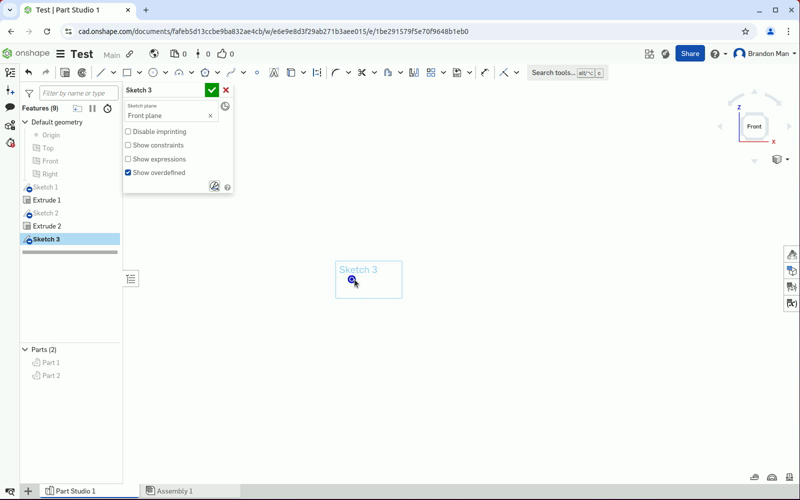
mouse_move(349, 276)
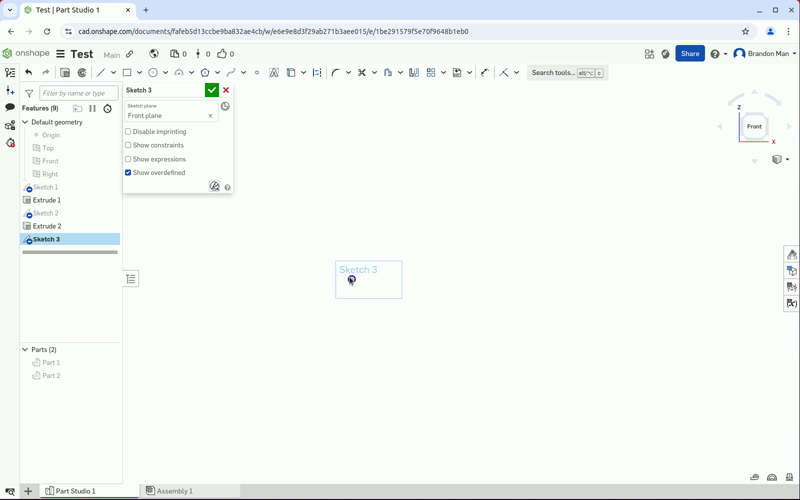
scroll(6)
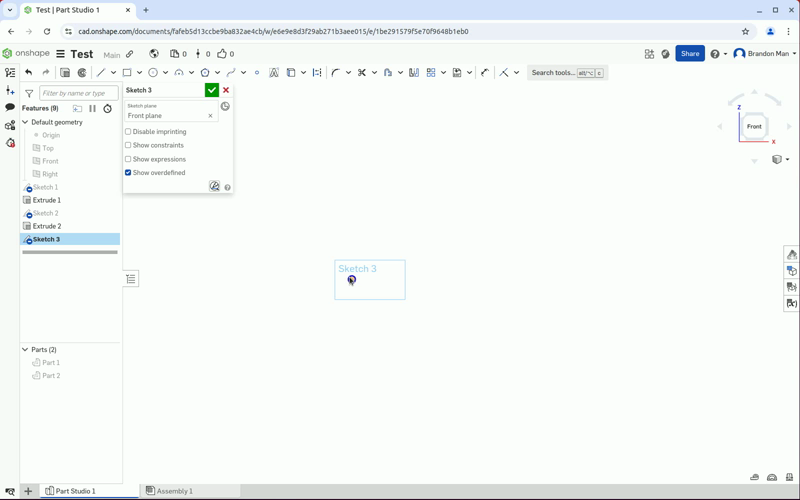
scroll(6)
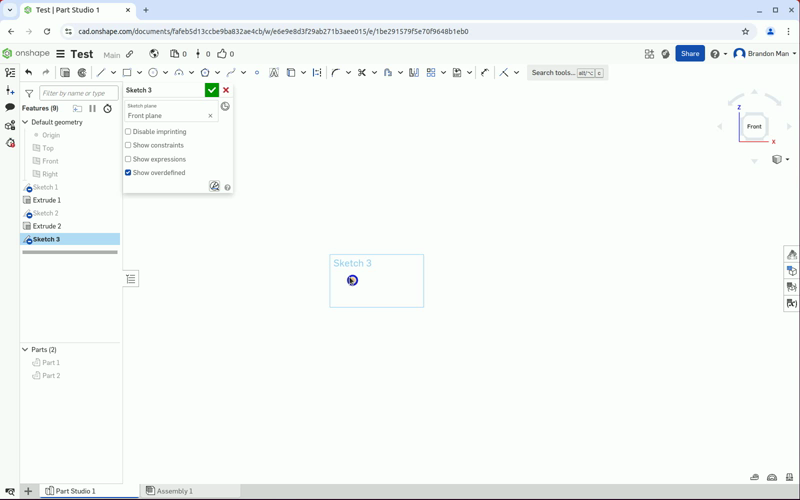
scroll(6)
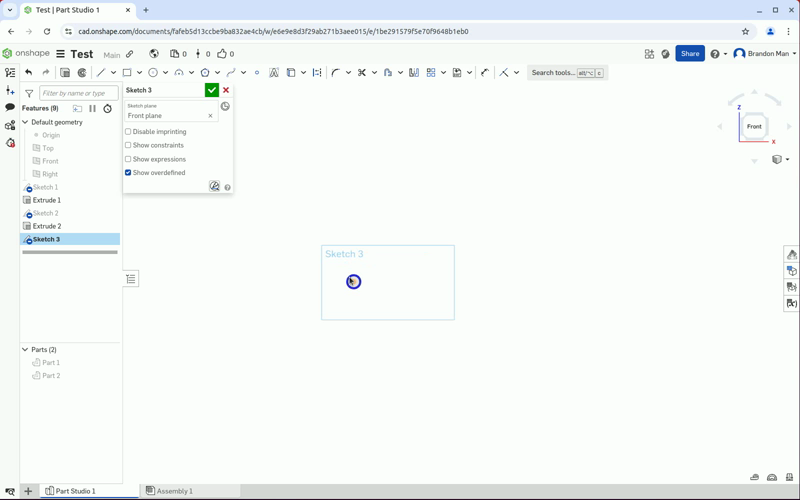
scroll(6)
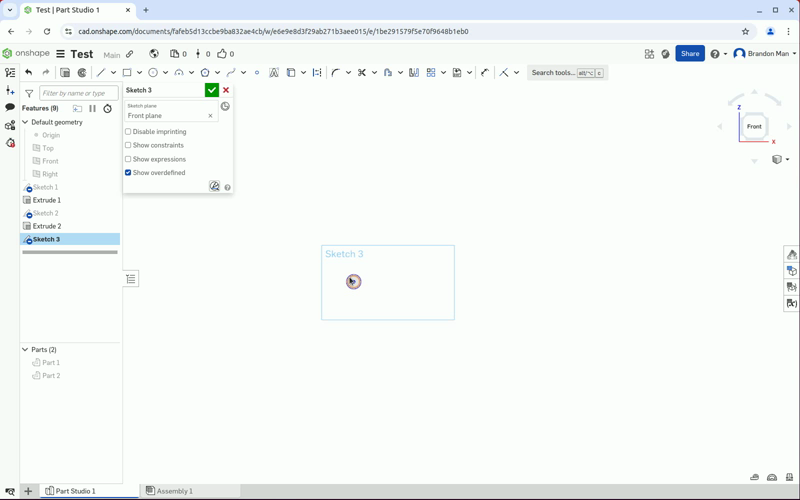
scroll(6)
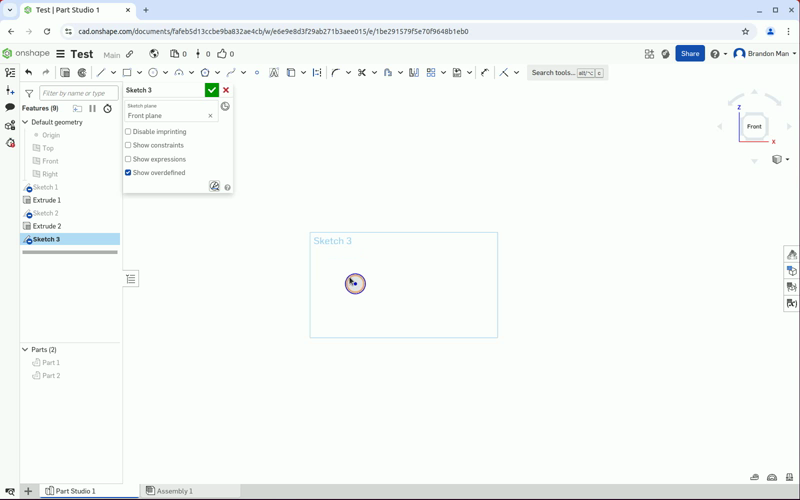
scroll(6)
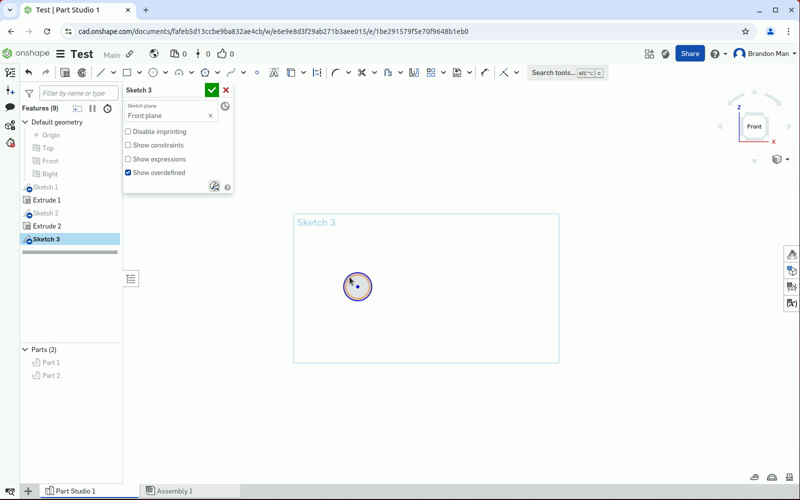
scroll(6)
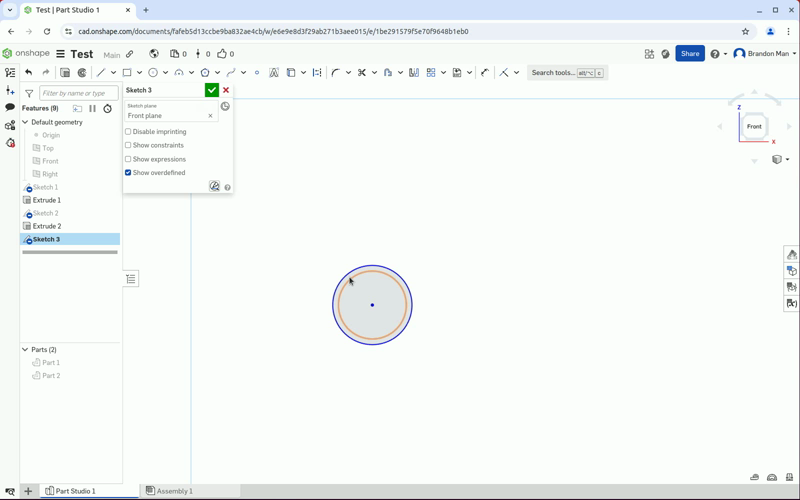
click(349, 276)
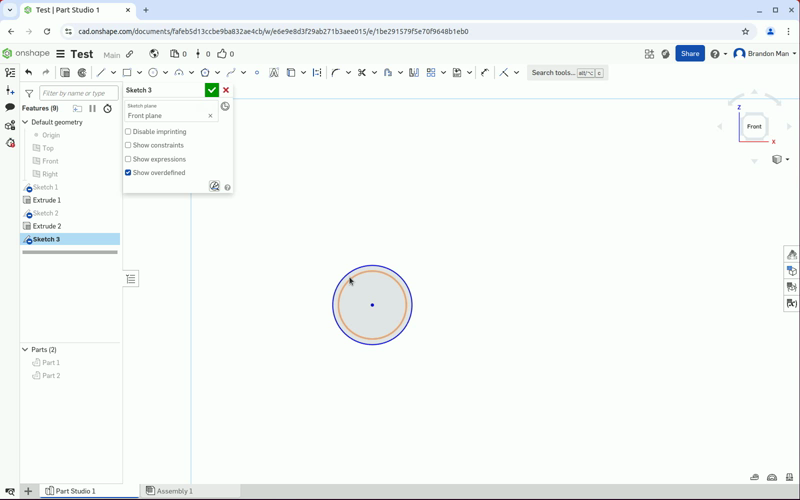
scroll(-6)
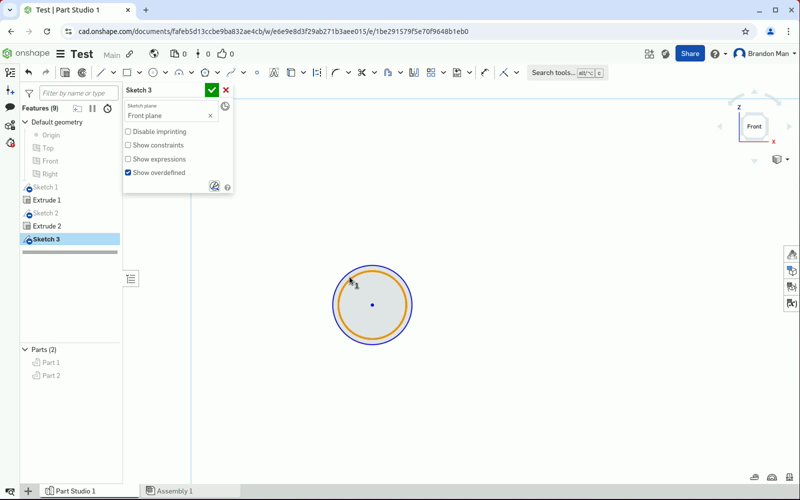
scroll(-6)
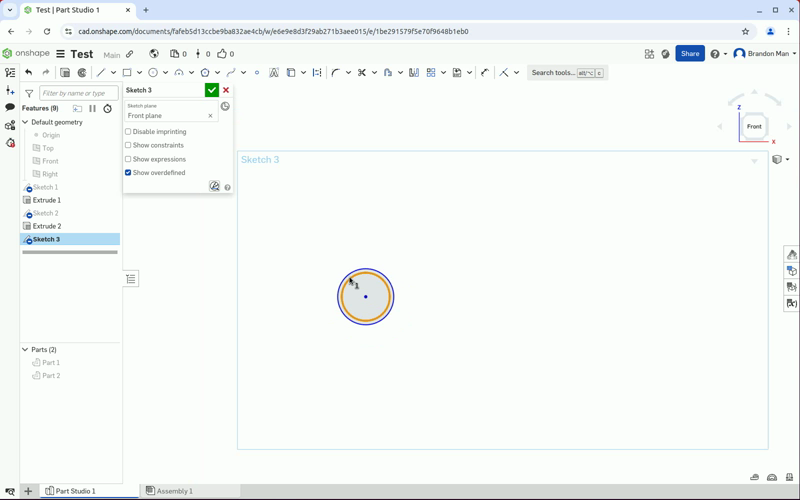
scroll(-6)
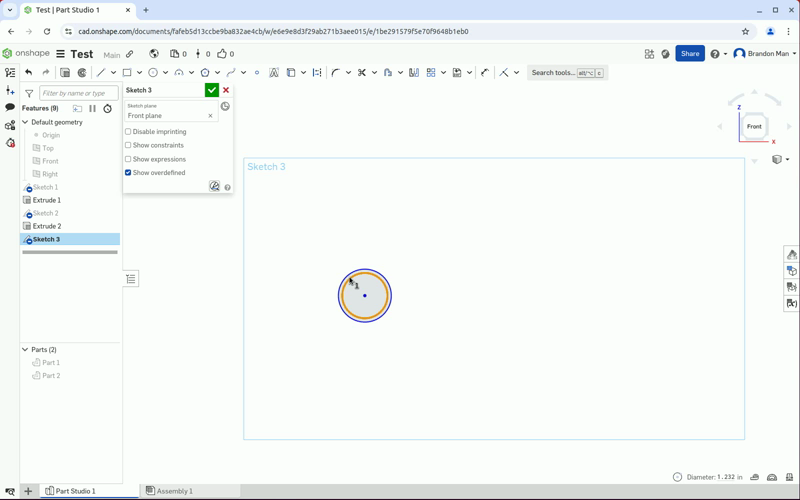
scroll(-6)
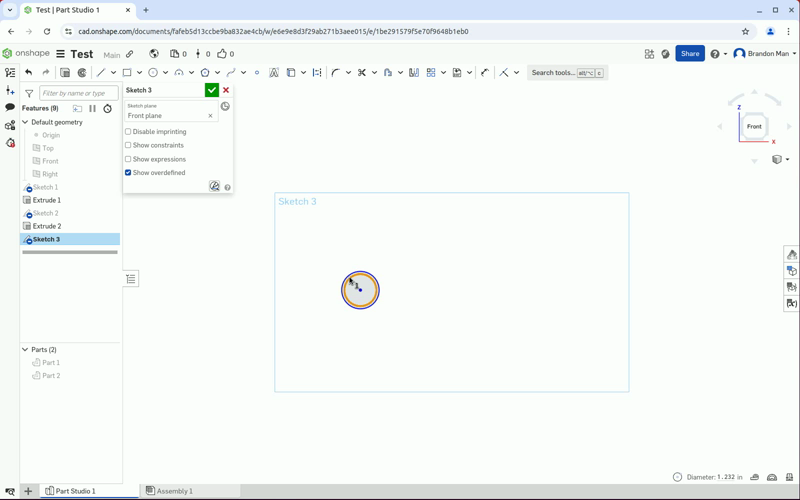
scroll(-6)
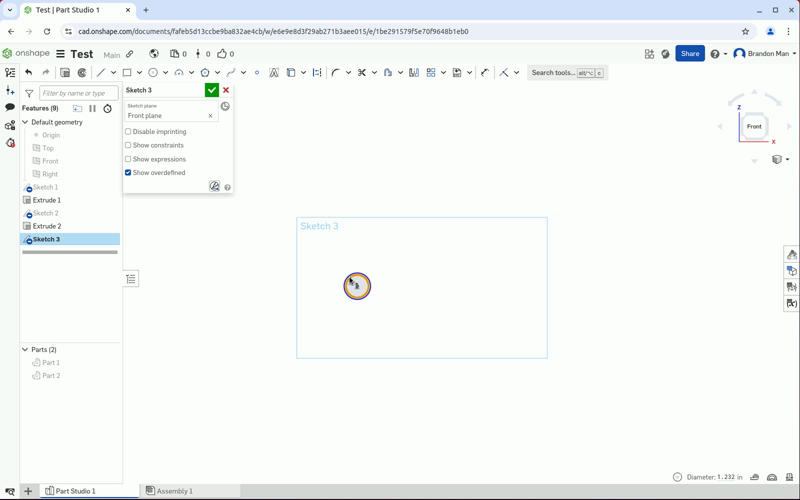
scroll(-6)
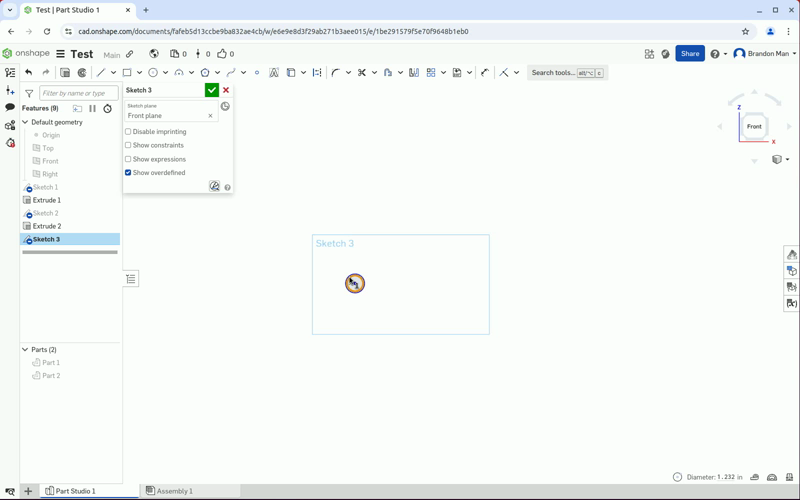
scroll(-6)
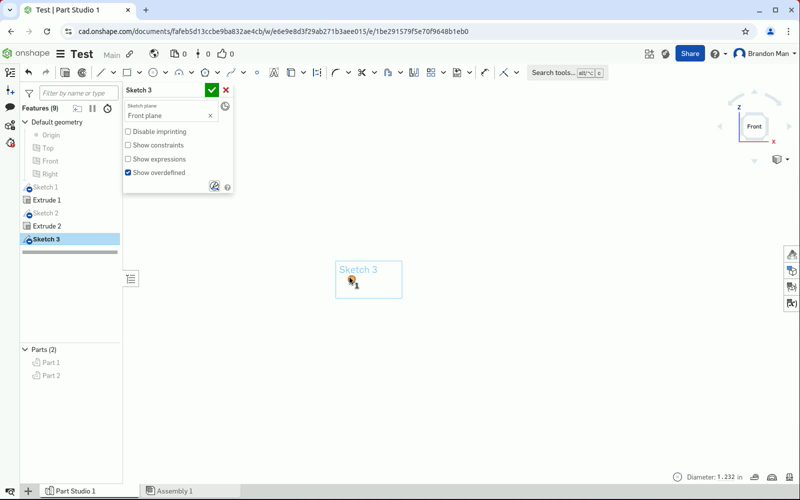
mouse_move(73, 352)
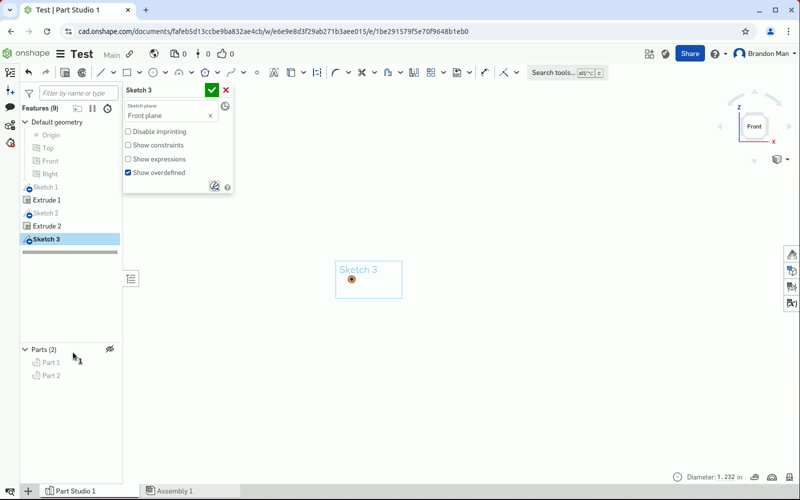
key(shift+y)
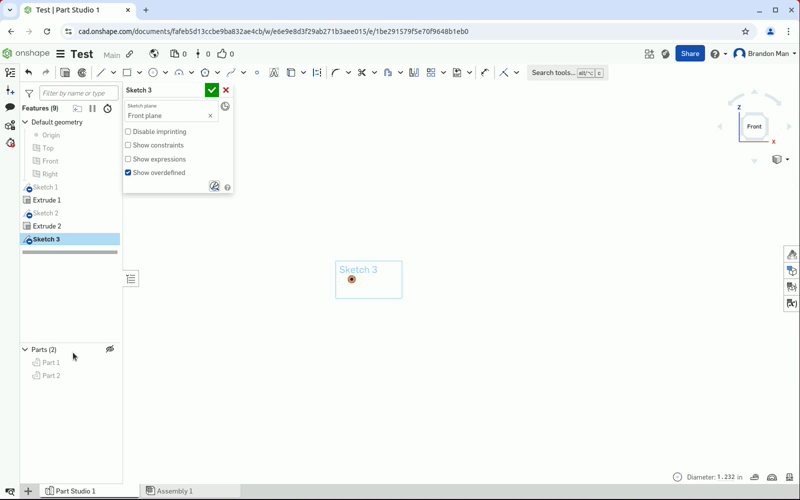
key(shift+e)
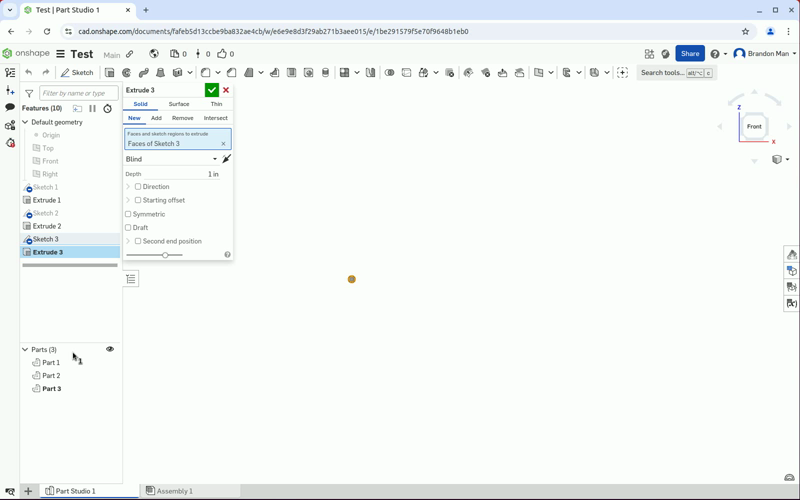
mouse_move(143, 106)
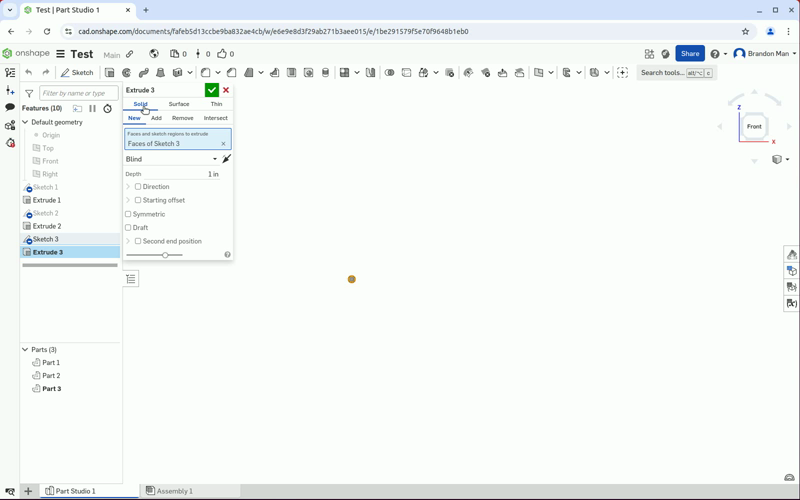
click(143, 106)
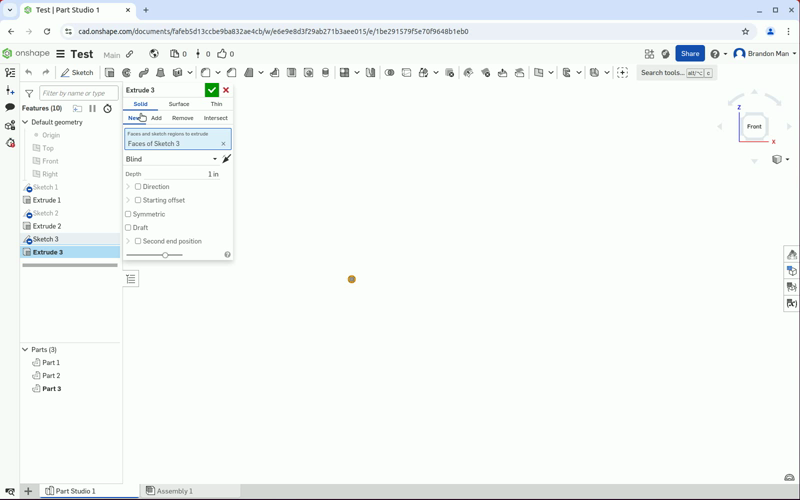
mouse_move(137, 120)
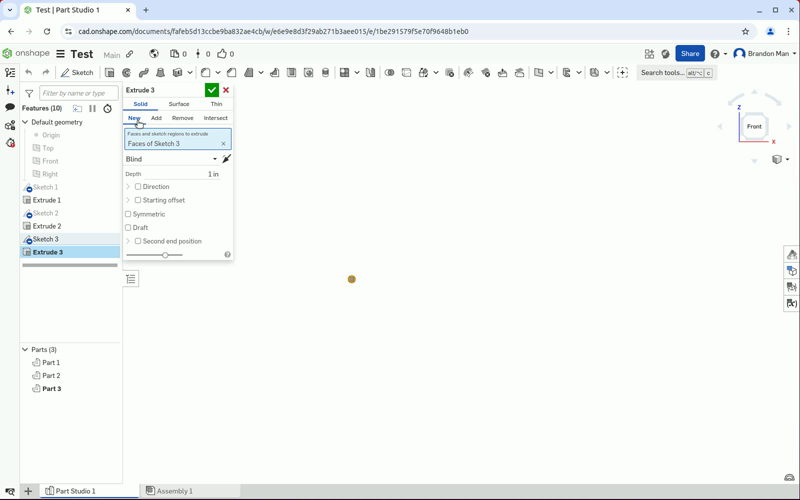
click(137, 120)
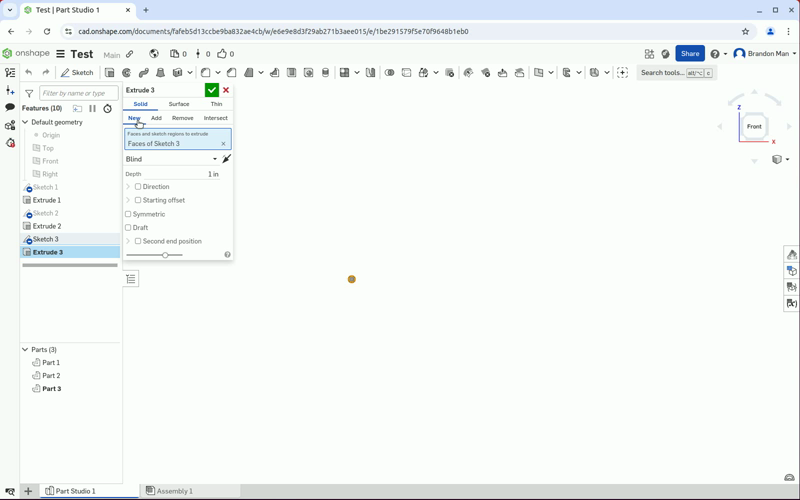
key(tab, 4)
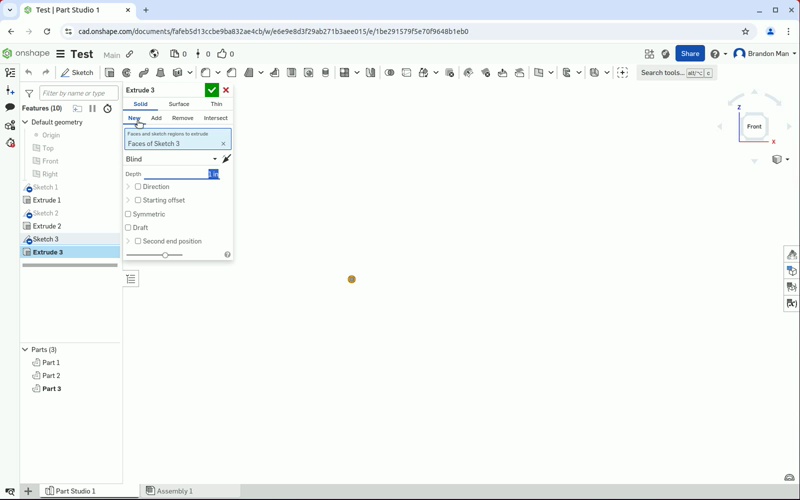
text(-0.241)
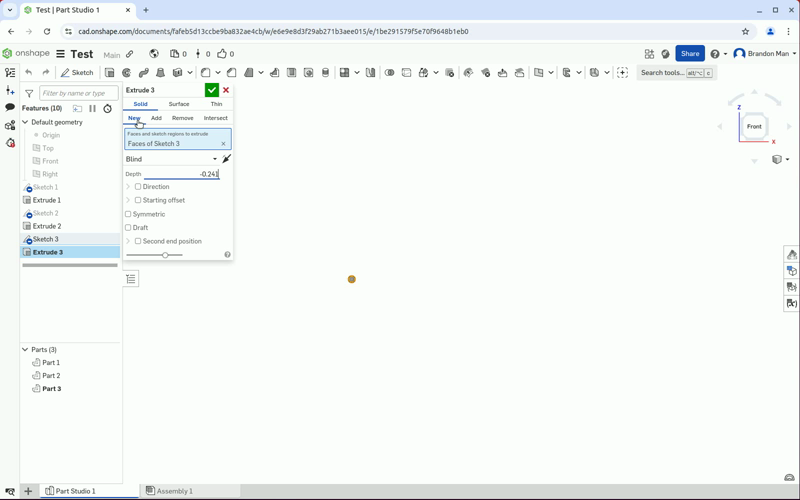
key(enter)
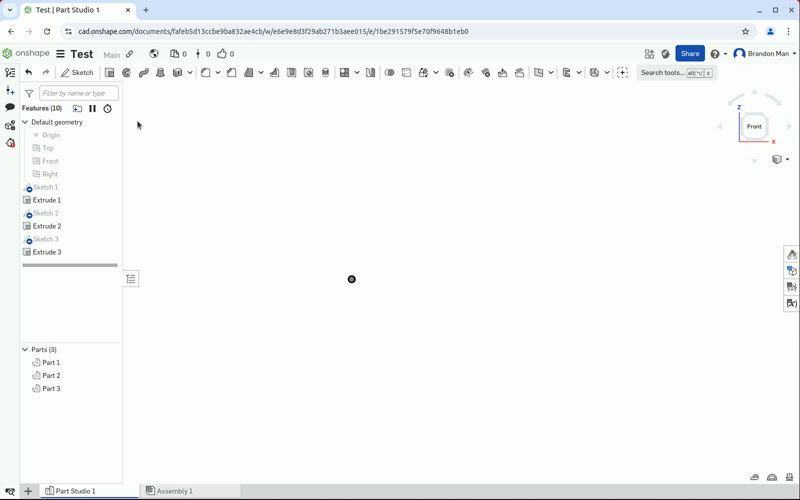
key(shift+h)
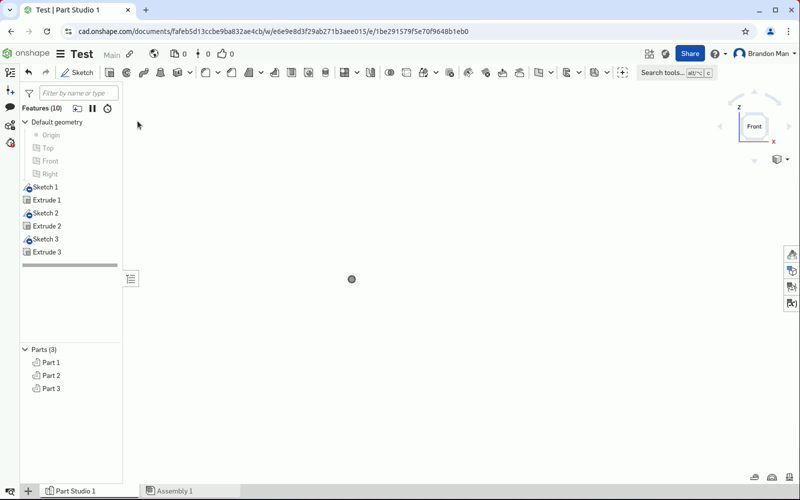
key(shift+h)
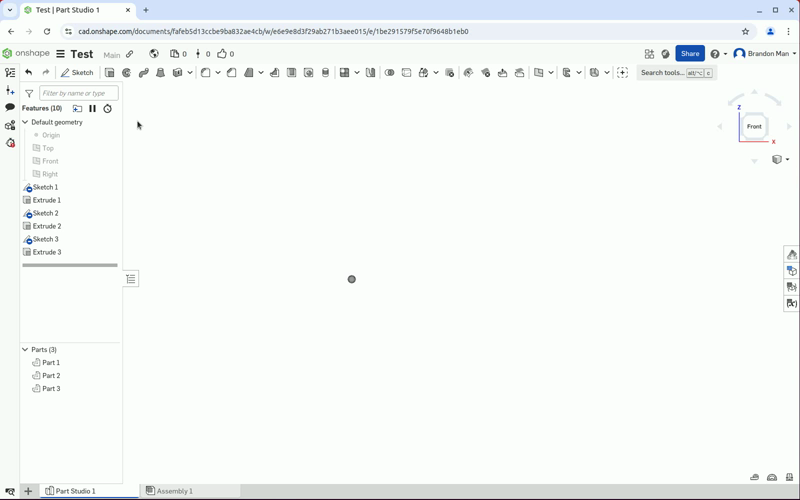
key(shift+7)
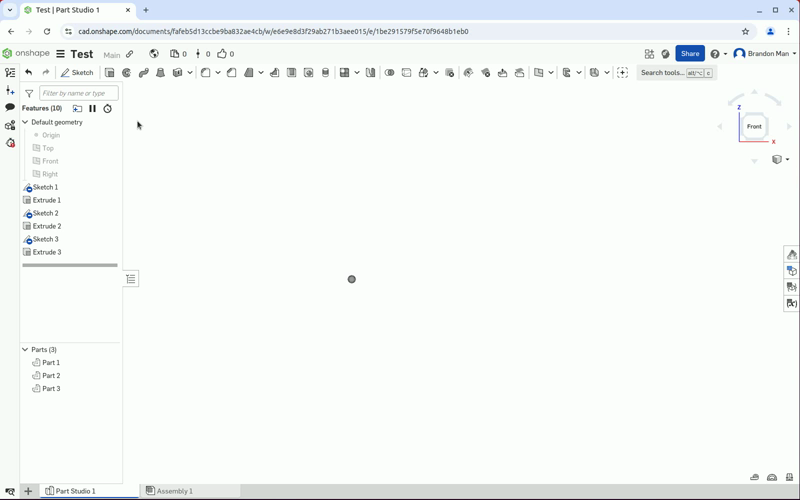
key(left, 2)
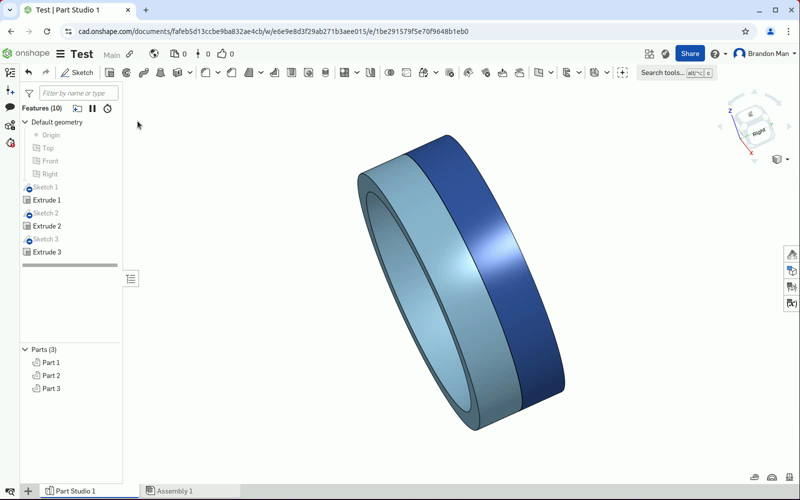
key(down, 2)
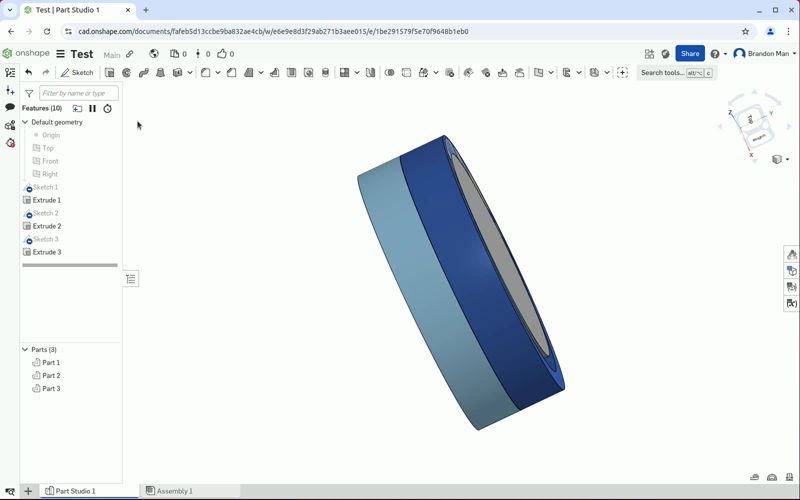
key(up, 2)
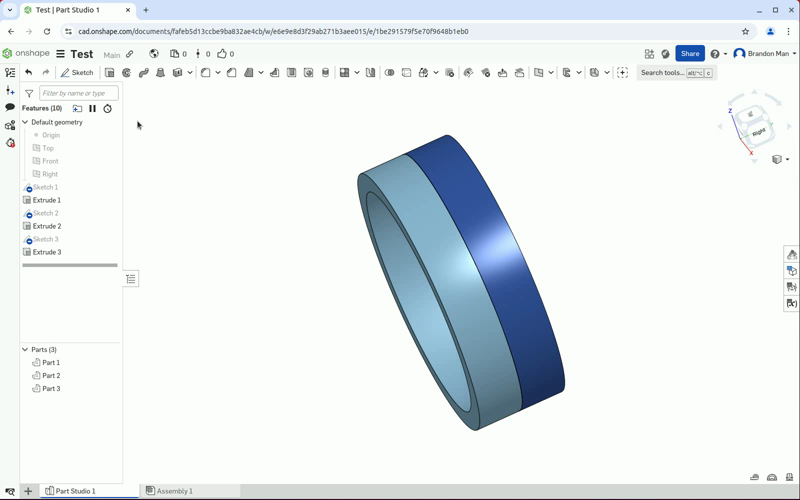
key(right, 2)
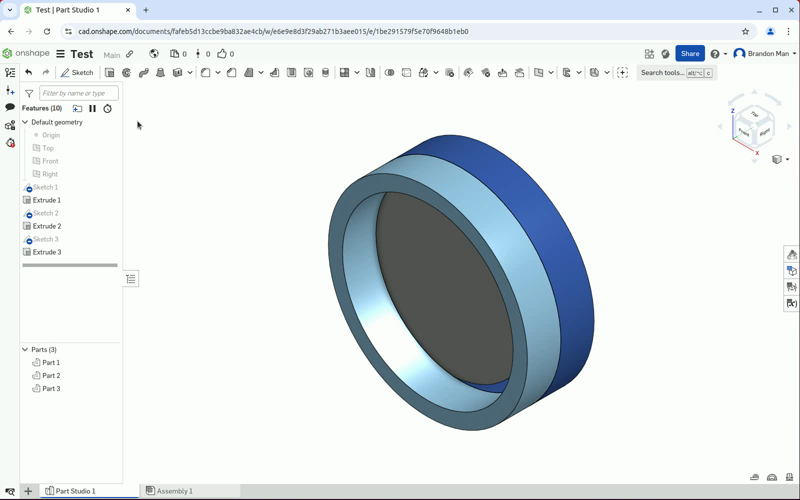
mouse_move(73, 189)
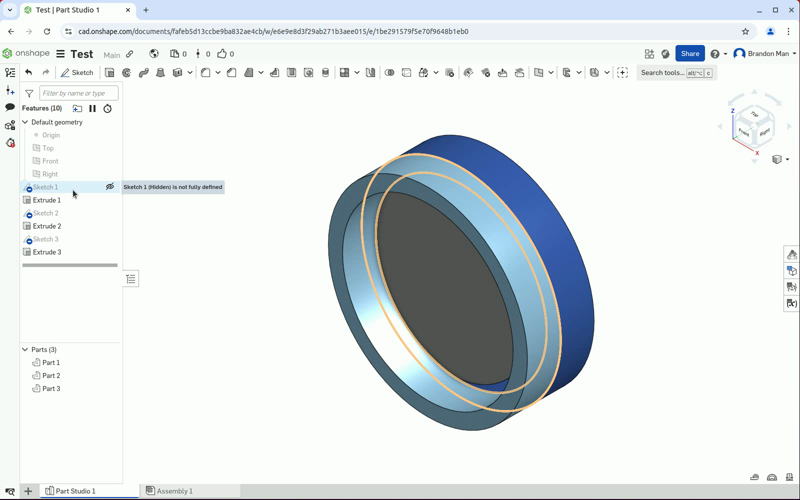
click(73, 189)